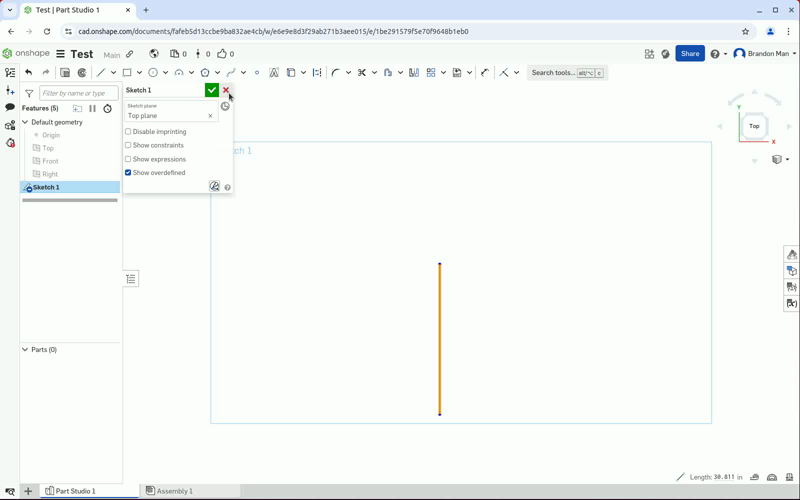
key(shift+h)
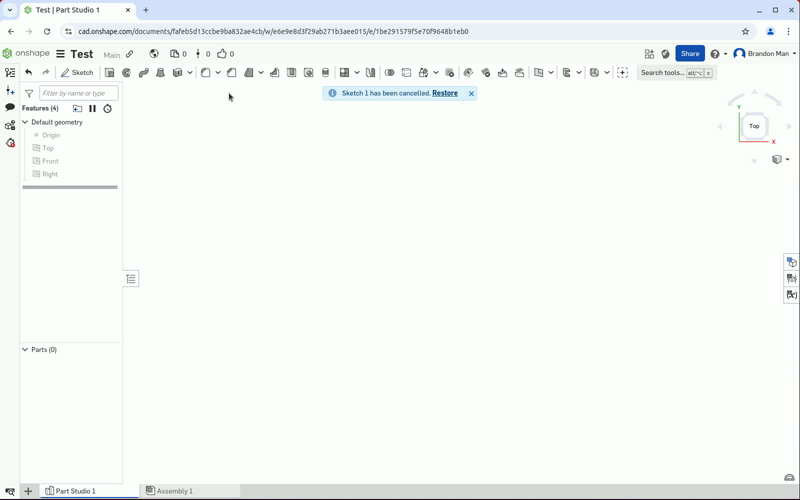
mouse_move(73, 352)
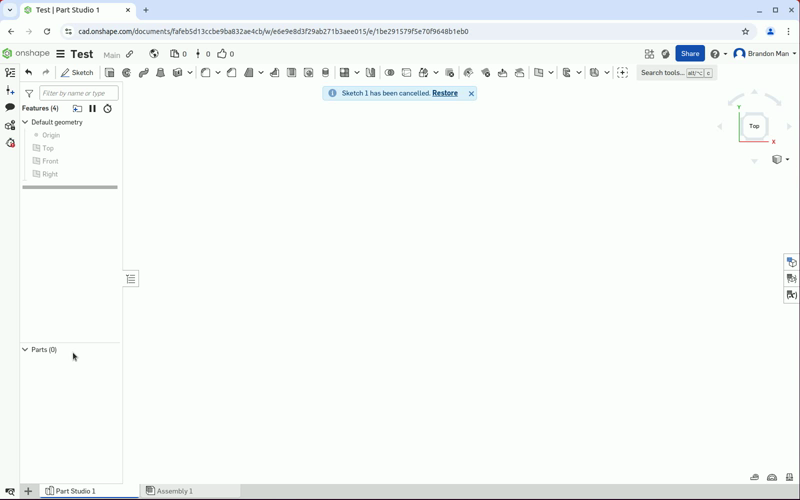
key(y)
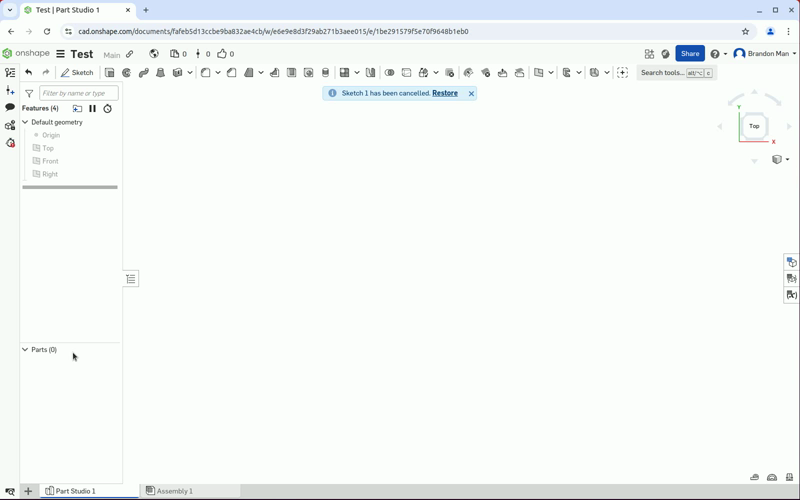
key(shift+p)
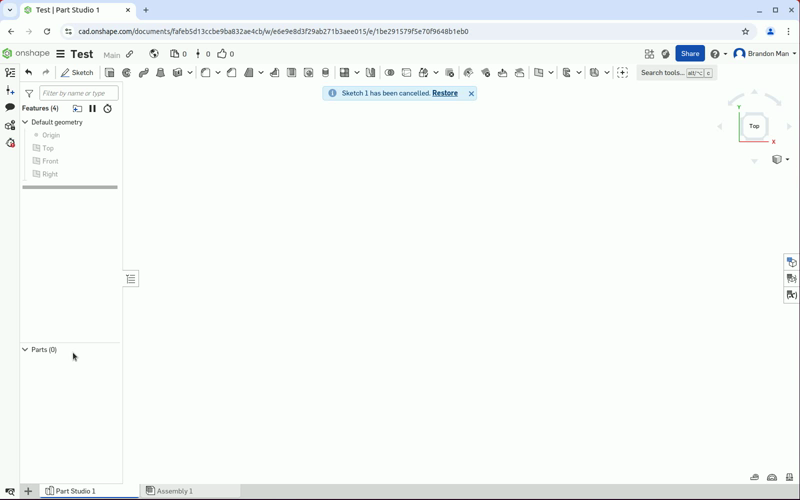
key(space)
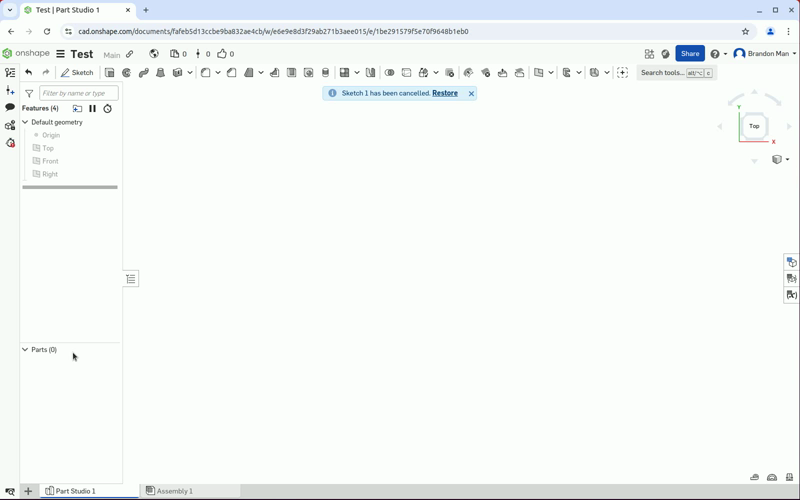
key_down(shift)
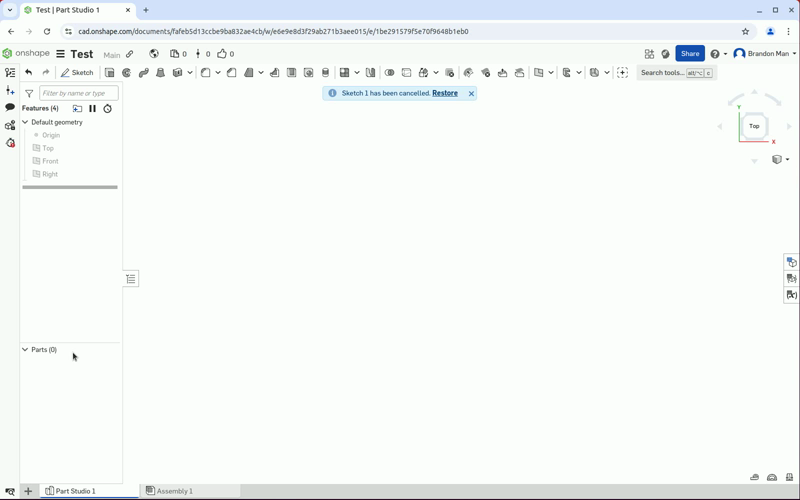
key(up)
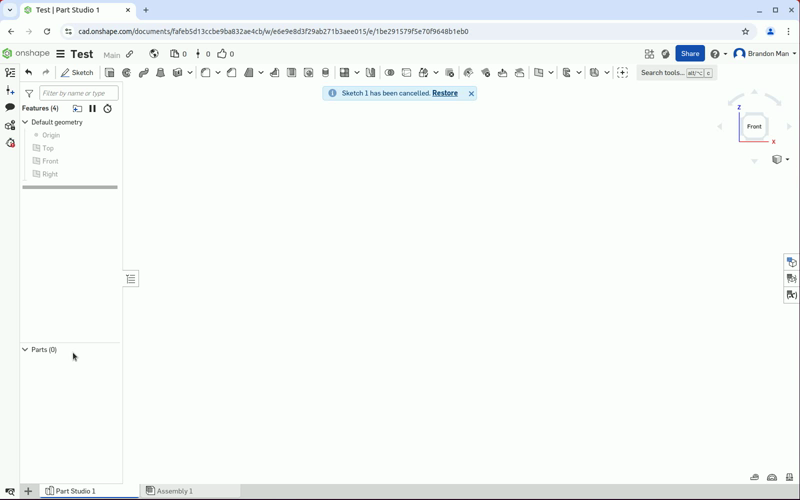
key_up(shift)
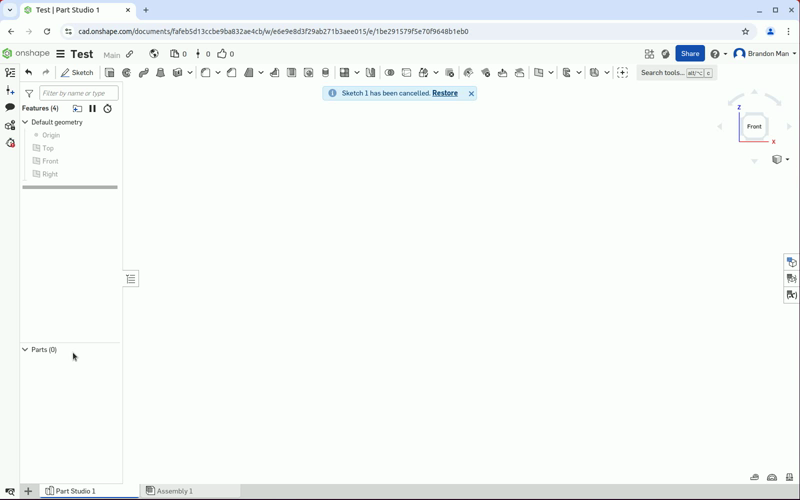
mouse_move(73, 352)
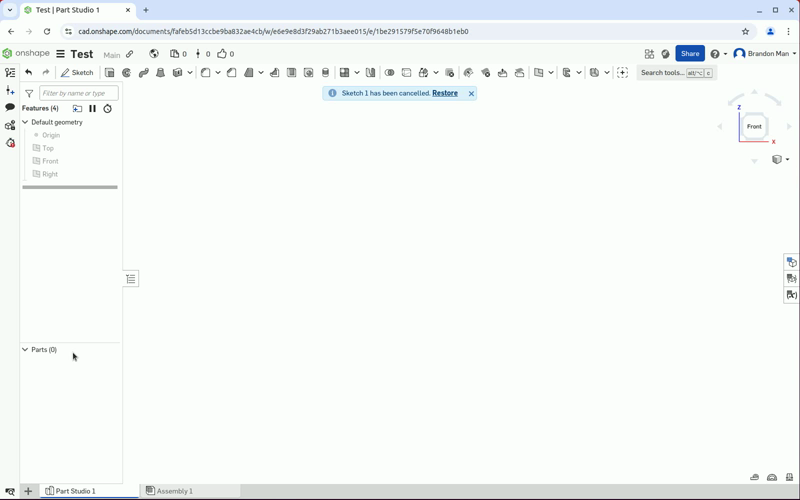
key(shift+y)
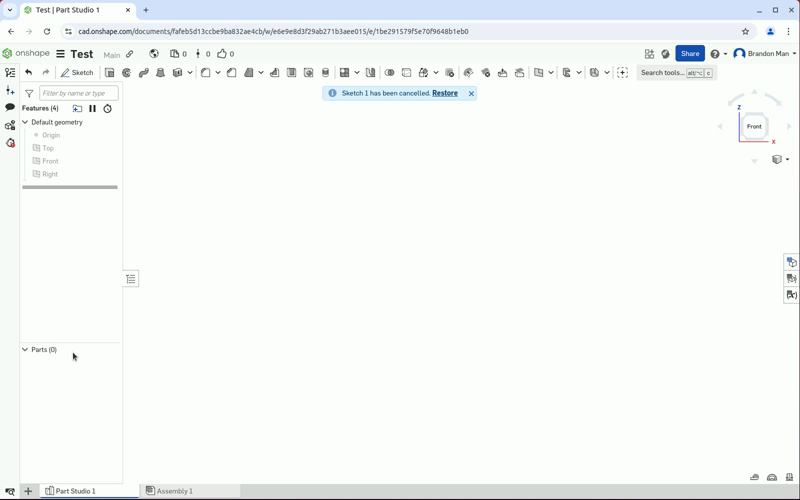
key(shift+s)
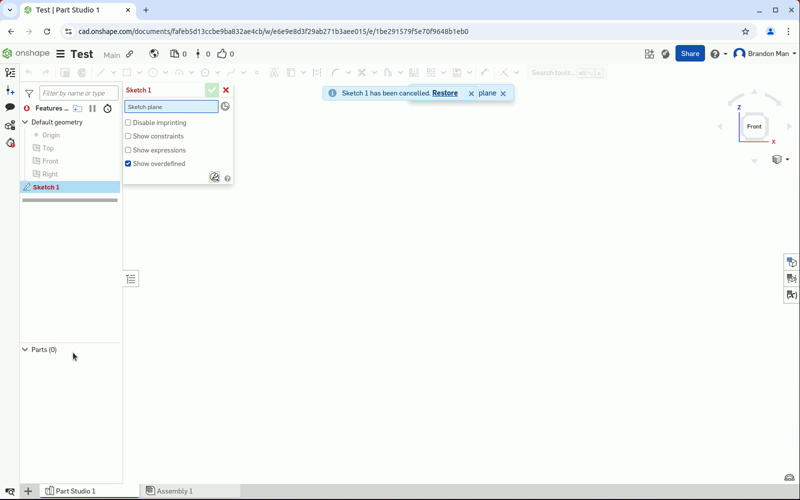
mouse_move(73, 163)
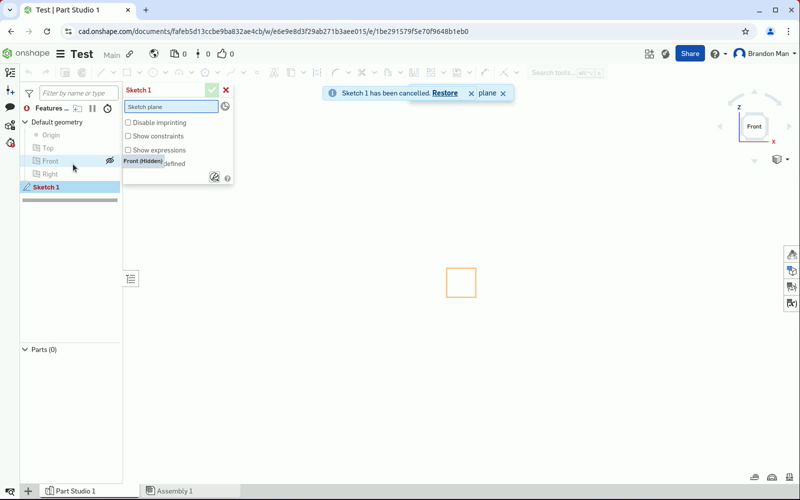
click(73, 163)
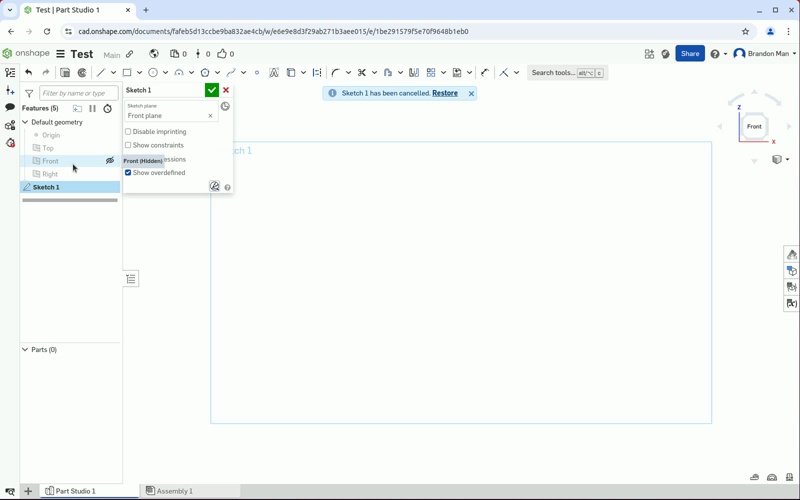
mouse_move(73, 352)
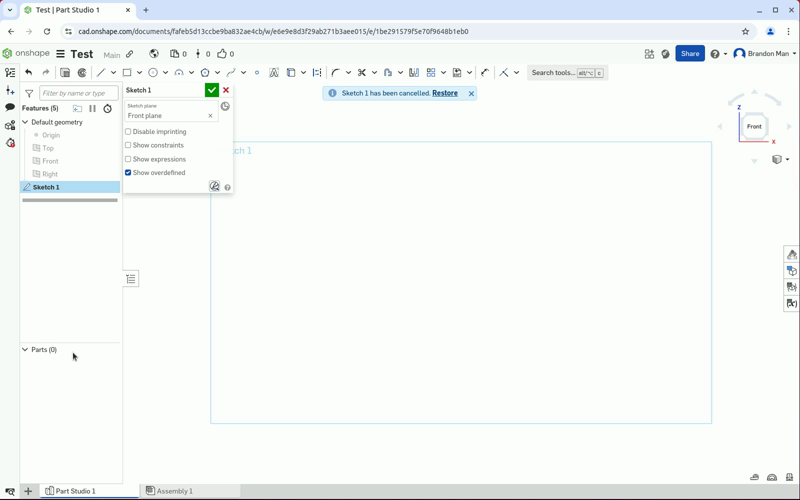
key(y)
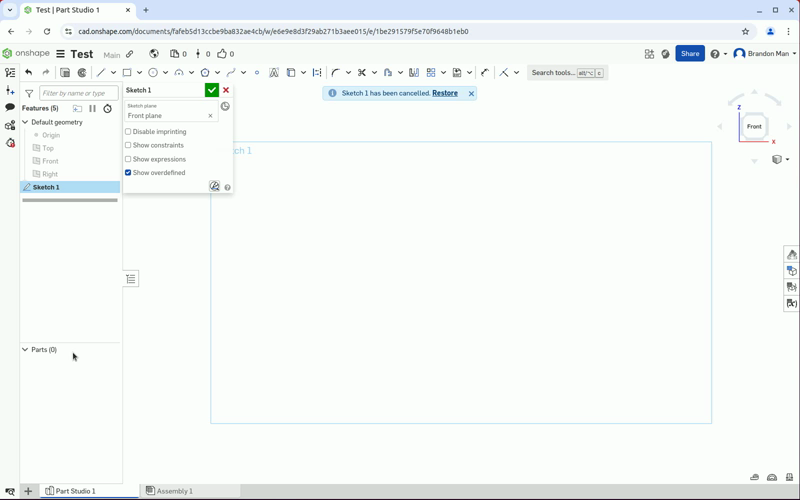
key(l)
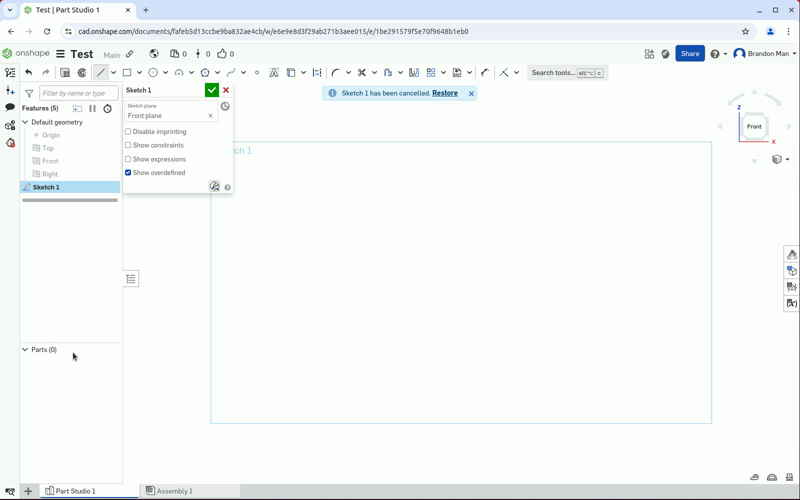
key_down(shift)
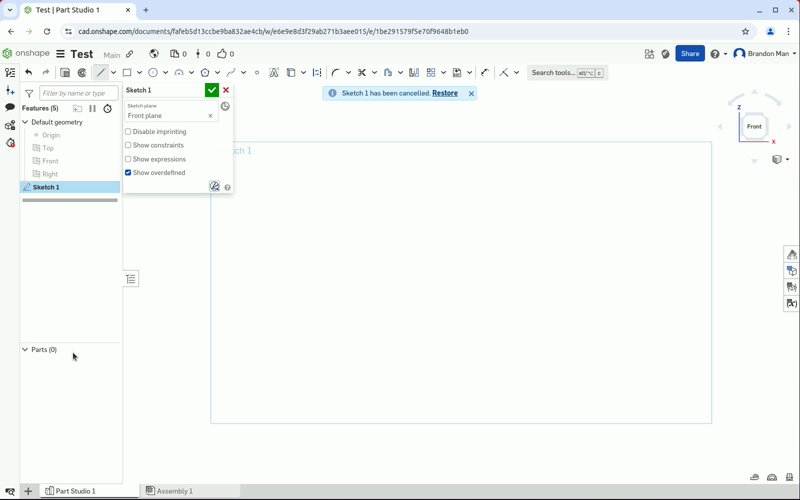
mouse_move(374, 282)
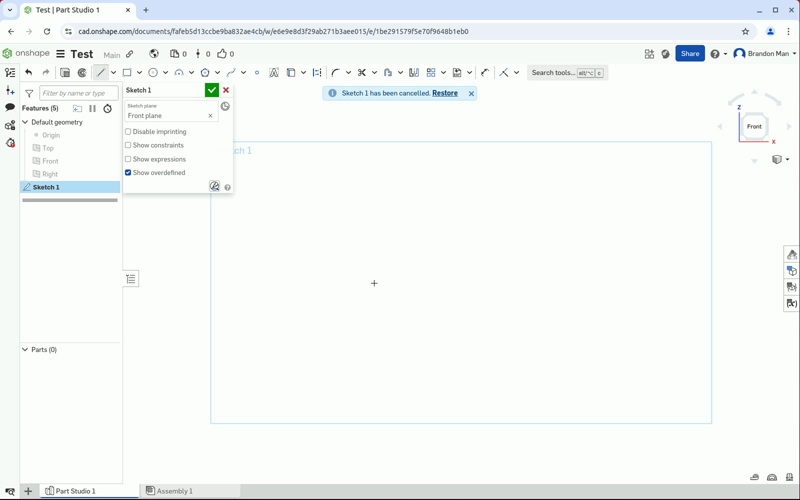
click(374, 282)
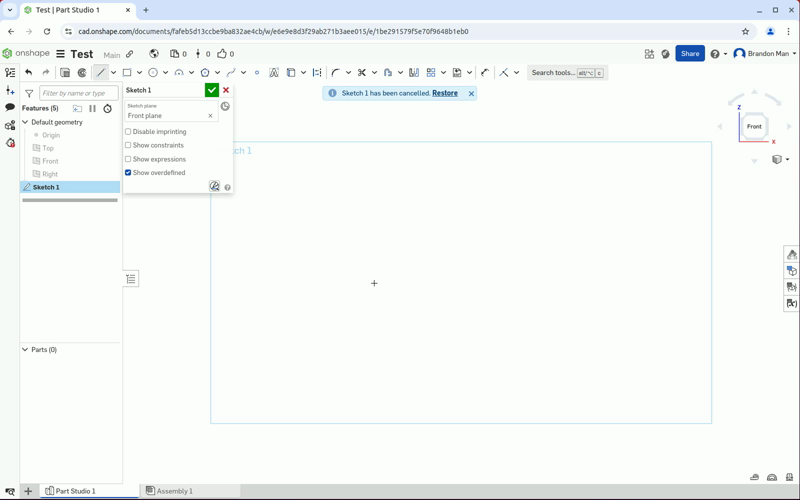
key_up(shift)
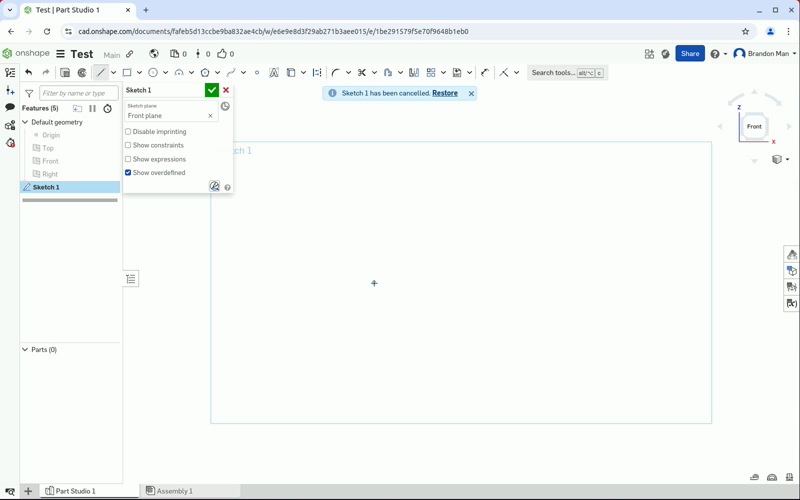
key_down(shift)
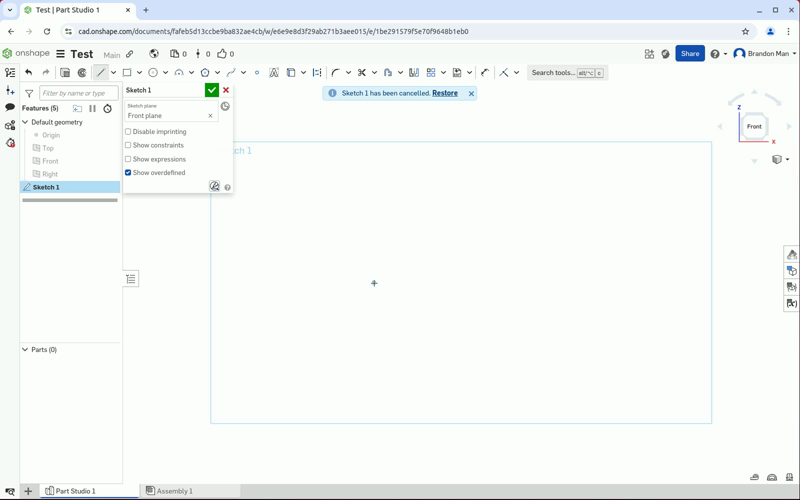
mouse_move(461, 282)
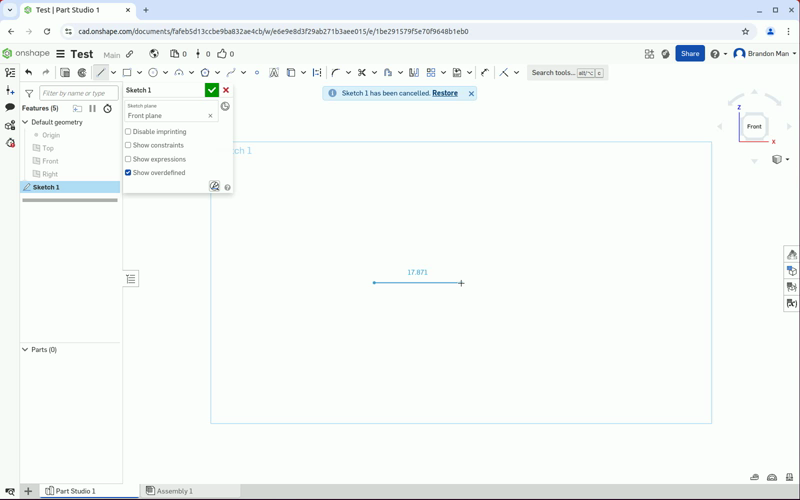
click(461, 282)
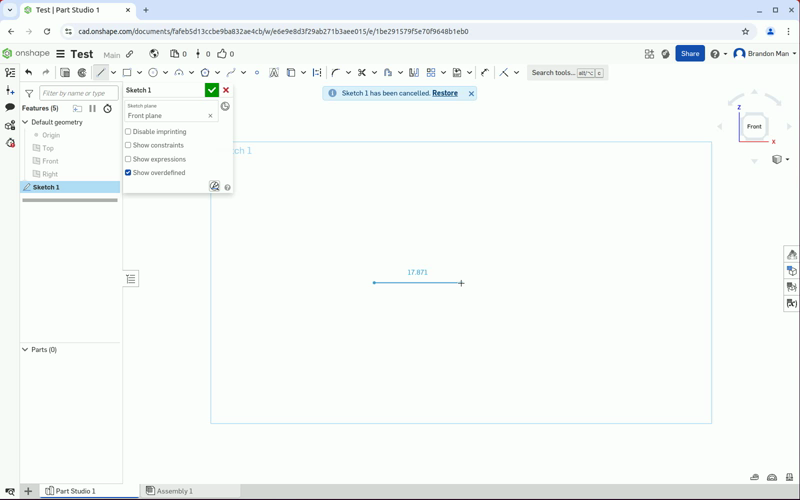
key_up(shift)
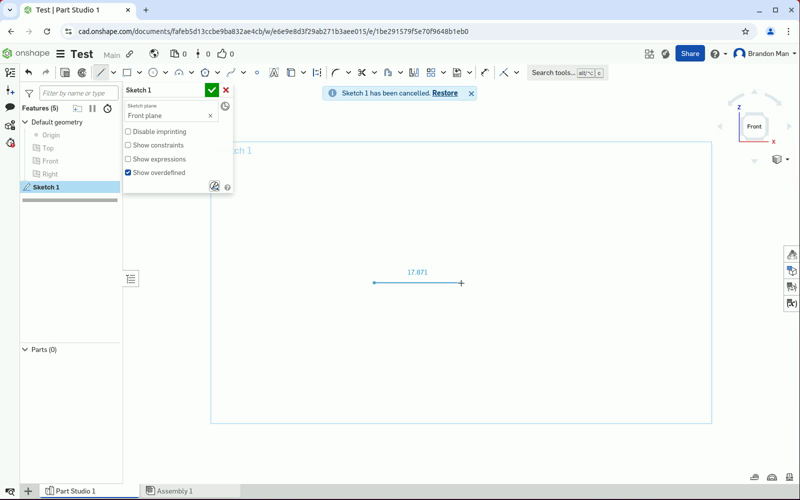
key_down(shift)
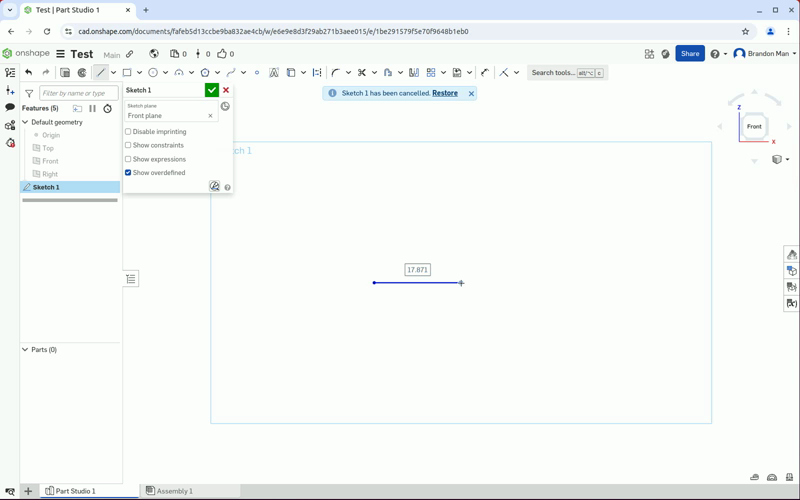
mouse_move(491, 282)
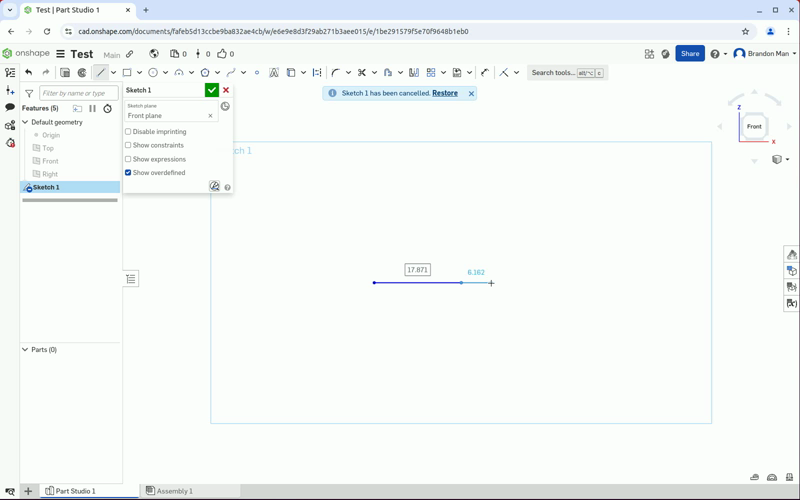
mouse_move(461, 256)
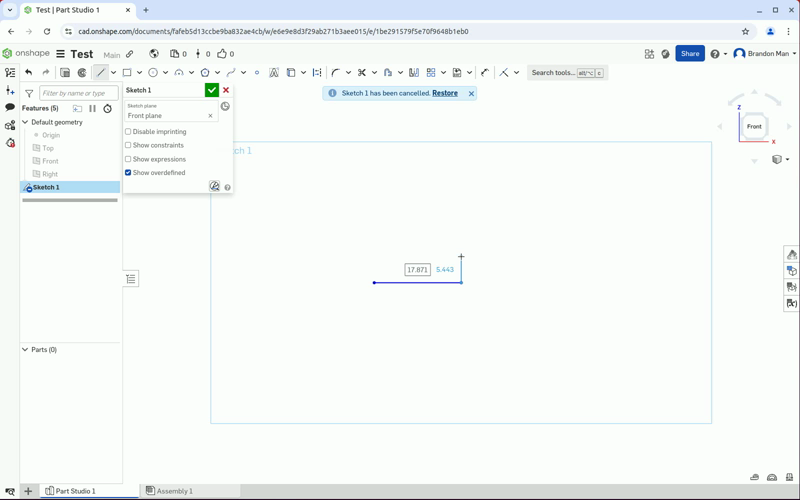
click(461, 256)
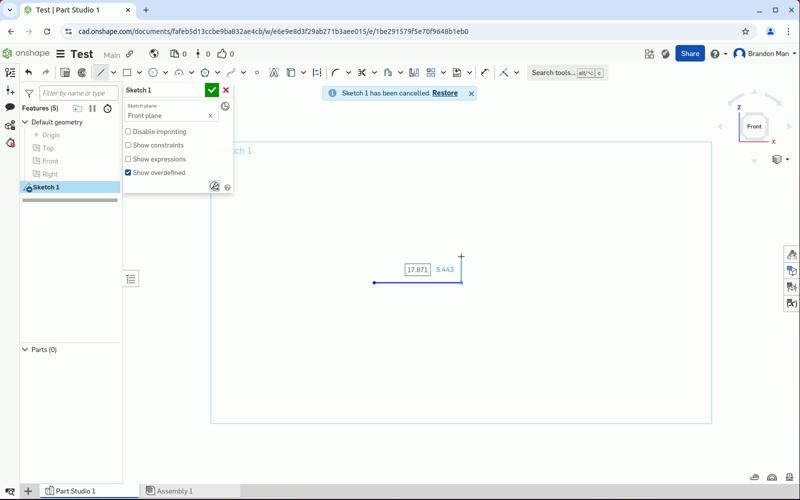
key_up(shift)
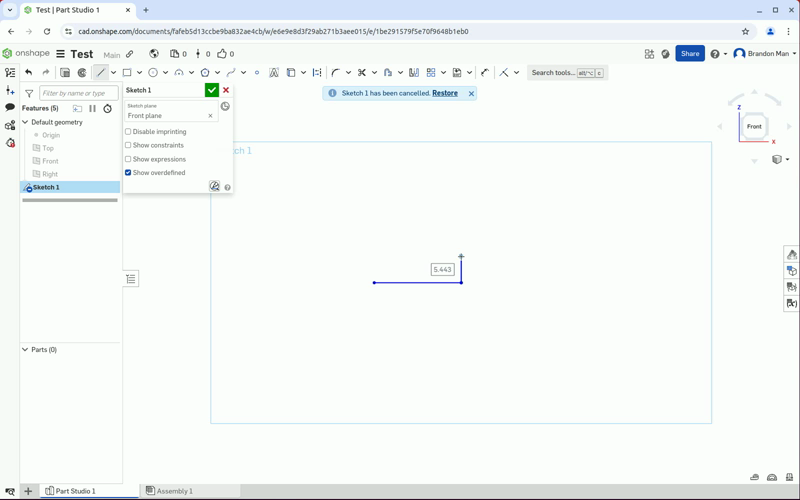
key(esc)
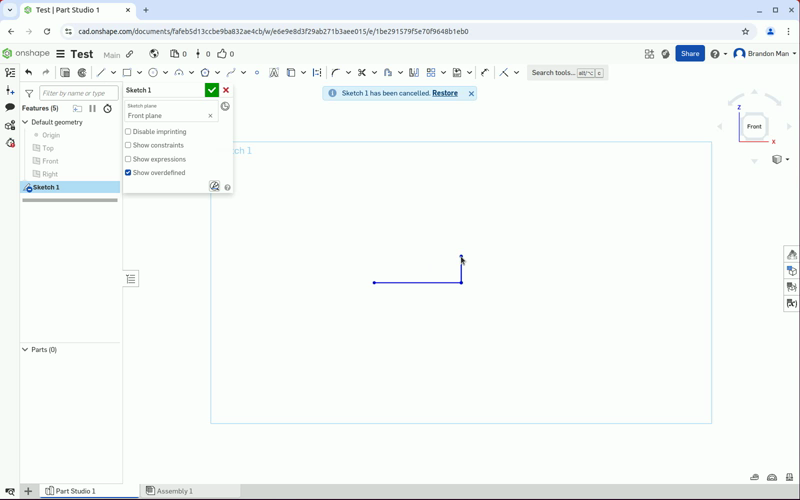
key(a)
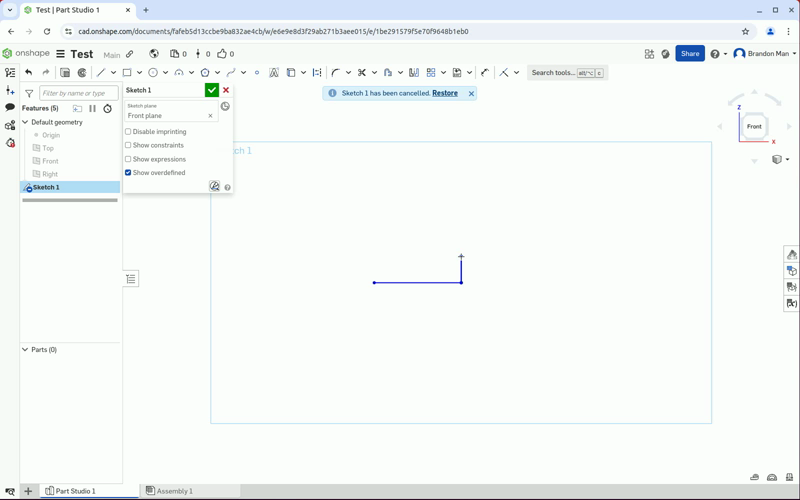
mouse_move(461, 256)
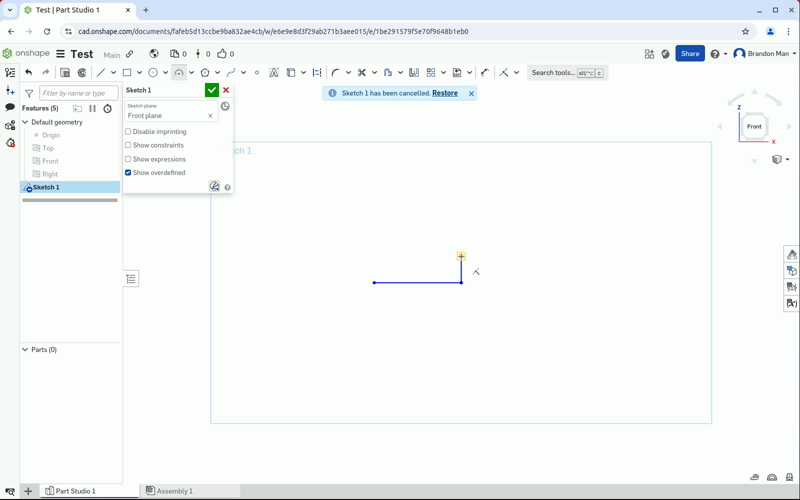
click(461, 256)
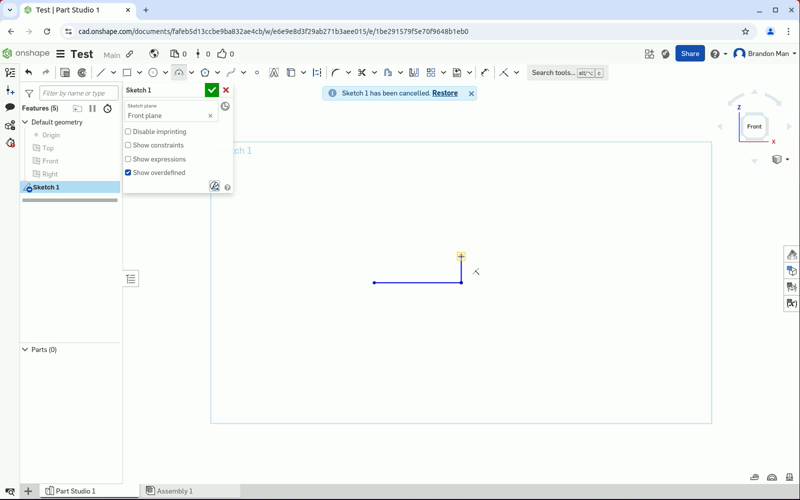
key_down(shift)
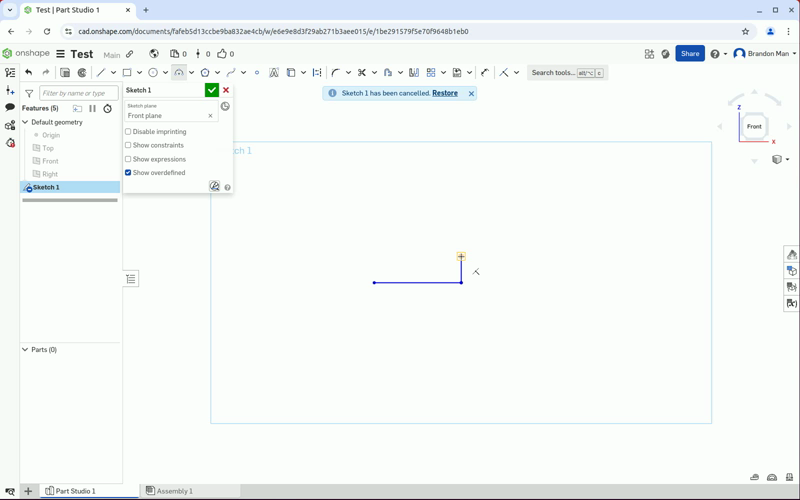
mouse_move(434, 229)
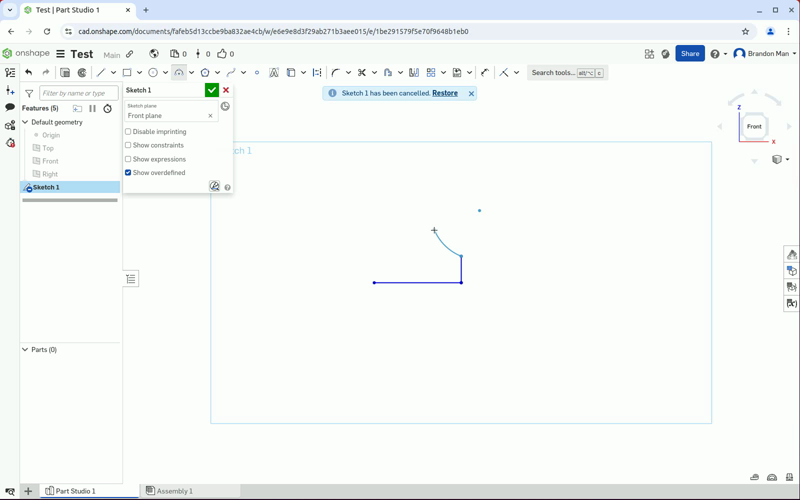
click(434, 229)
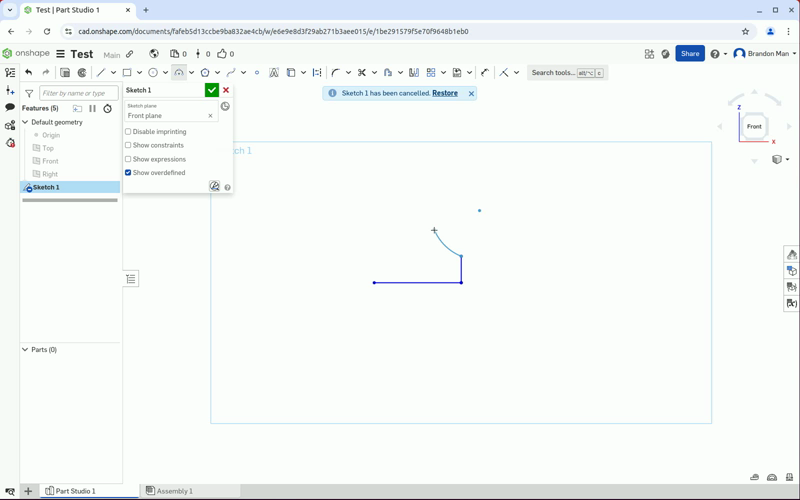
mouse_move(442, 248)
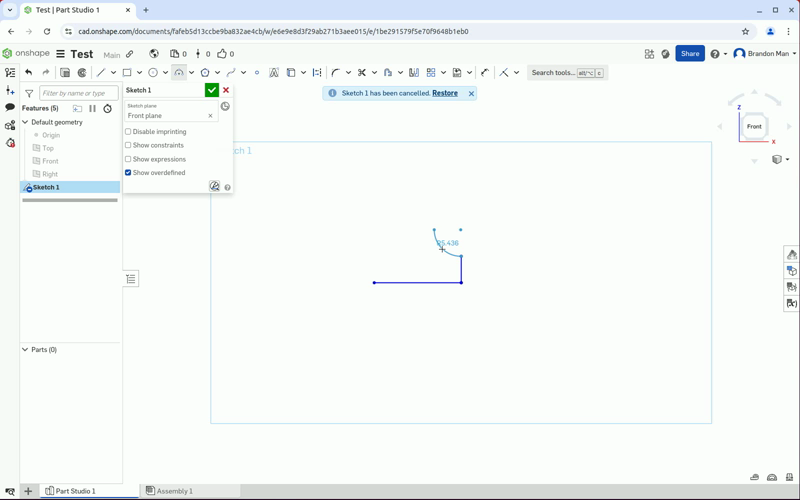
click(442, 248)
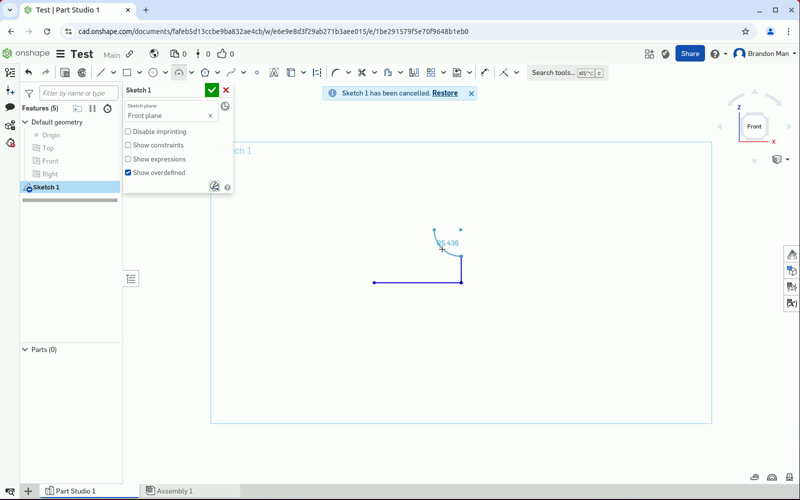
key_up(shift)
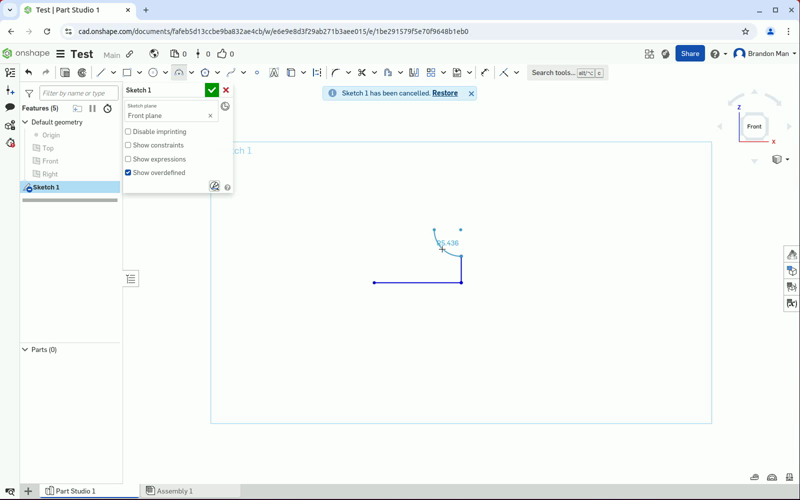
key(esc)
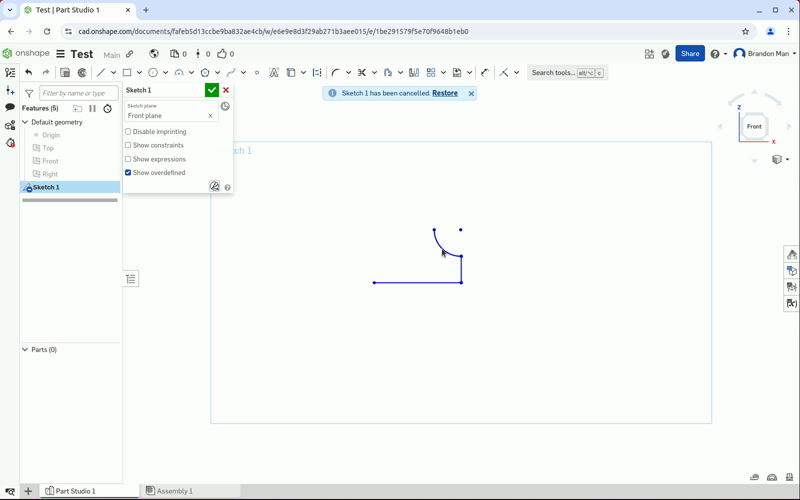
key(l)
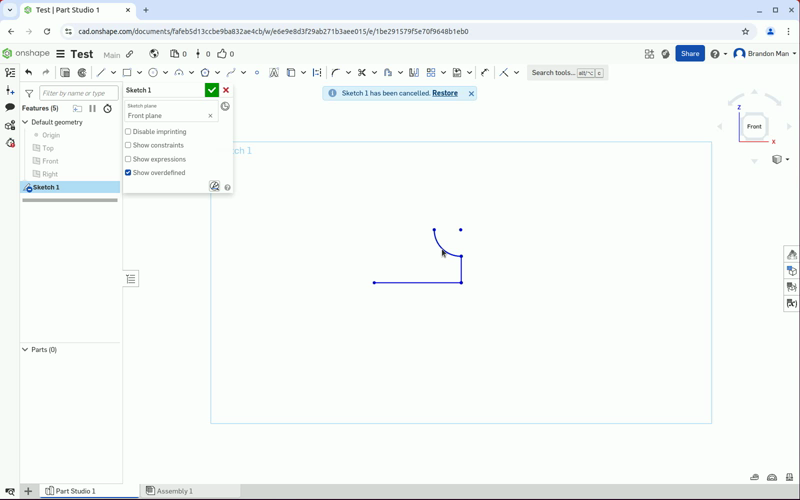
mouse_move(434, 229)
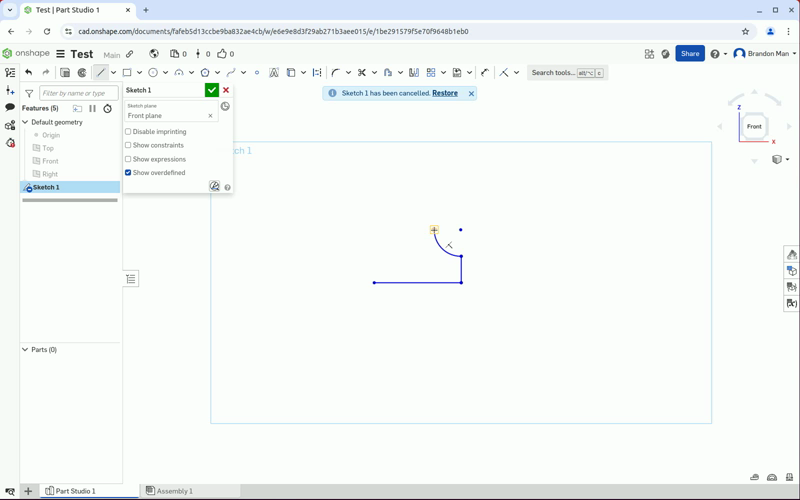
click(434, 229)
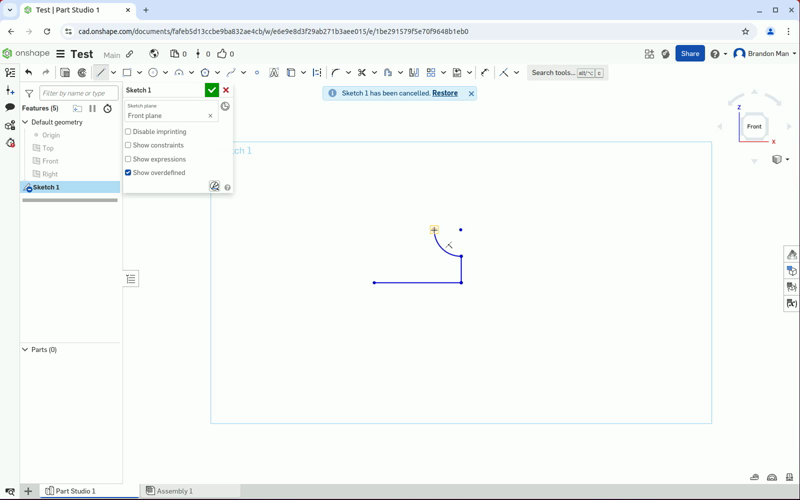
key_down(shift)
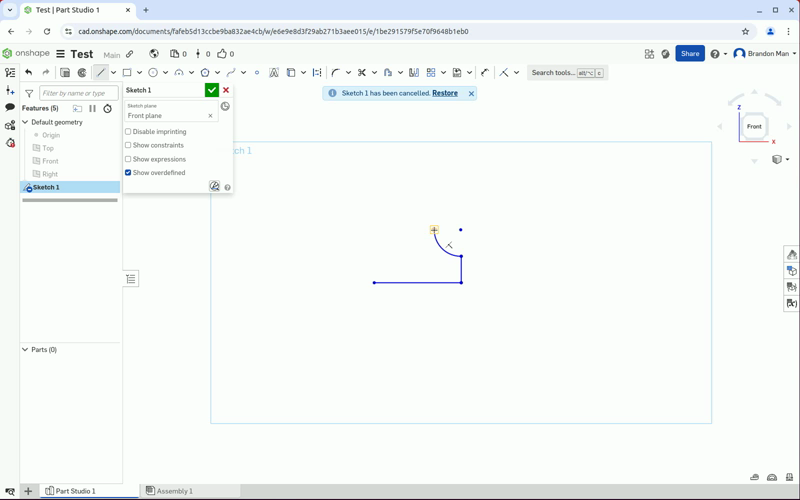
mouse_move(374, 229)
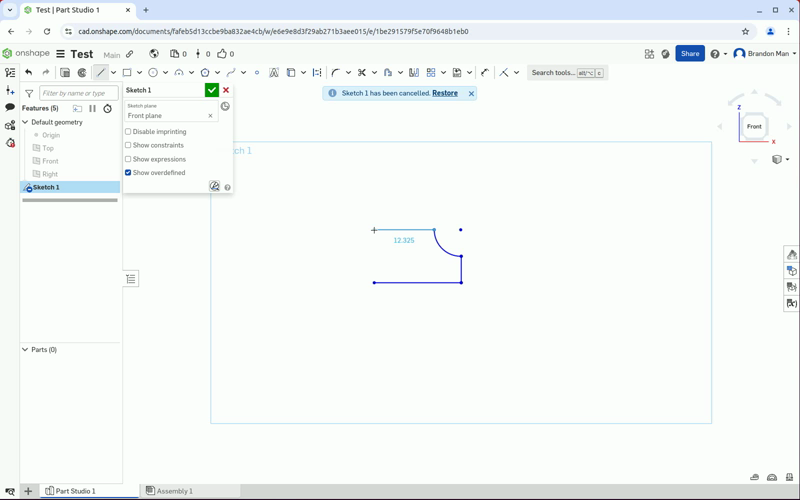
click(374, 229)
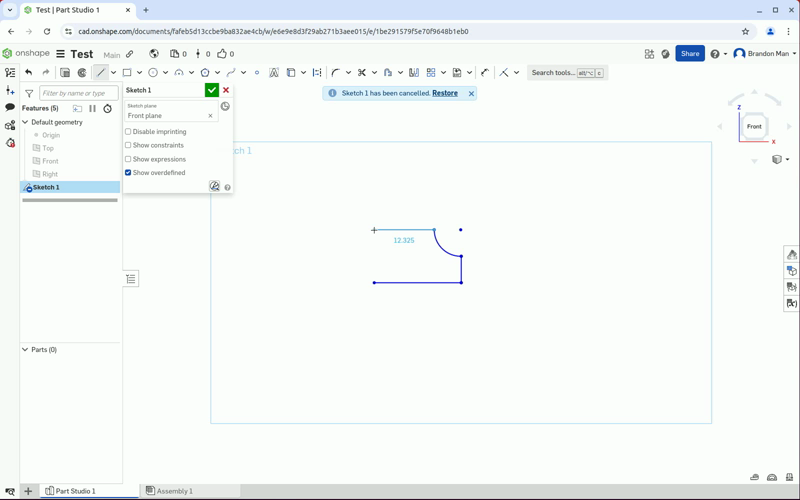
key_up(shift)
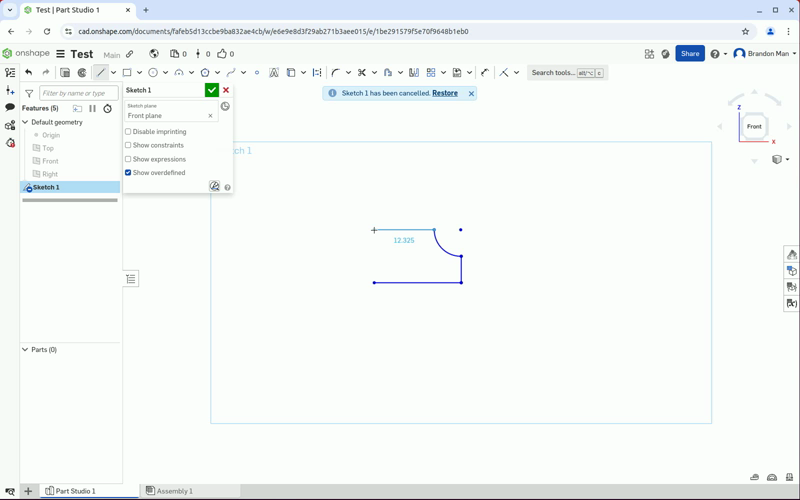
key(esc)
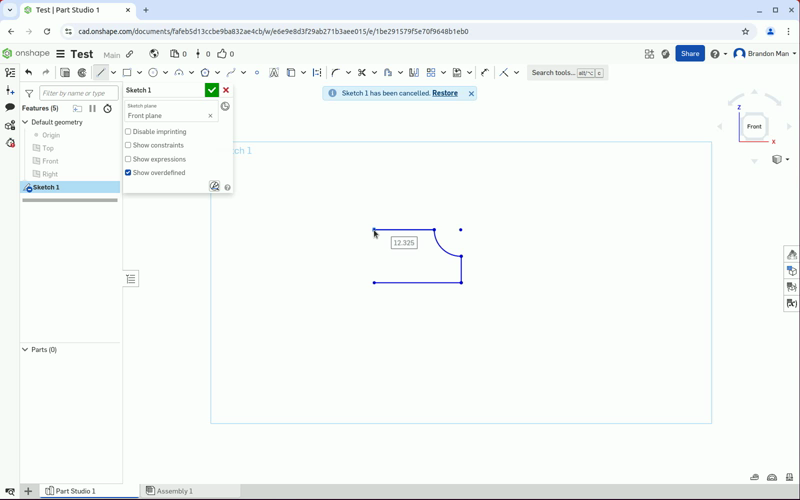
key(a)
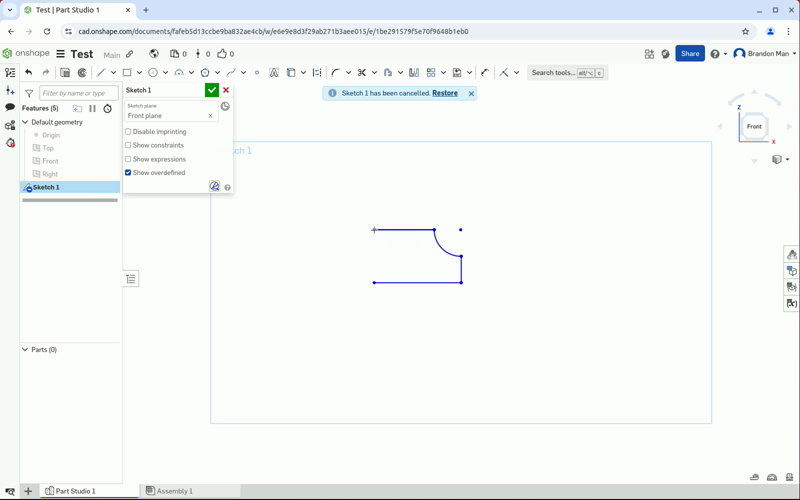
mouse_move(374, 229)
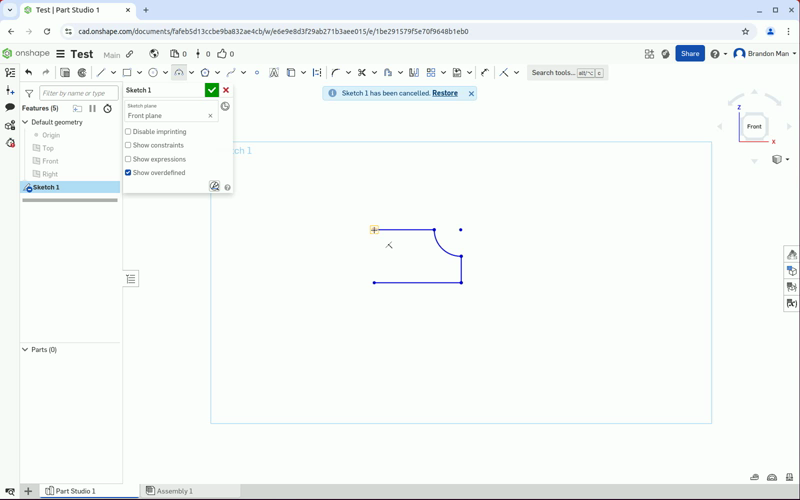
click(374, 229)
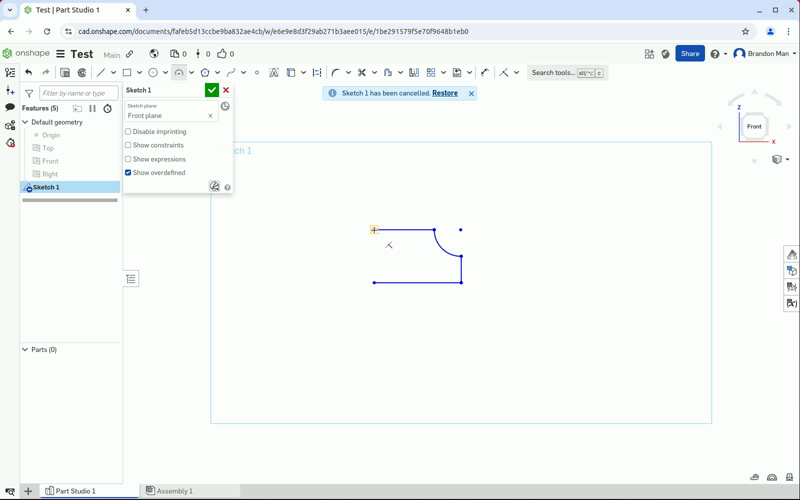
mouse_move(374, 282)
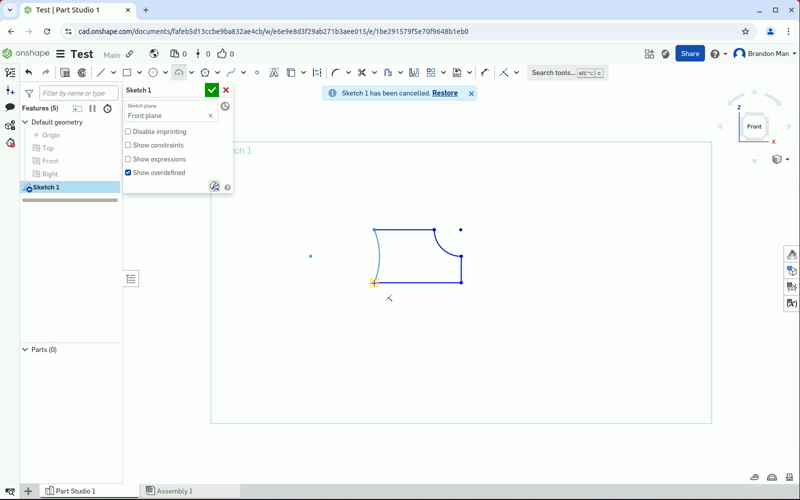
click(374, 282)
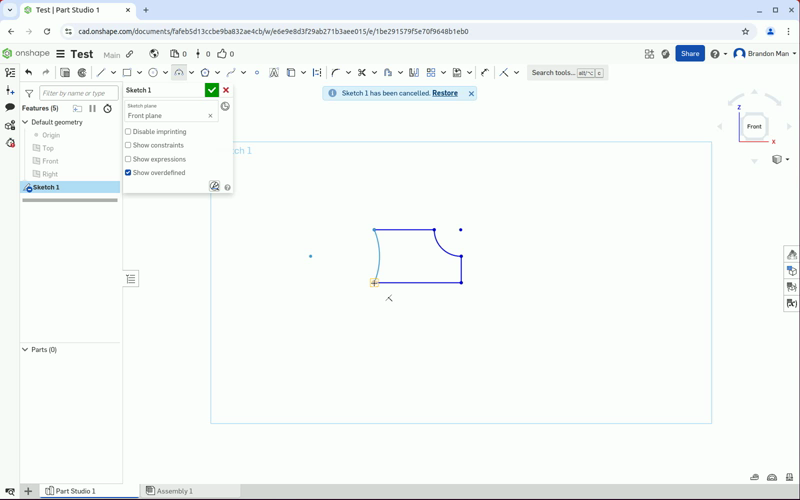
key_down(shift)
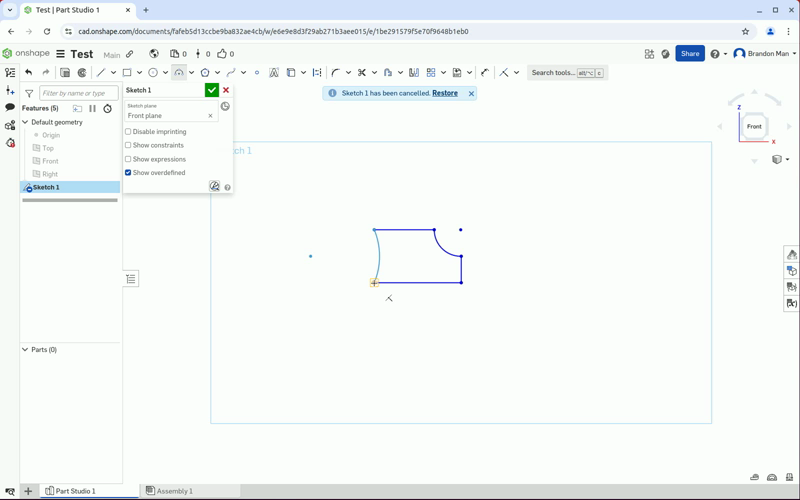
mouse_move(400, 256)
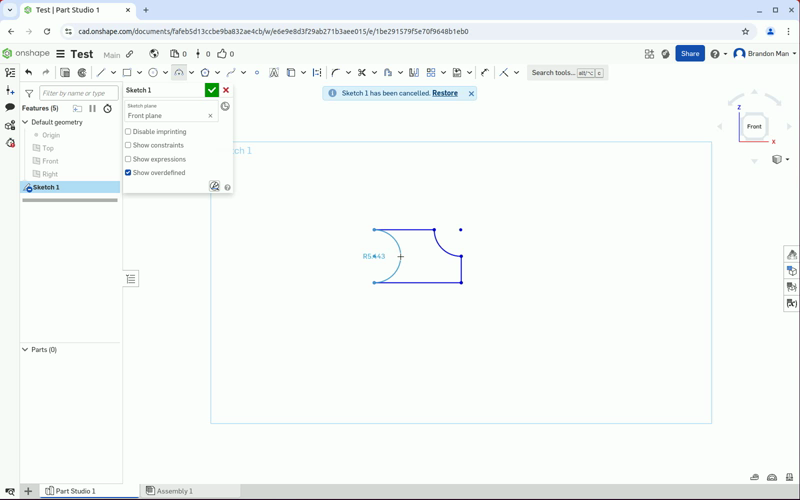
click(400, 256)
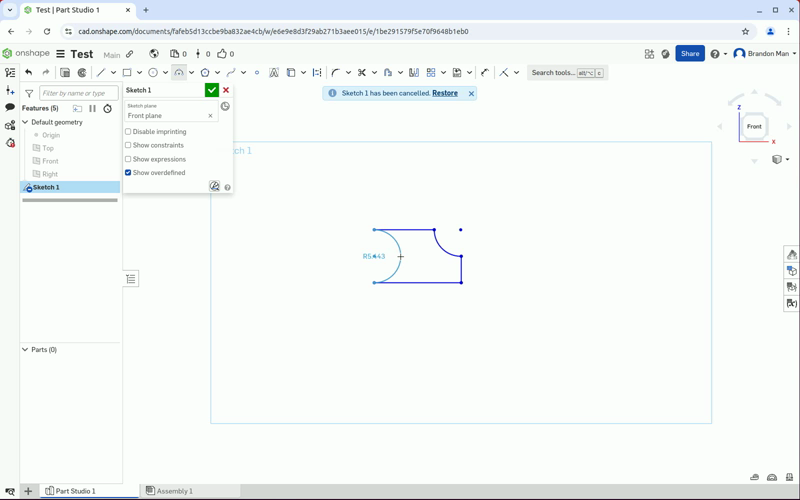
key_up(shift)
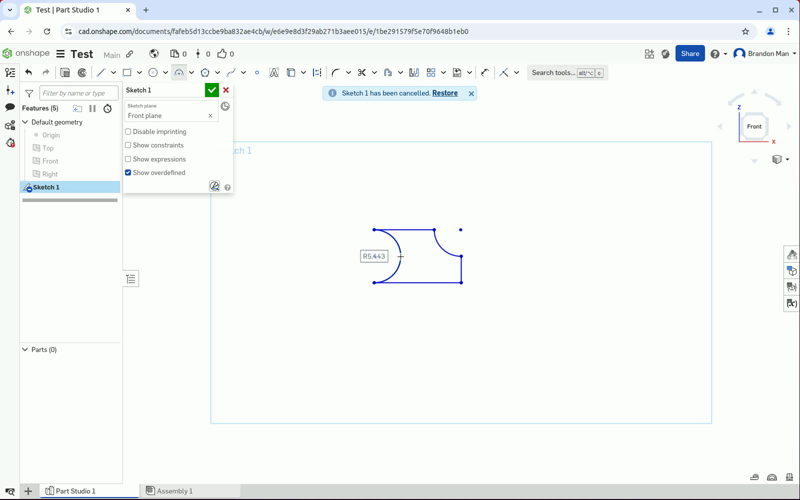
key(esc)
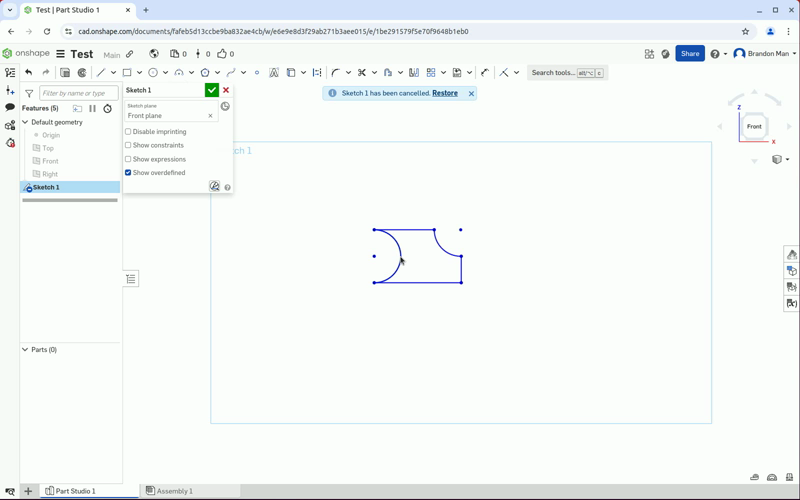
mouse_move(409, 272)
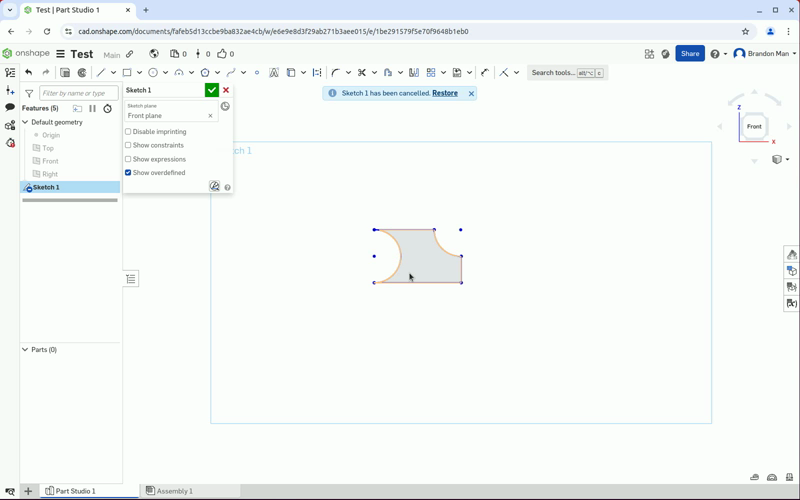
scroll(6)
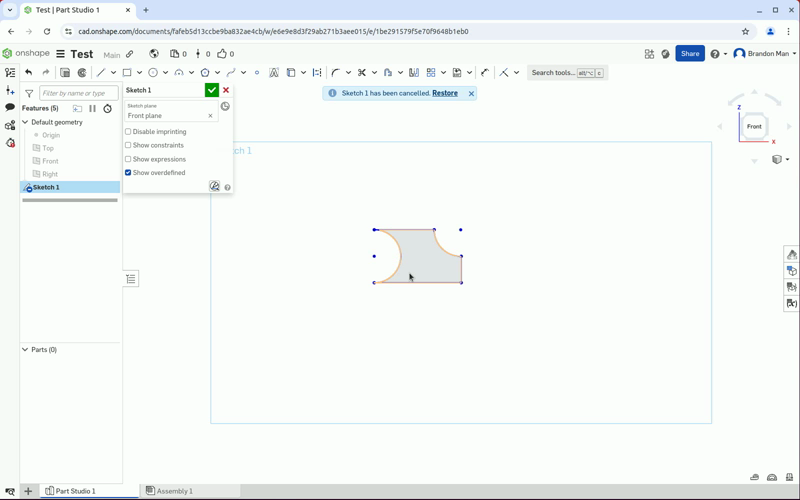
scroll(6)
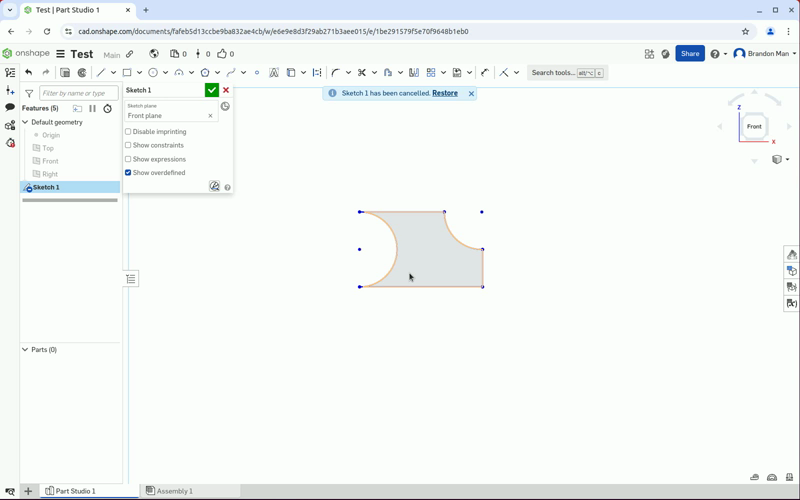
scroll(6)
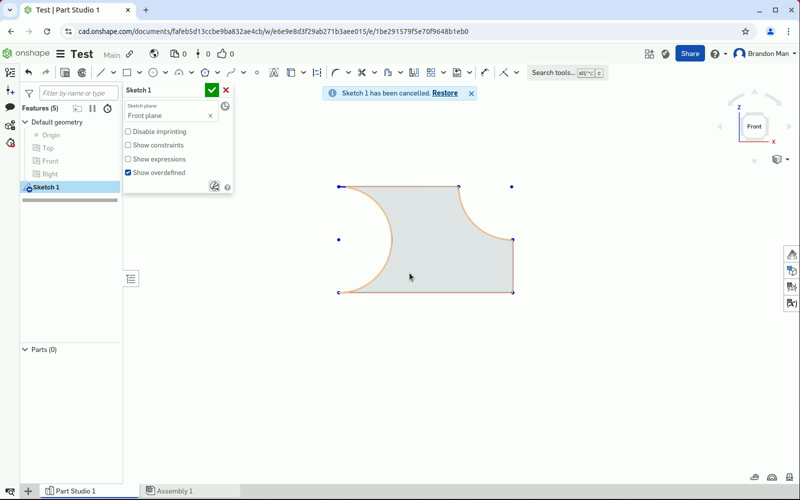
scroll(6)
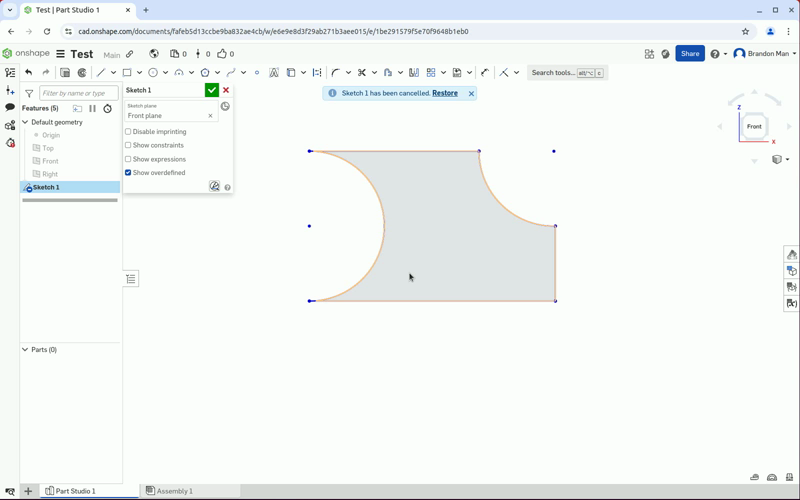
scroll(6)
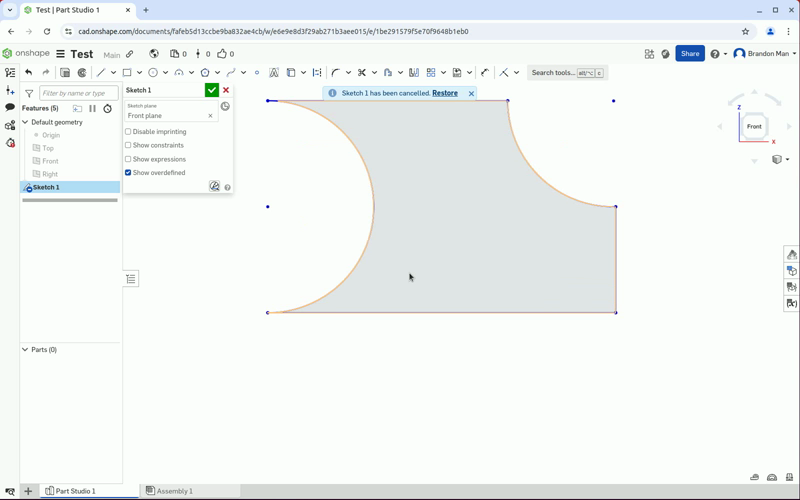
scroll(6)
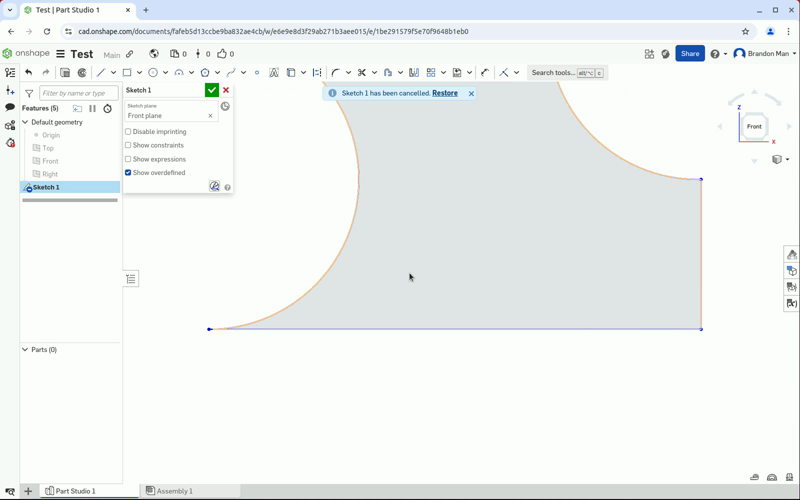
scroll(6)
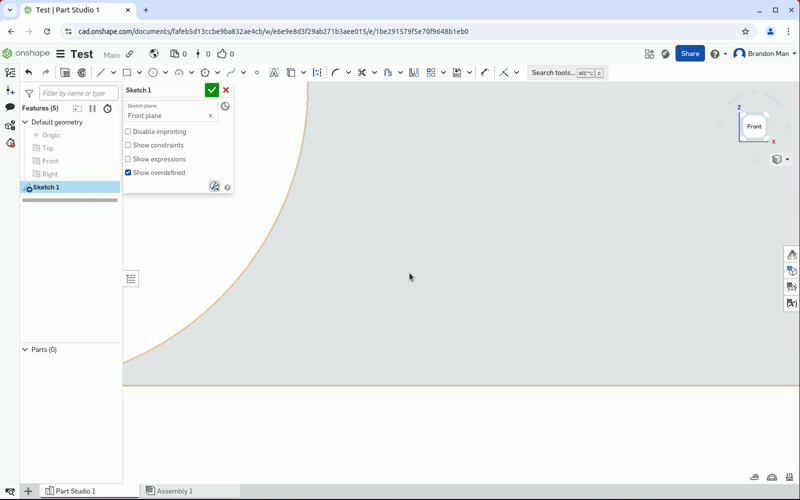
click(409, 272)
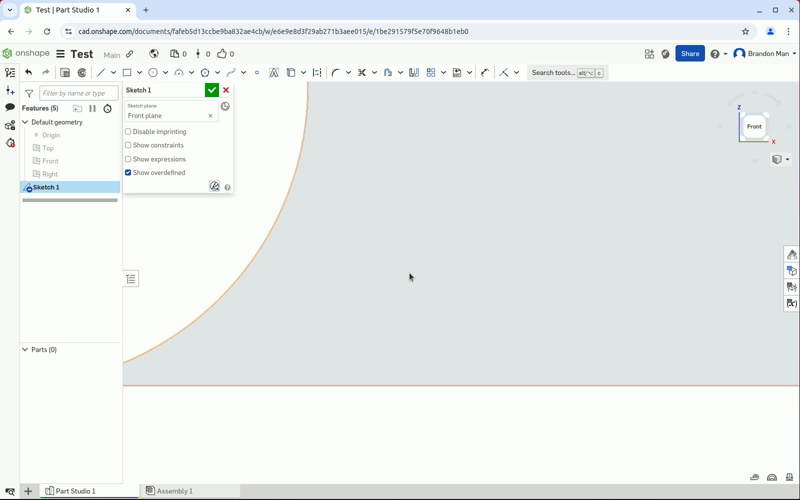
scroll(-6)
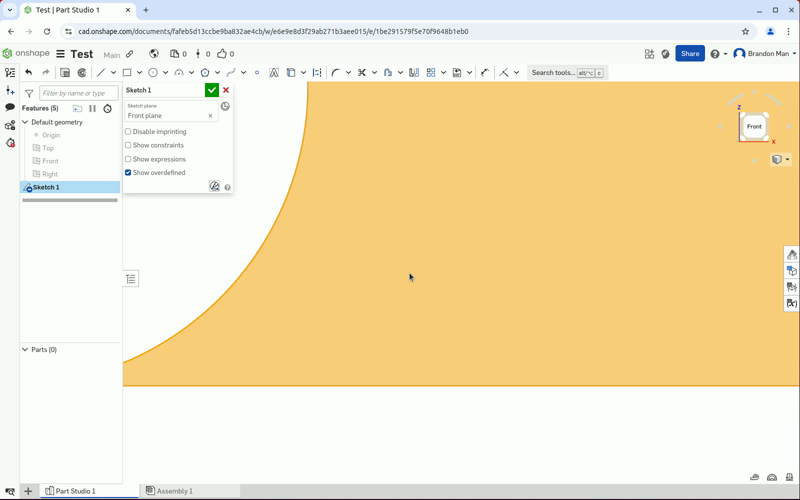
scroll(-6)
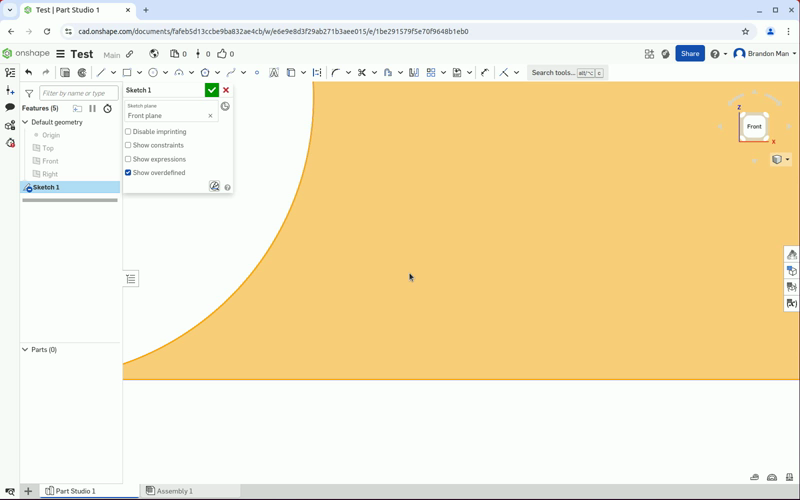
scroll(-6)
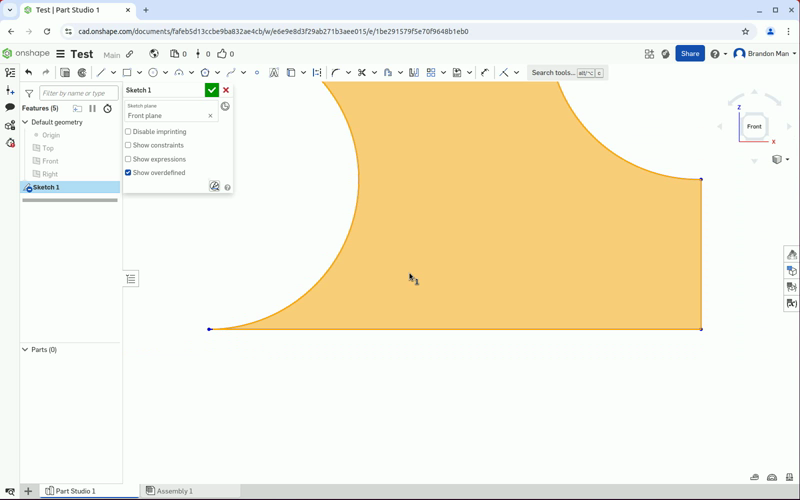
scroll(-6)
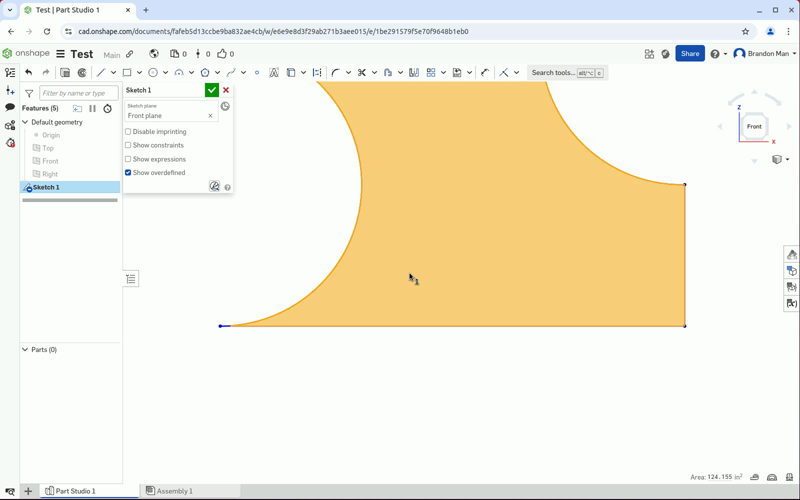
scroll(-6)
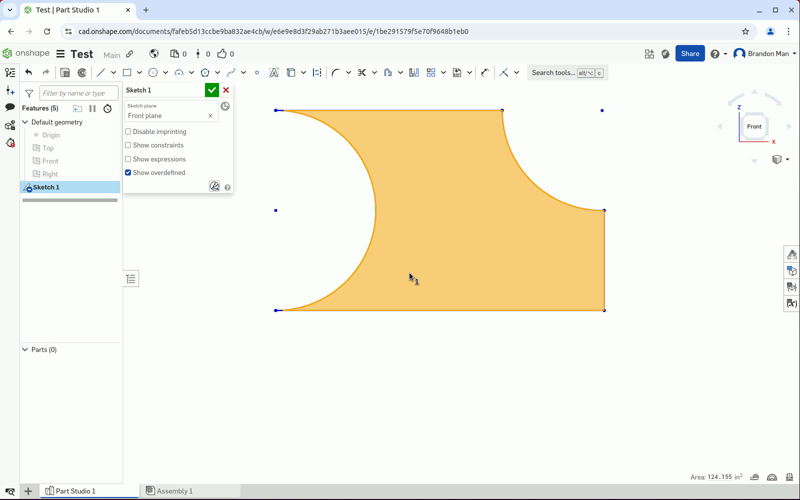
scroll(-6)
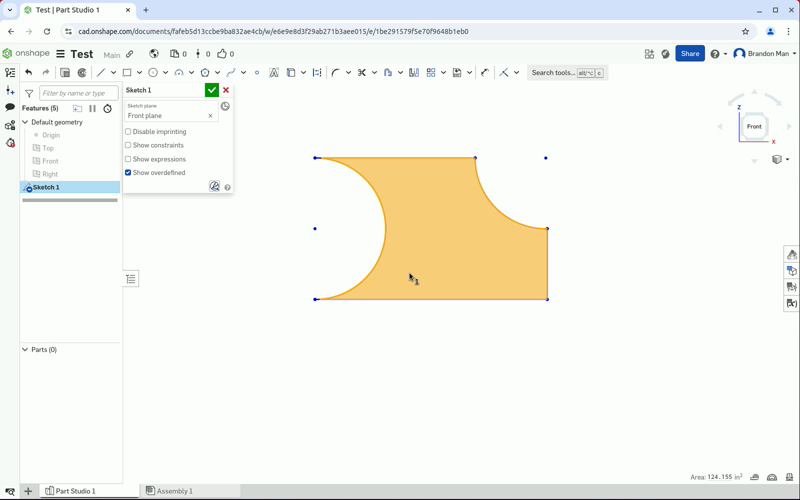
scroll(-6)
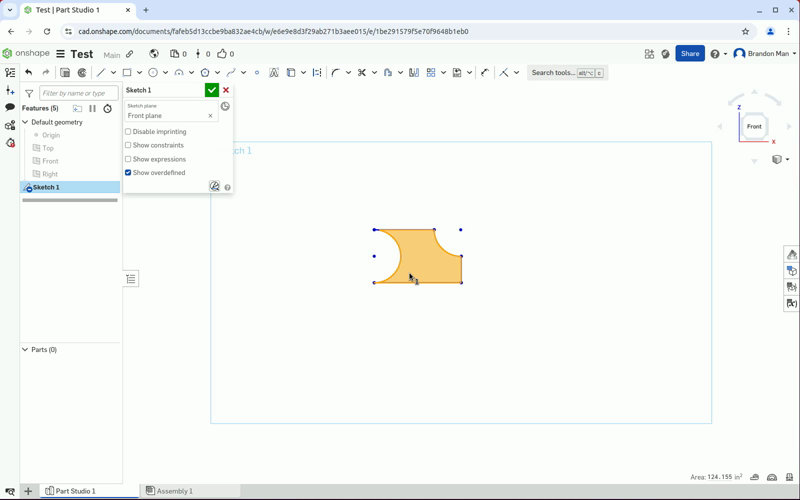
mouse_move(73, 352)
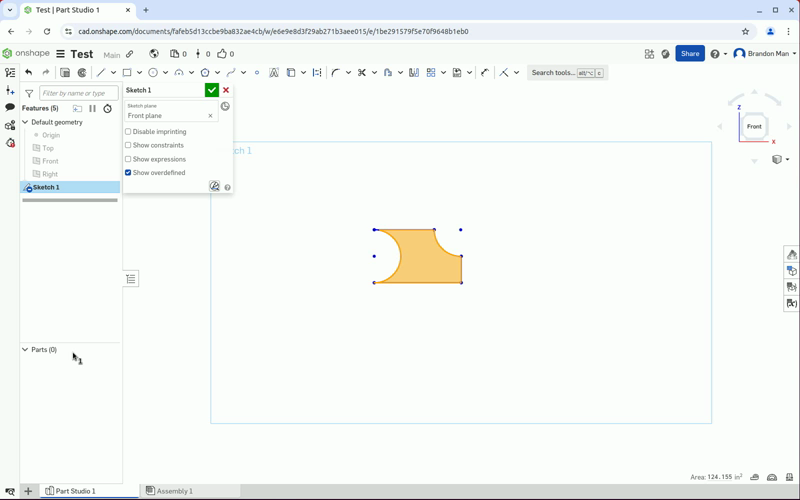
key(shift+y)
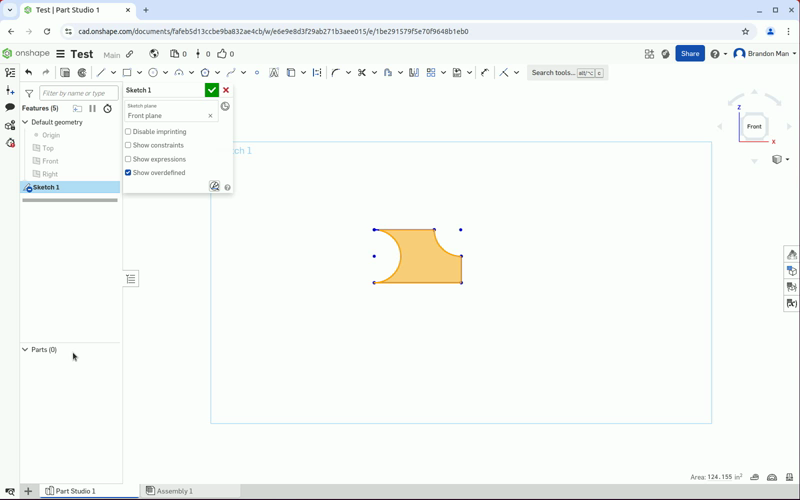
key(shift+e)
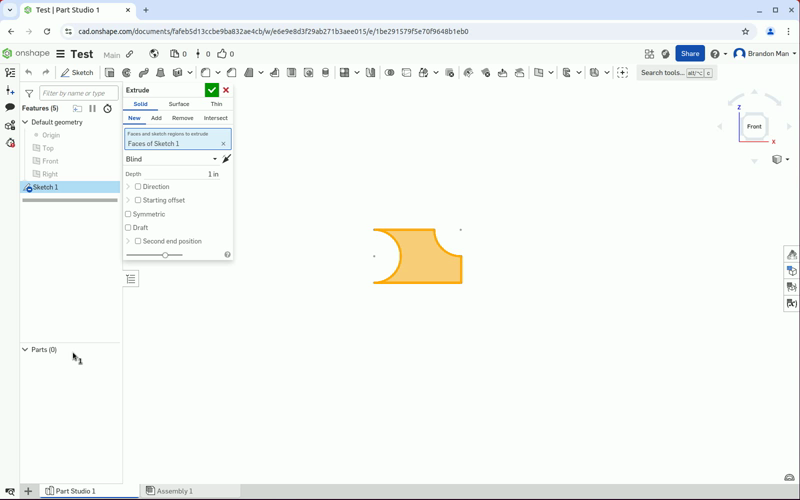
mouse_move(143, 106)
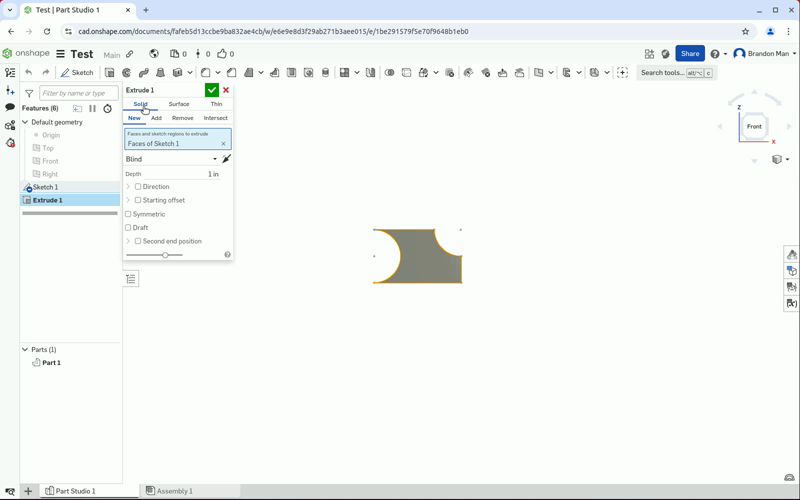
click(143, 106)
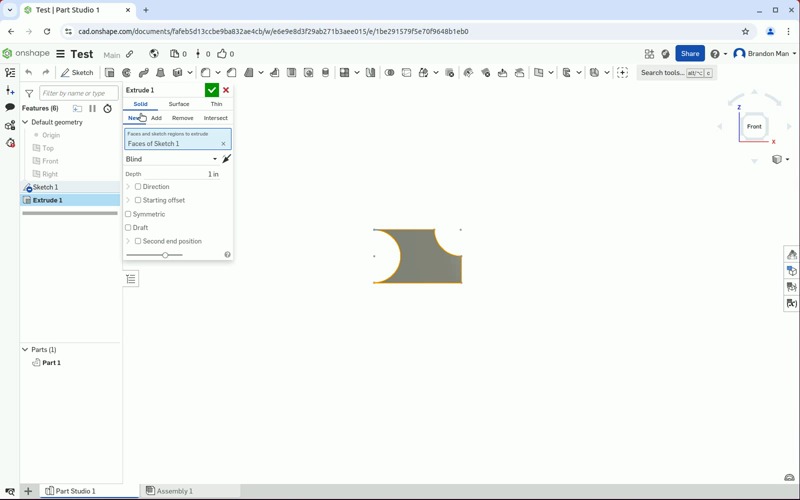
mouse_move(137, 120)
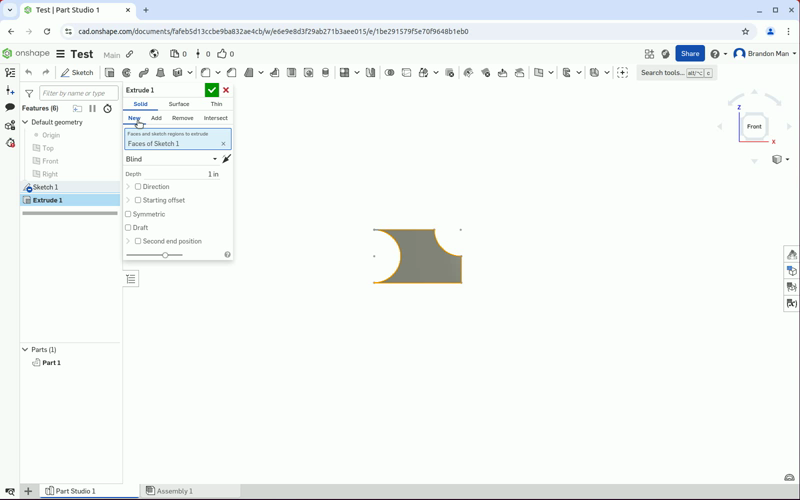
click(137, 120)
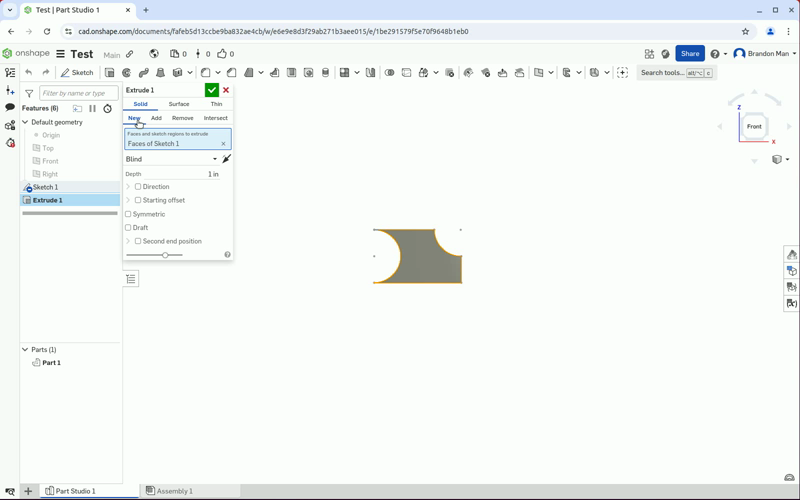
key(tab, 4)
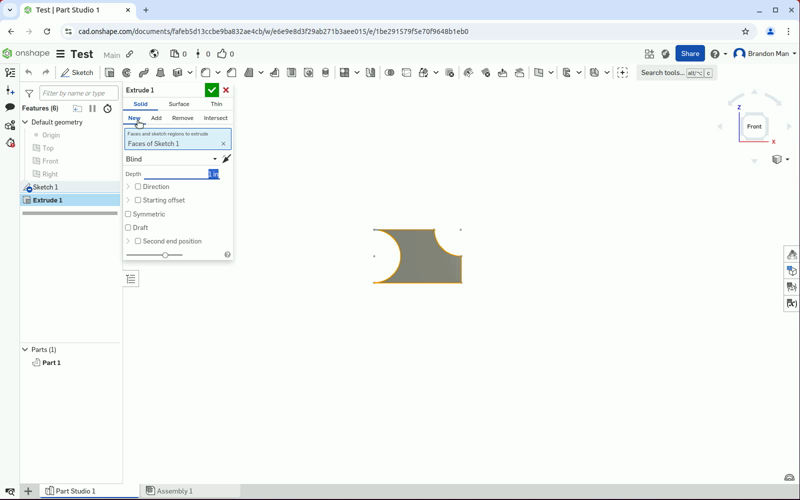
text(4.333)
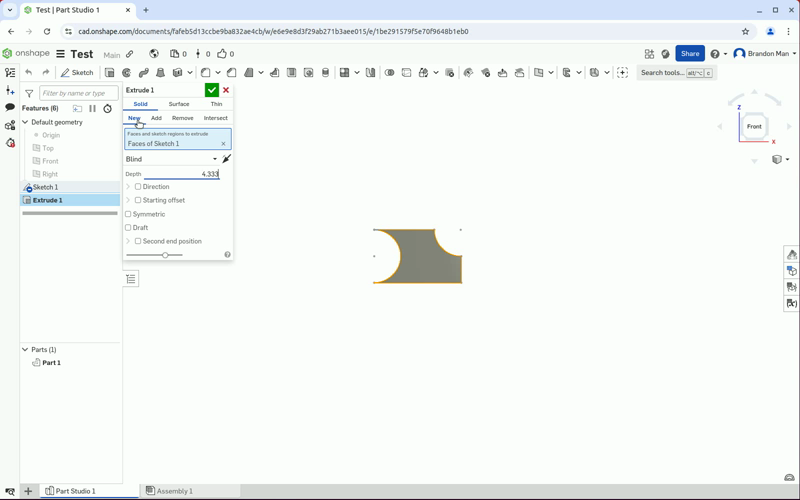
key(enter)
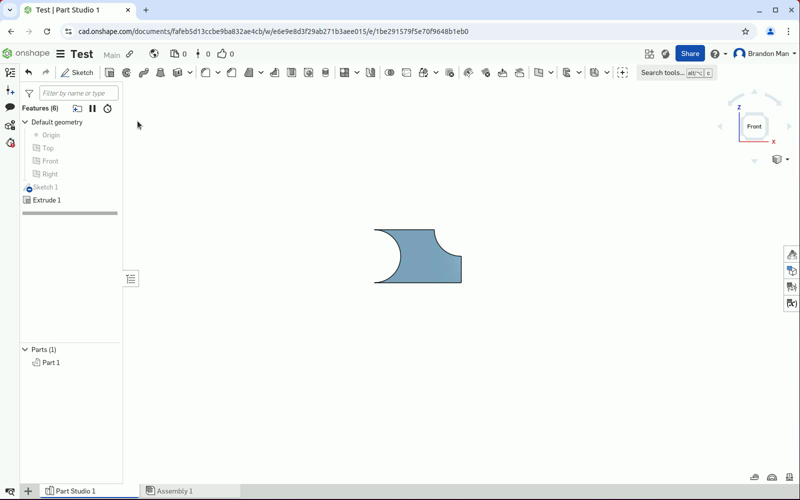
key(shift+h)
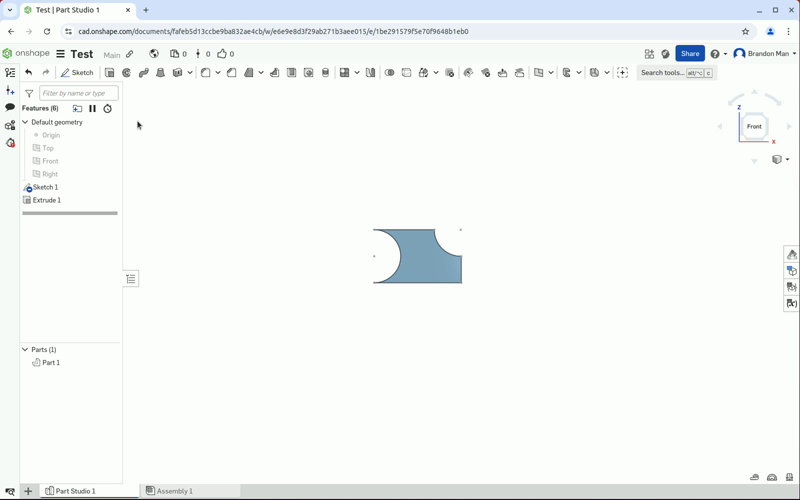
key(shift+h)
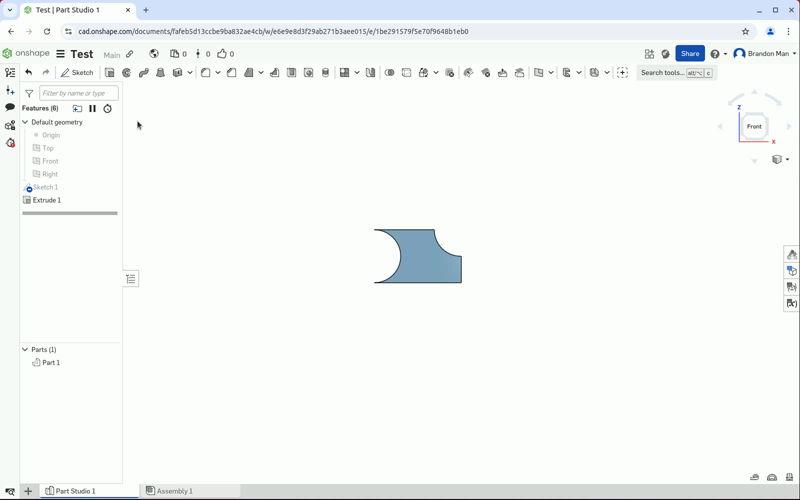
mouse_move(73, 189)
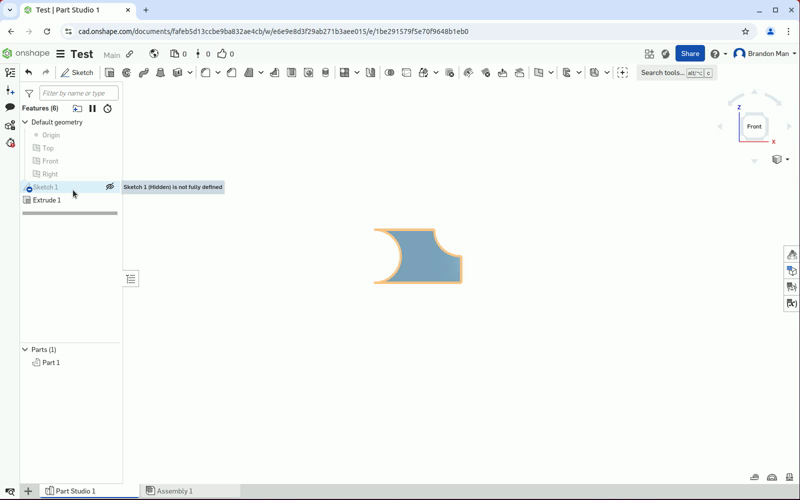
click(73, 189)
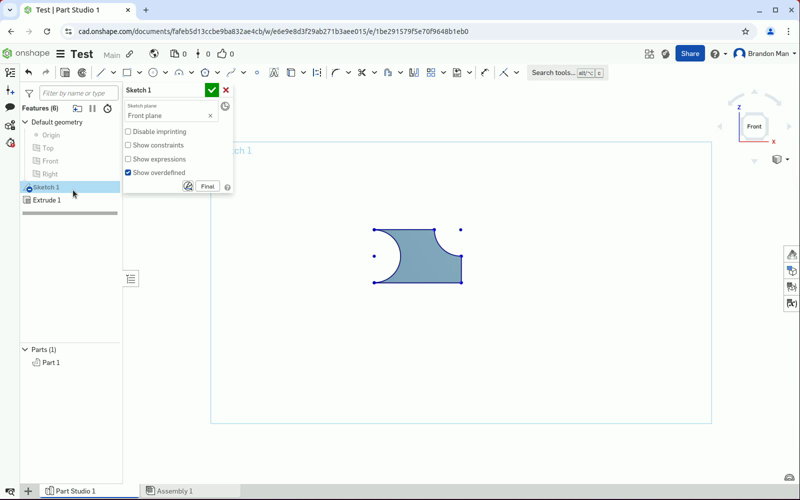
mouse_move(229, 92)
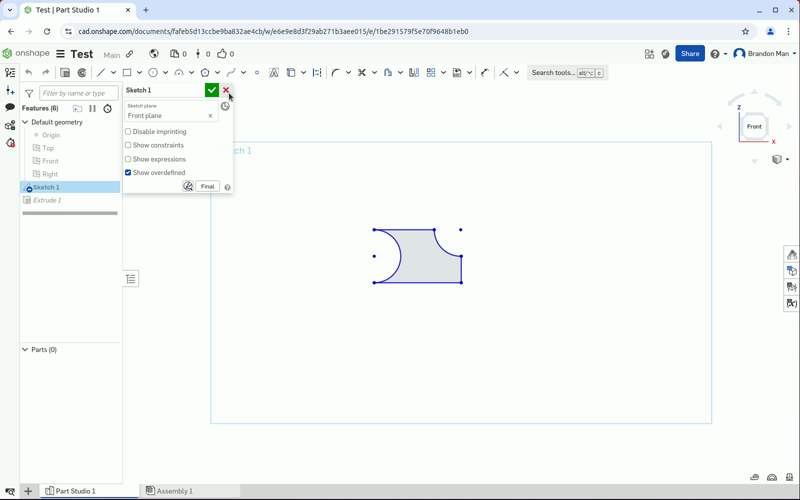
click(229, 92)
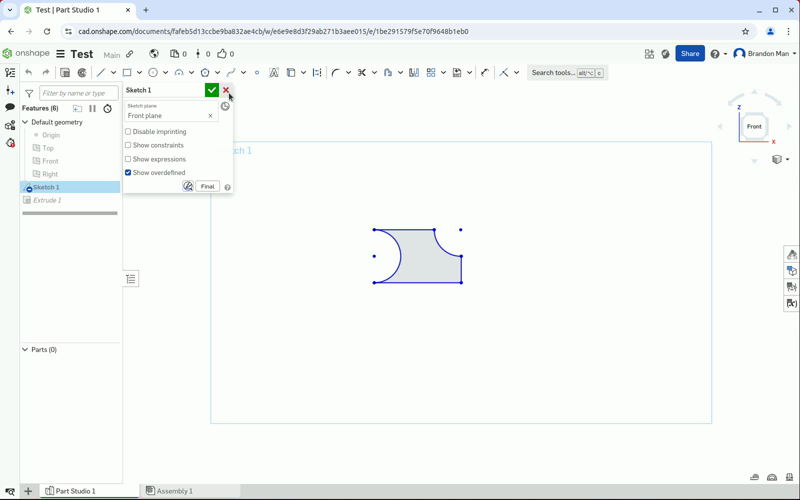
key(shift+s)
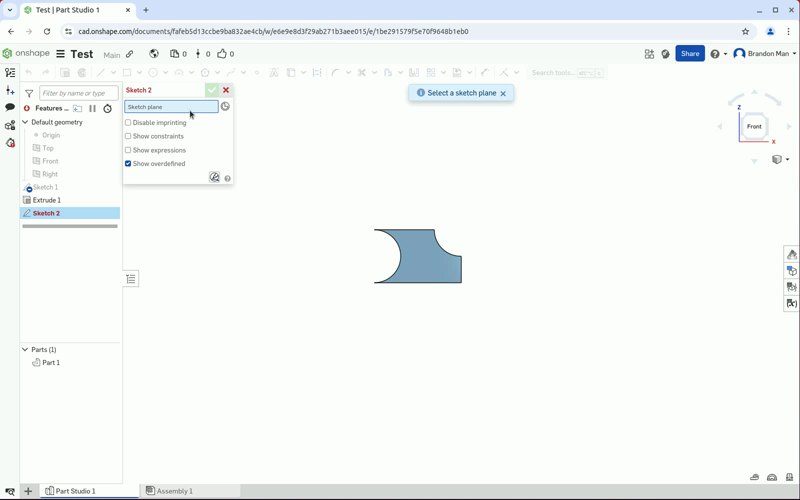
mouse_move(73, 163)
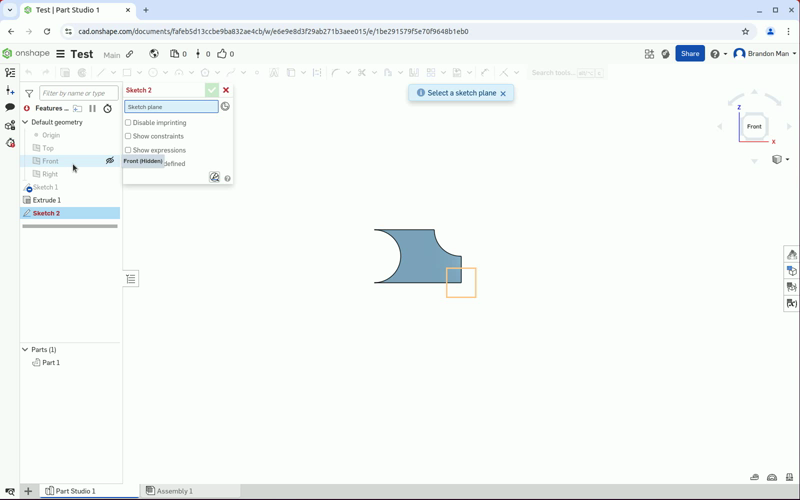
click(73, 163)
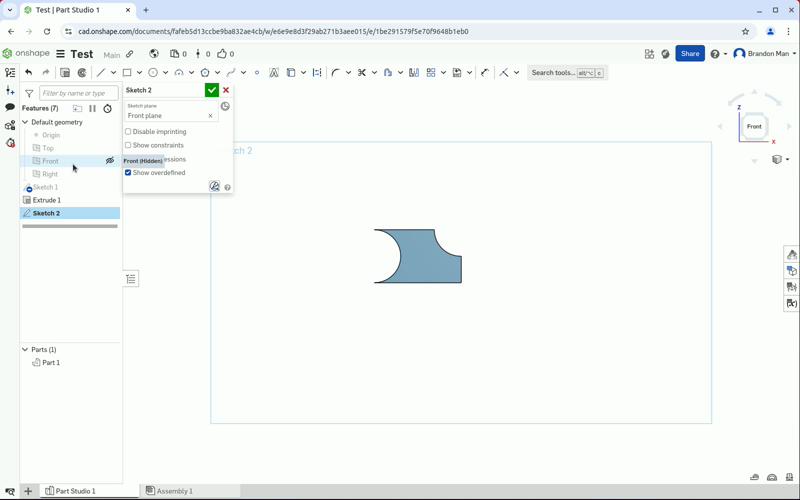
mouse_move(73, 352)
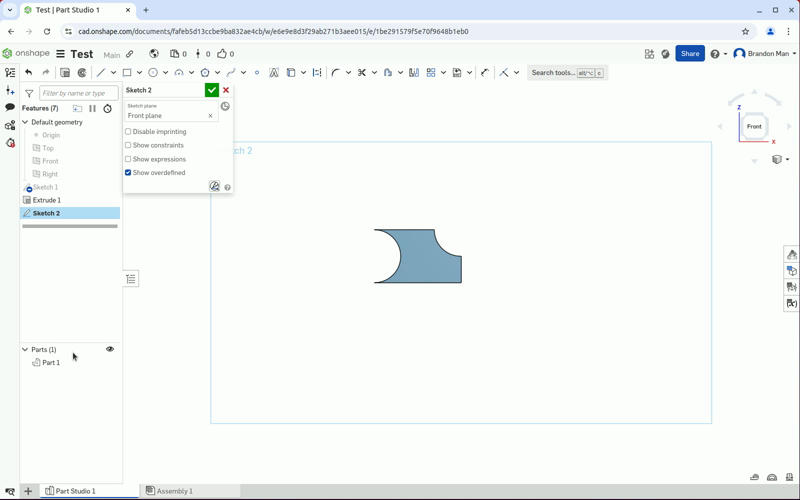
key(y)
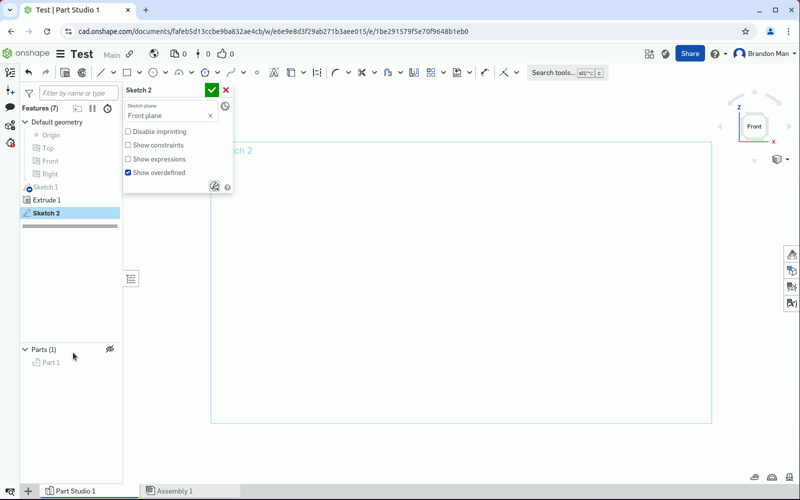
key(l)
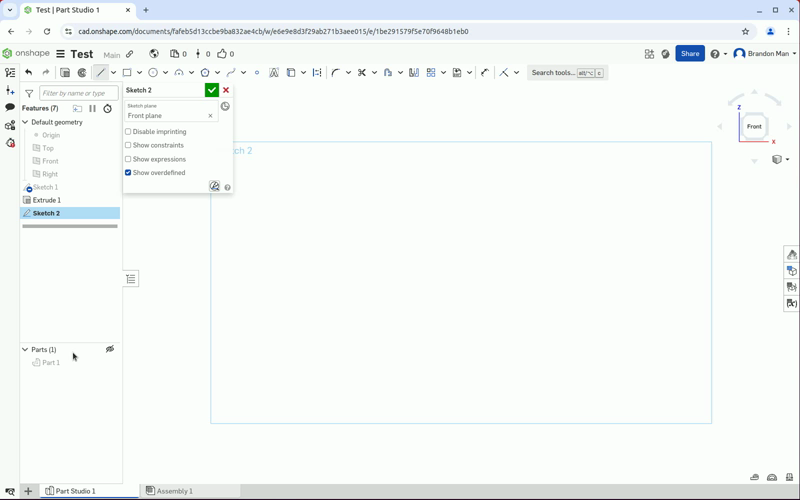
key_down(shift)
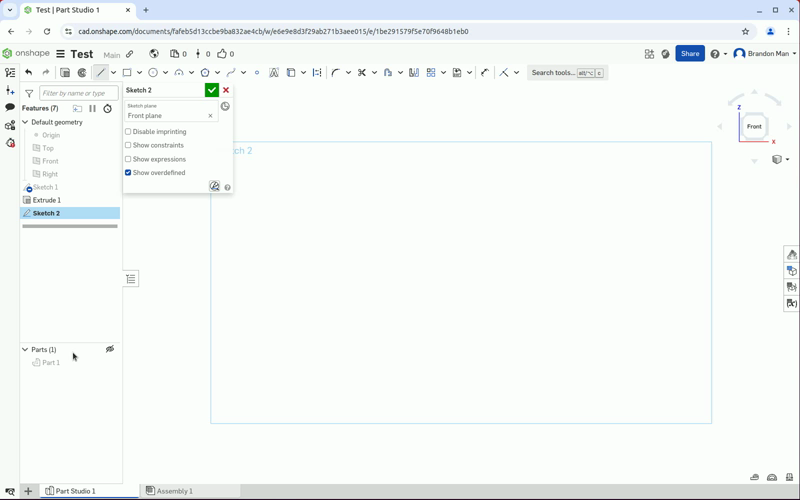
mouse_move(374, 282)
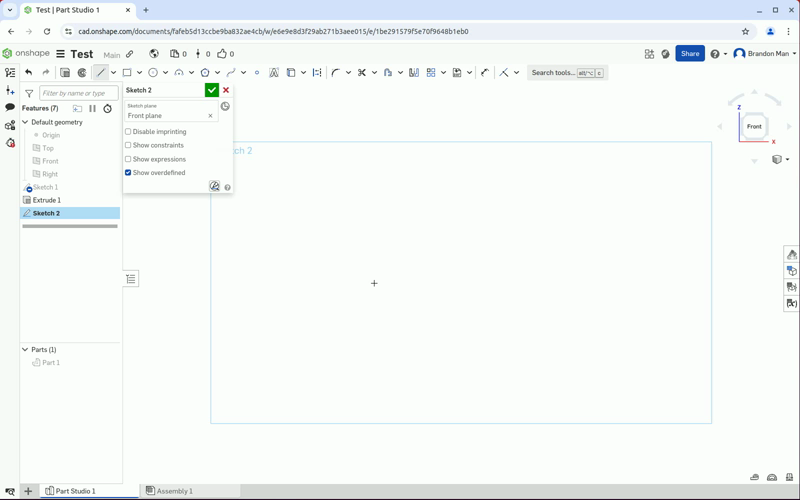
click(374, 282)
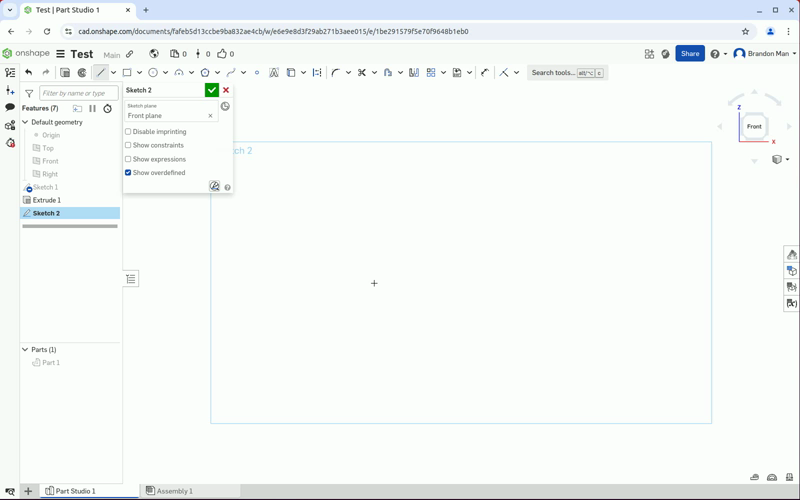
key_up(shift)
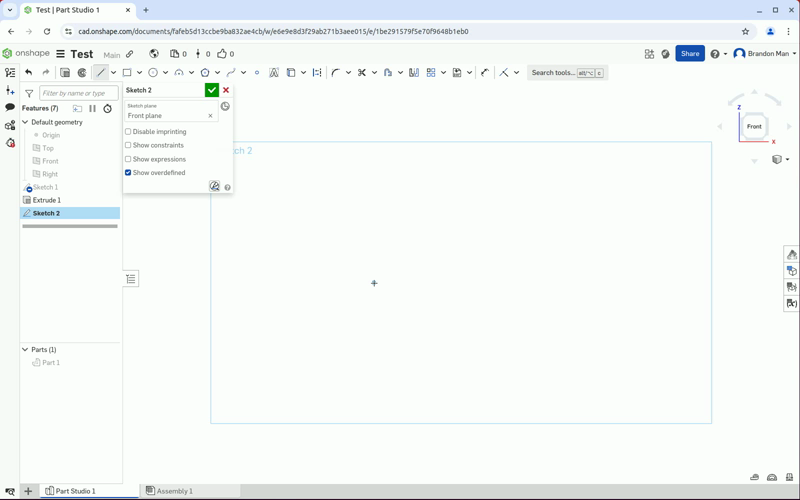
key_down(shift)
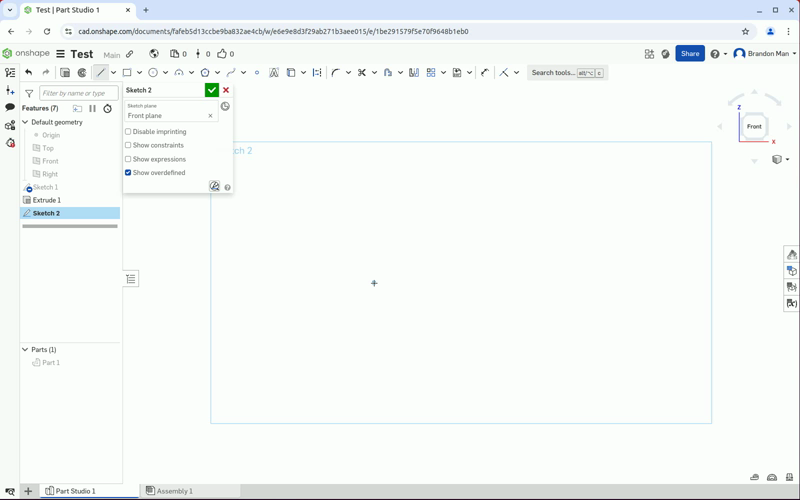
mouse_move(404, 282)
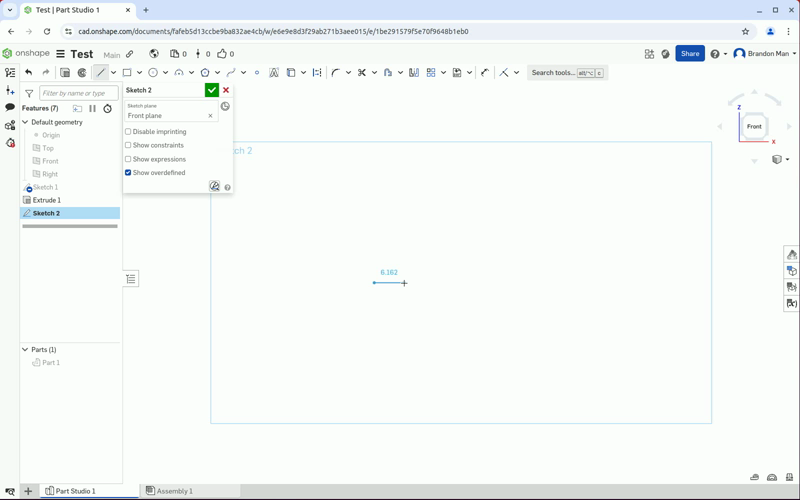
mouse_move(374, 269)
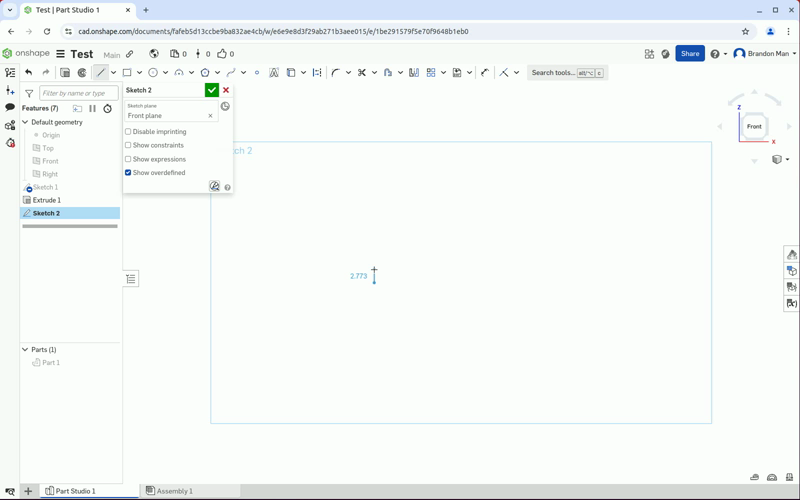
click(374, 269)
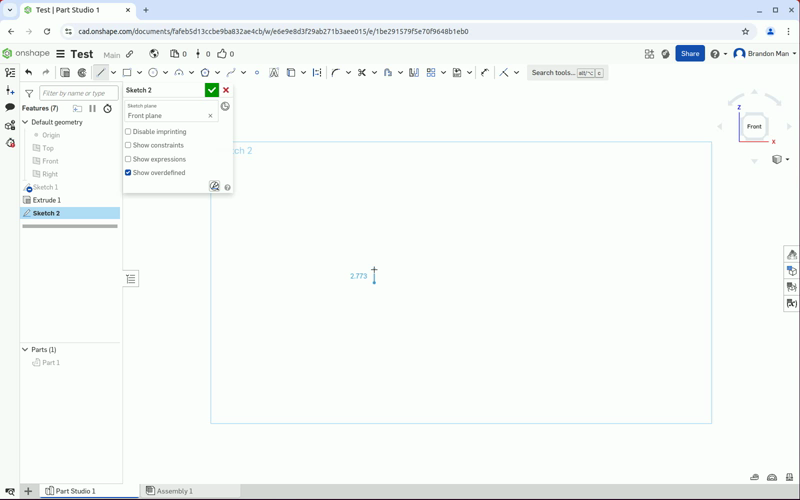
key_up(shift)
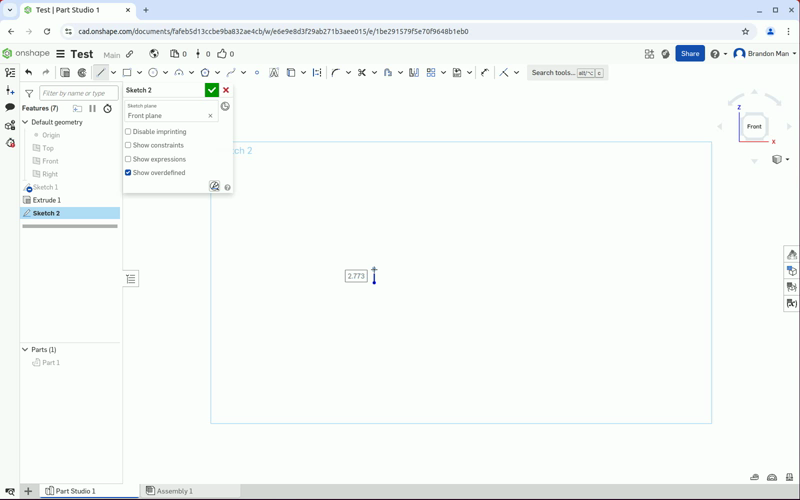
key(esc)
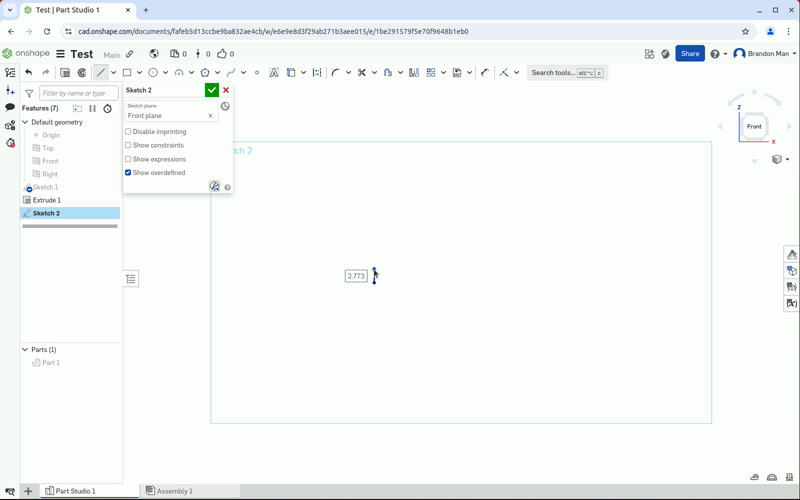
key(a)
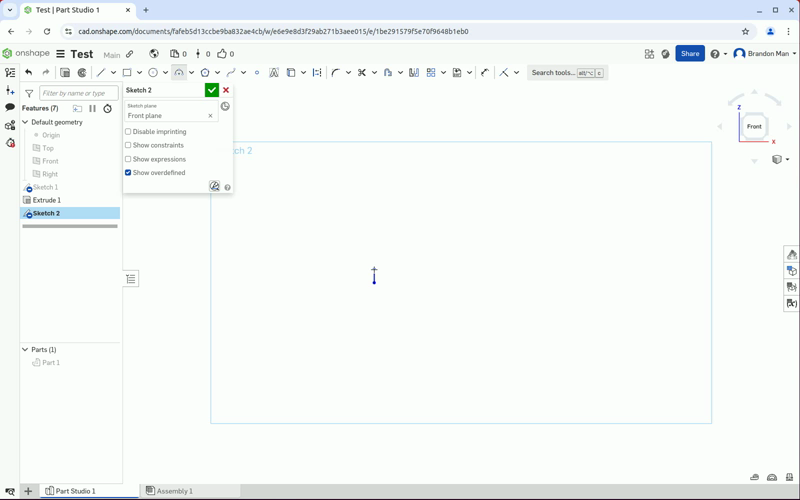
mouse_move(374, 269)
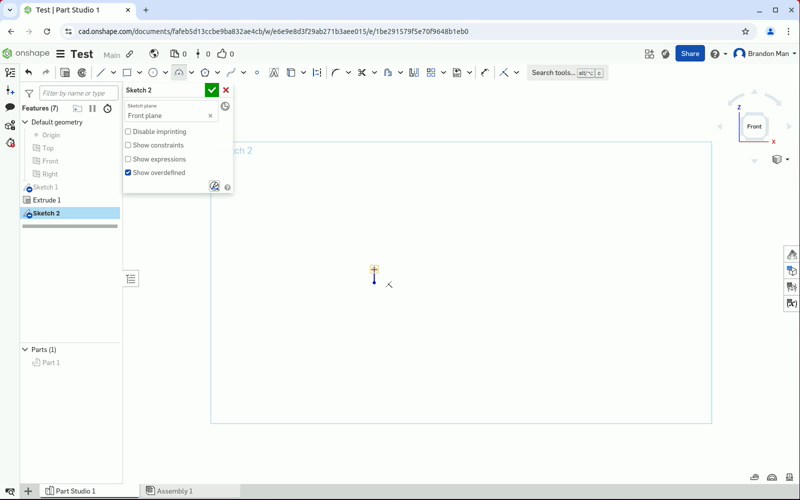
click(374, 269)
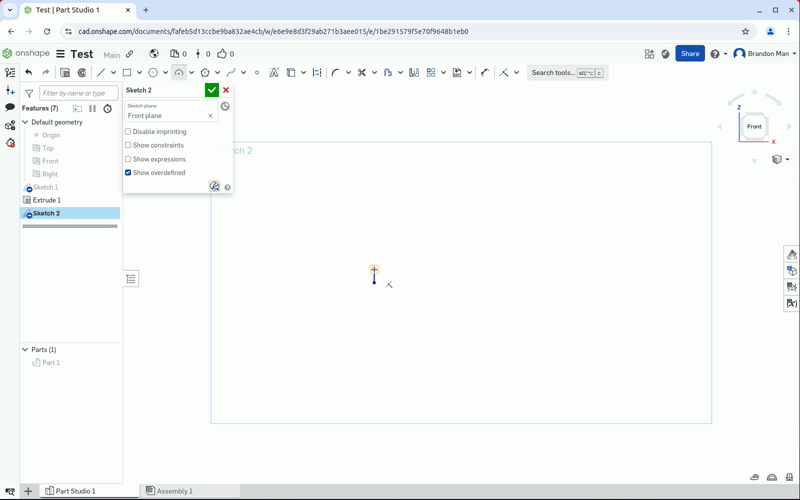
key_down(shift)
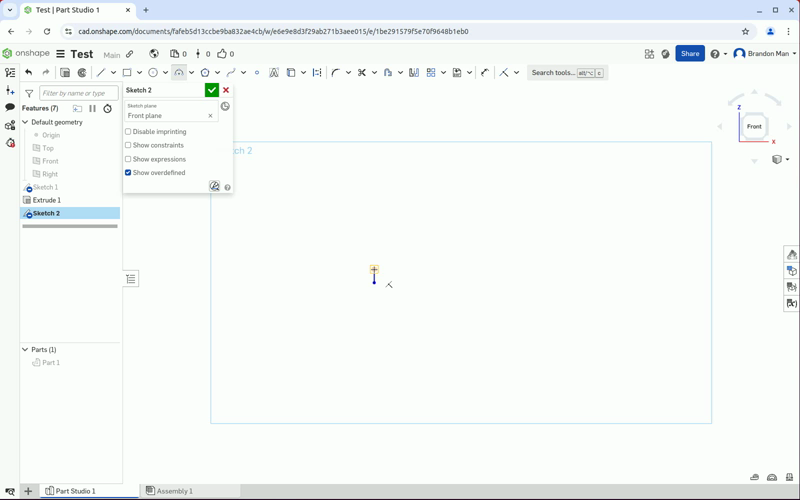
mouse_move(374, 243)
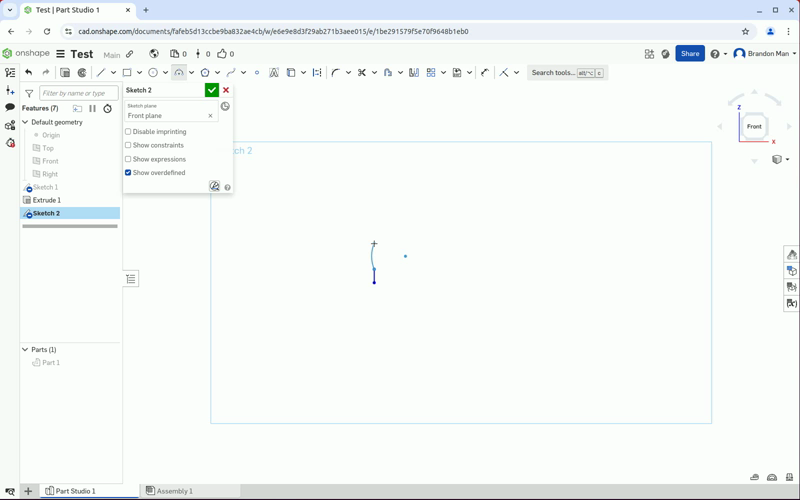
click(374, 243)
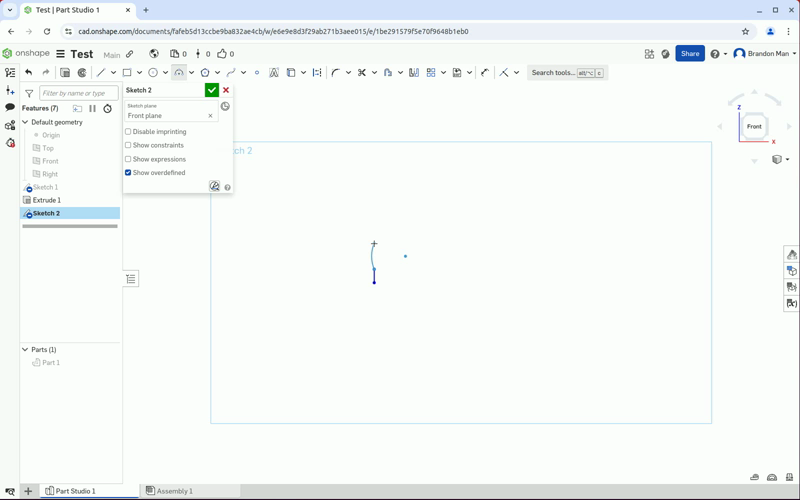
mouse_move(360, 256)
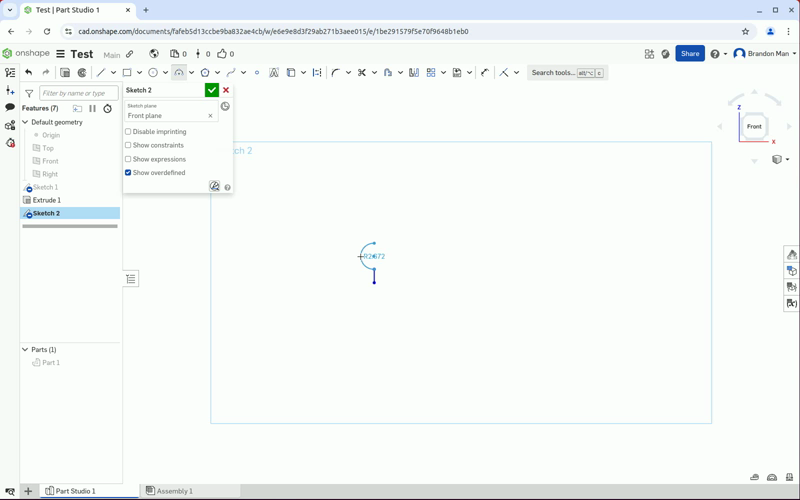
click(360, 256)
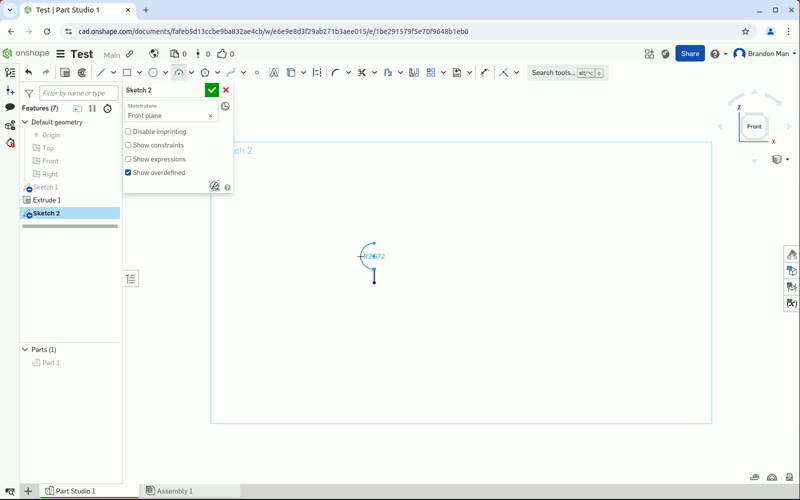
key_up(shift)
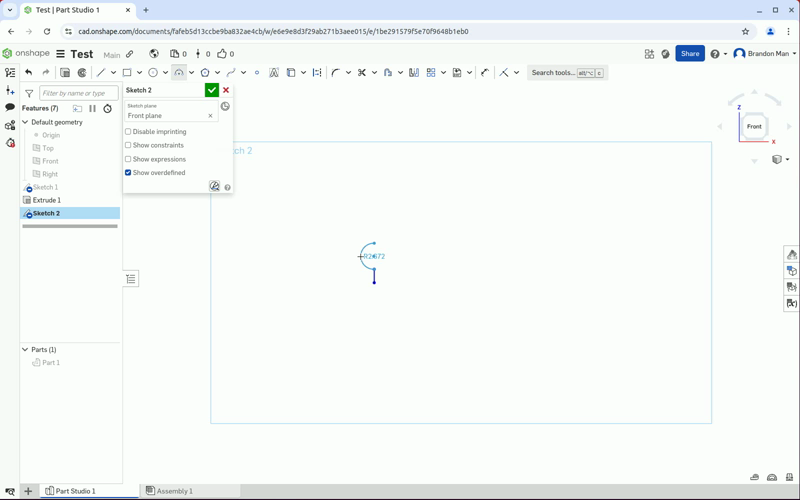
key(esc)
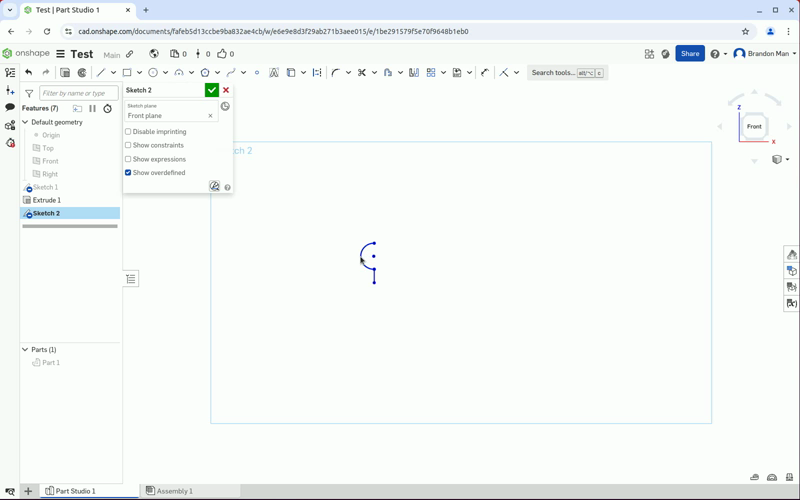
key(l)
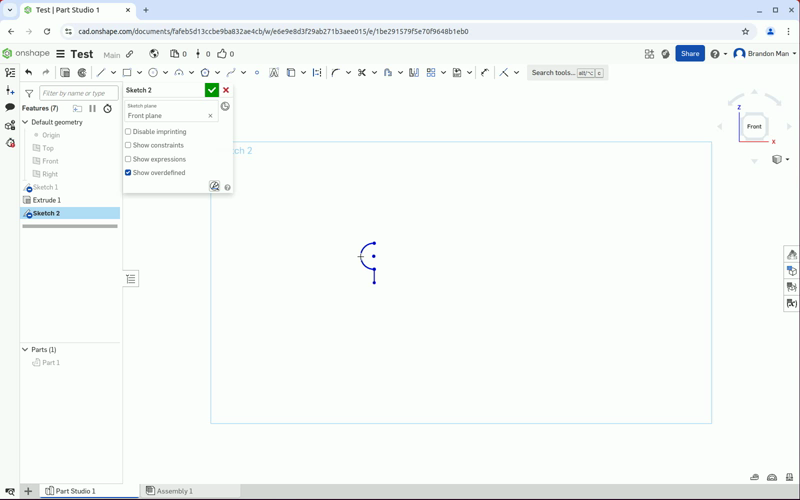
mouse_move(374, 243)
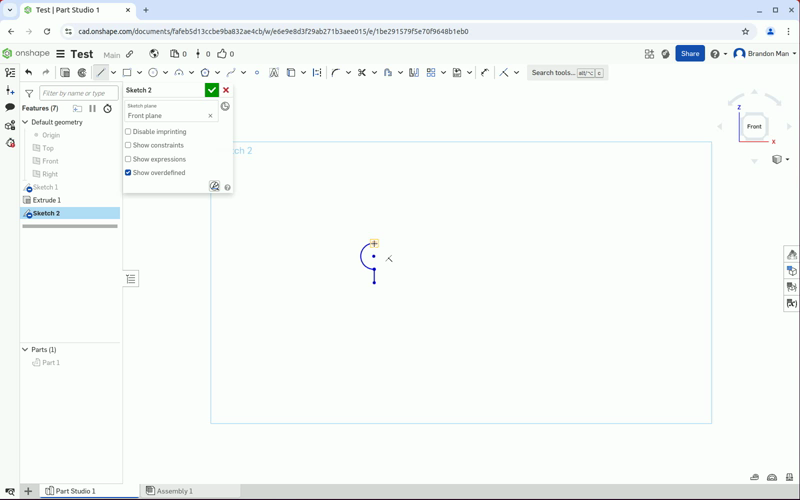
click(374, 243)
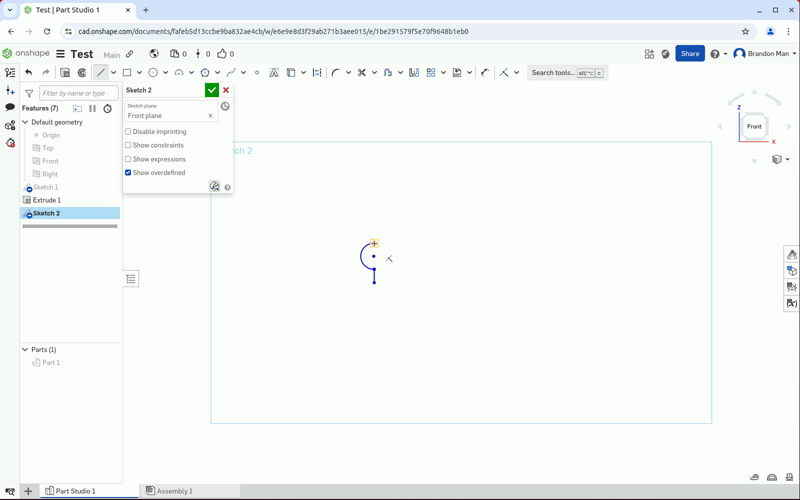
key_down(shift)
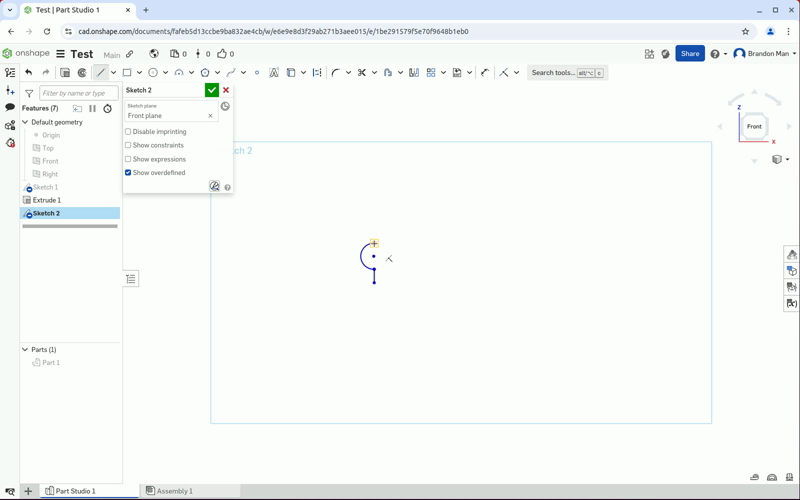
mouse_move(404, 243)
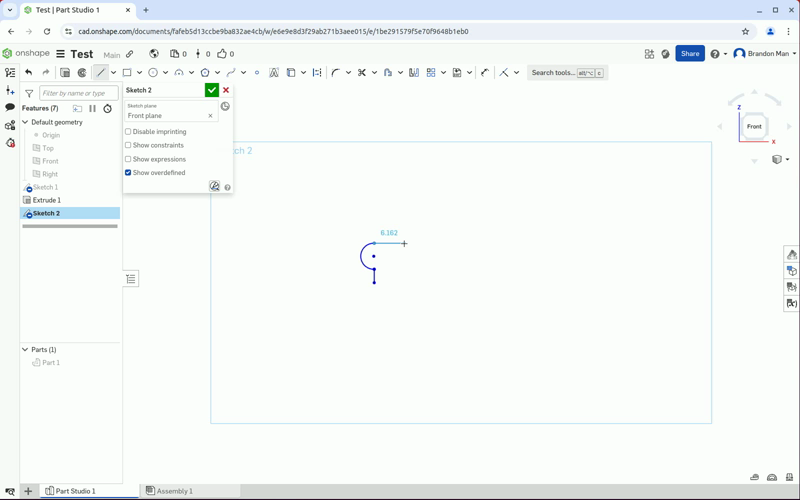
mouse_move(374, 229)
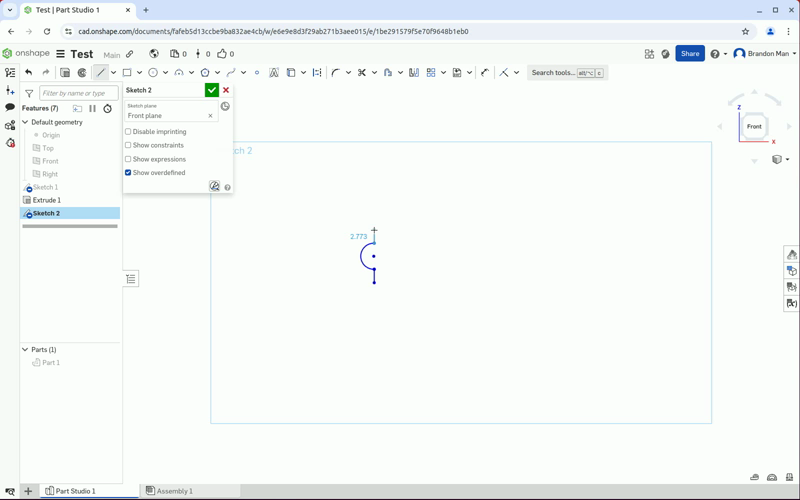
click(374, 229)
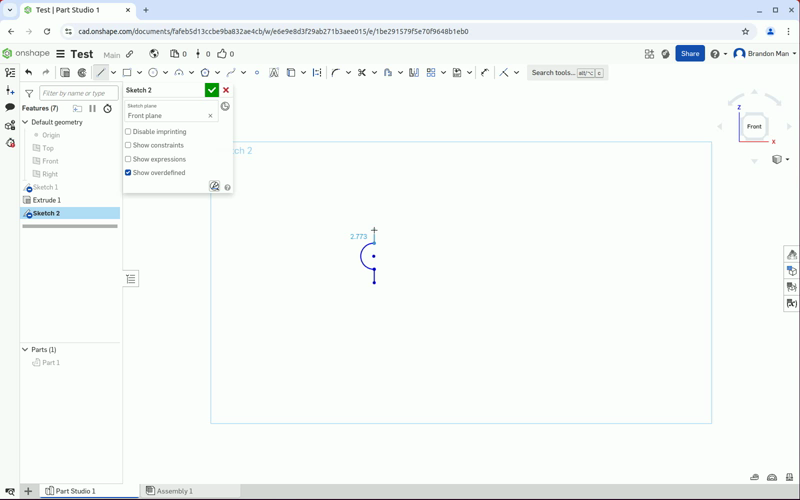
key_up(shift)
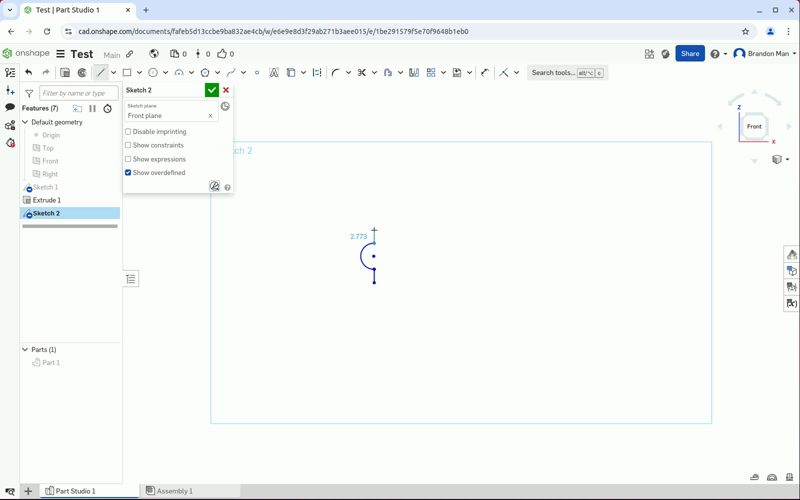
key(esc)
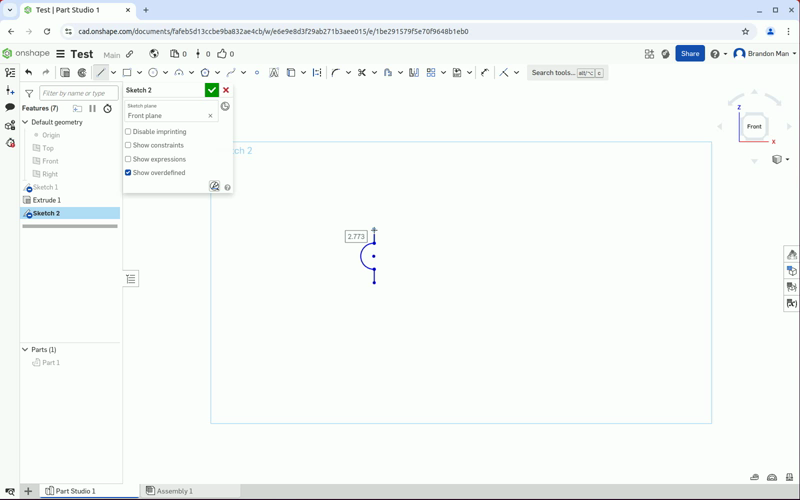
key(a)
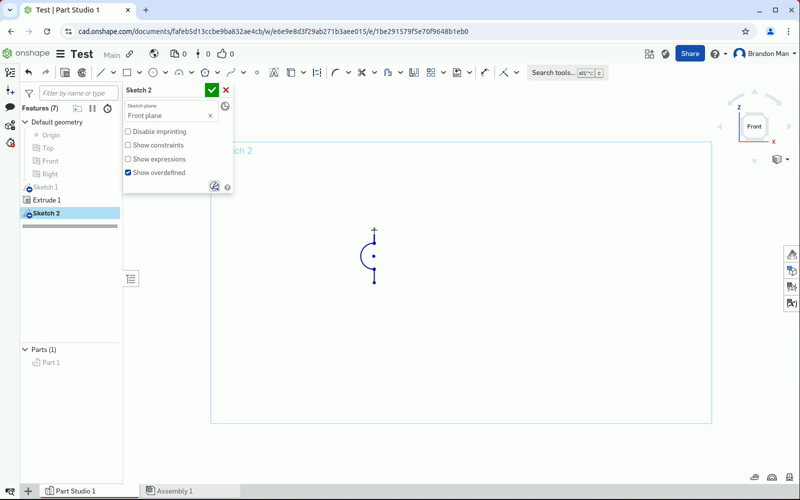
mouse_move(374, 229)
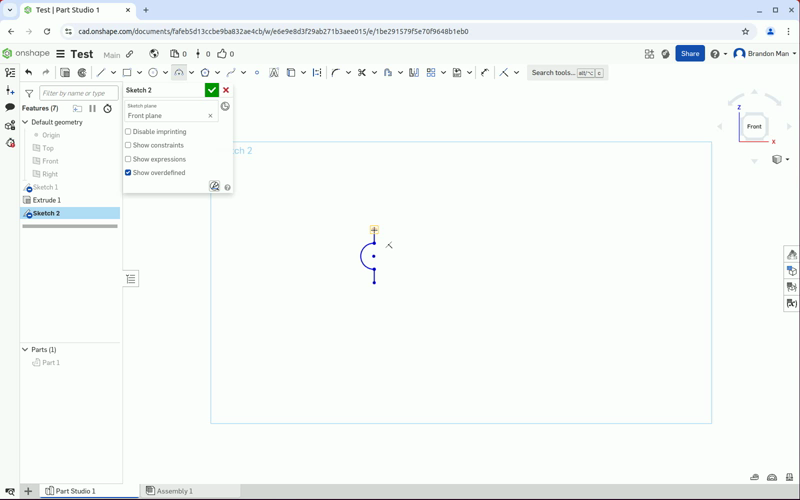
click(374, 229)
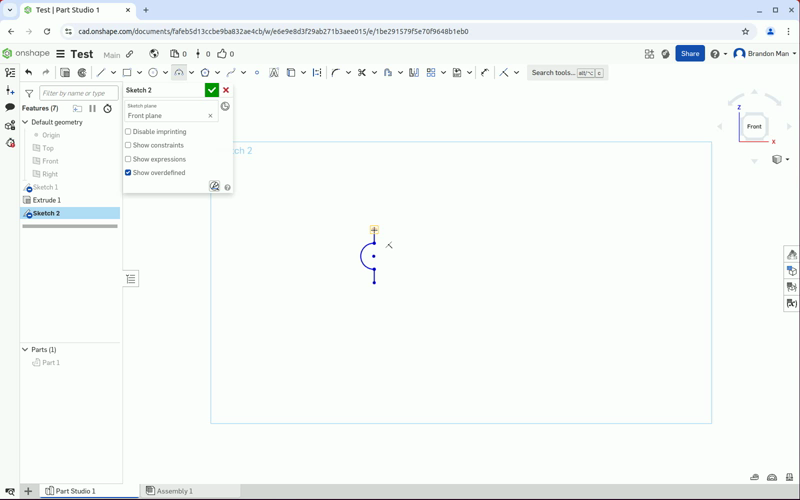
mouse_move(374, 282)
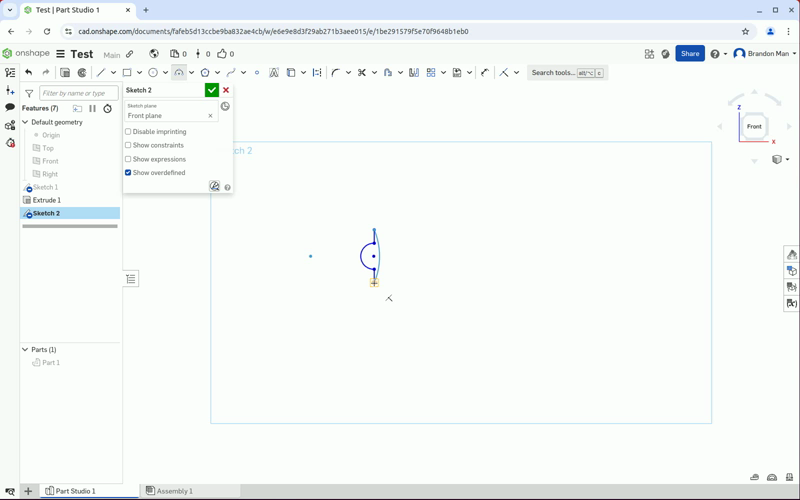
click(374, 282)
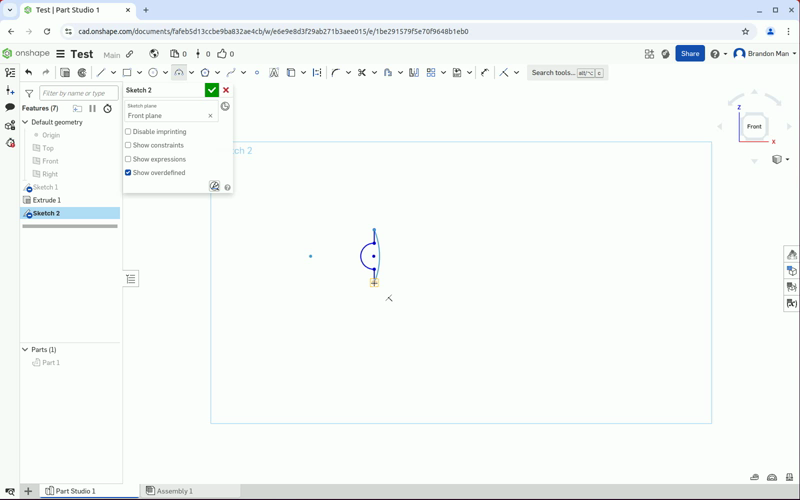
key_down(shift)
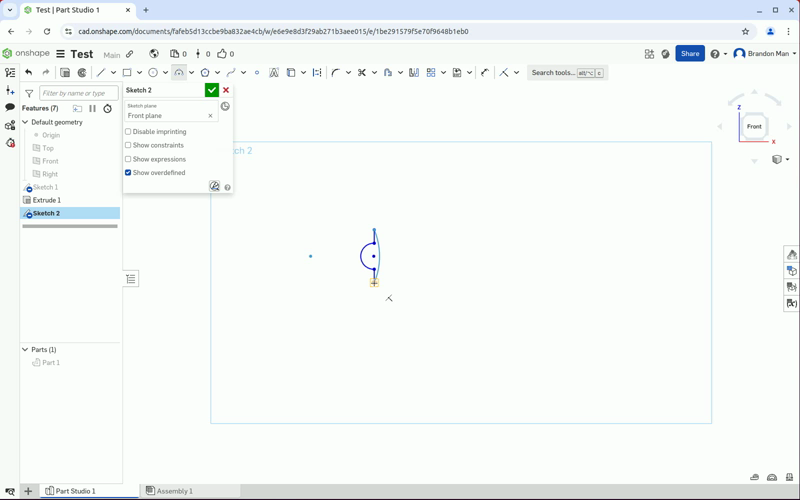
mouse_move(347, 256)
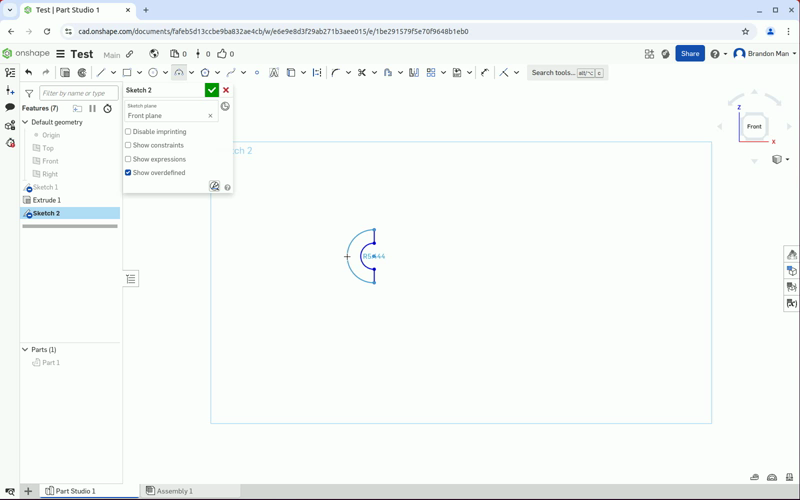
click(347, 256)
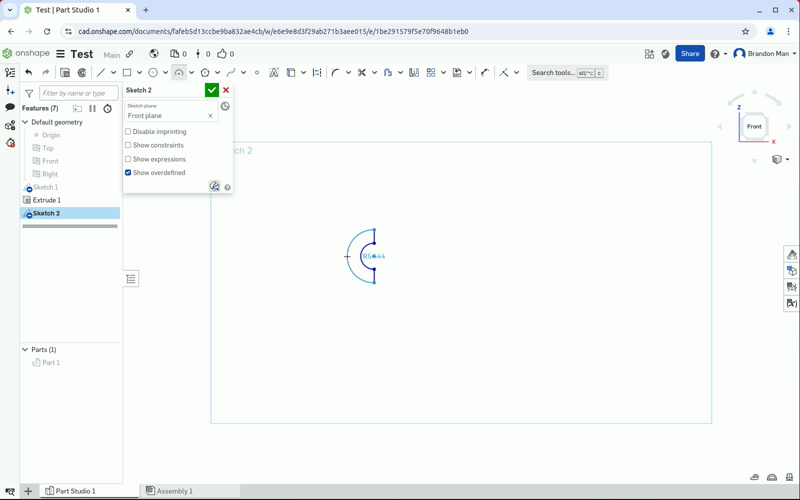
key_up(shift)
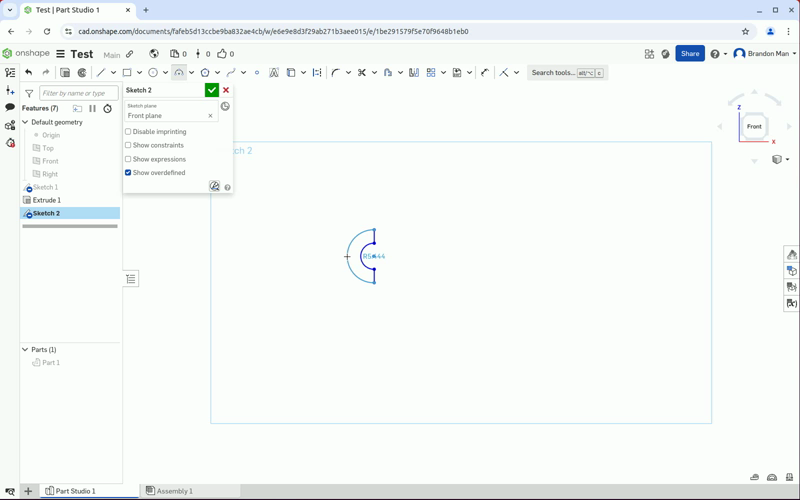
key(esc)
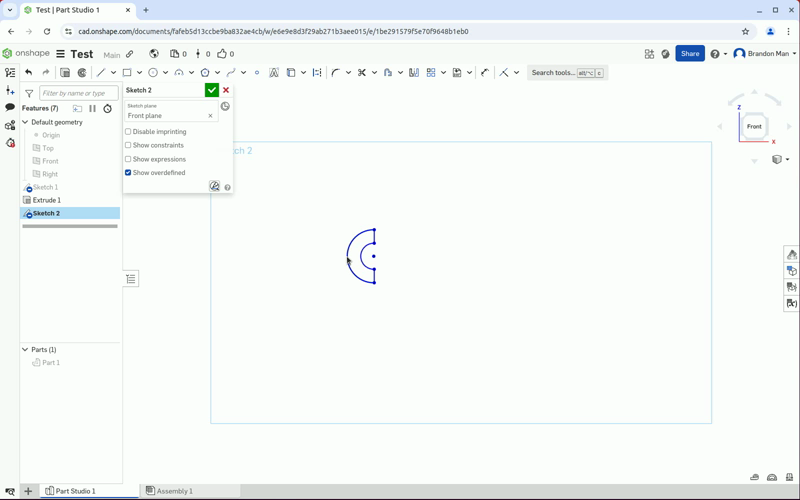
mouse_move(373, 251)
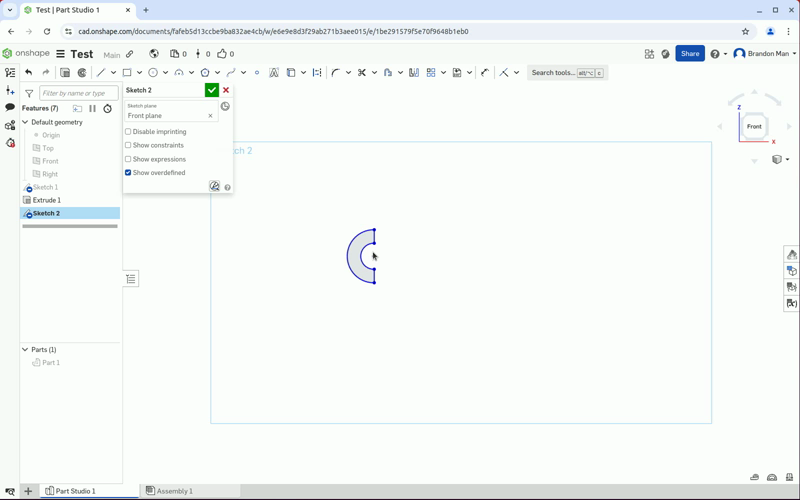
scroll(6)
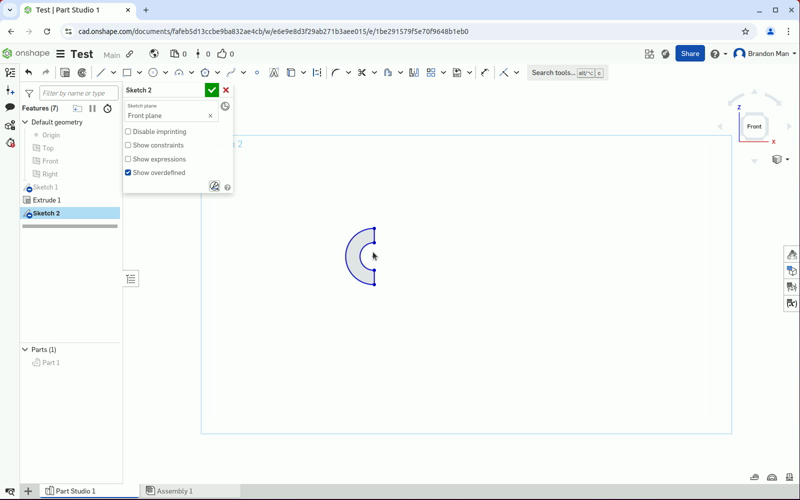
scroll(6)
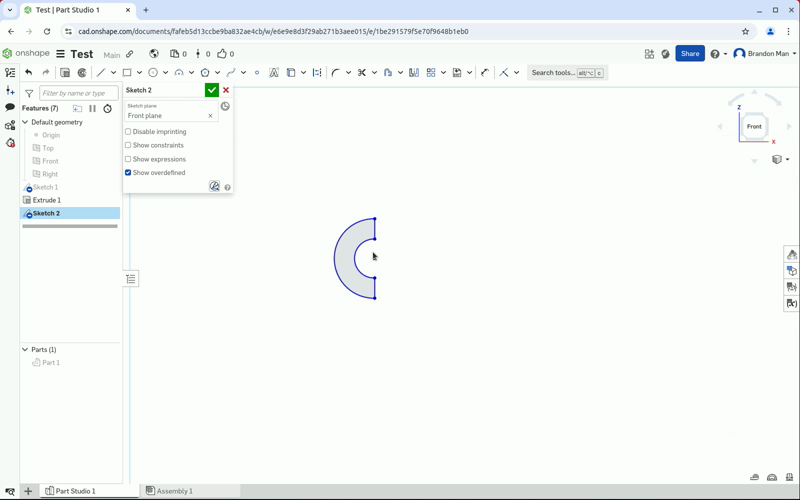
scroll(6)
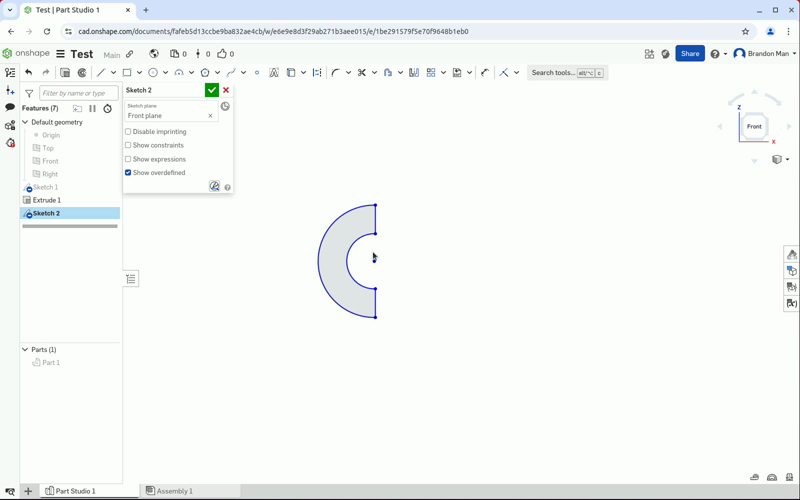
scroll(6)
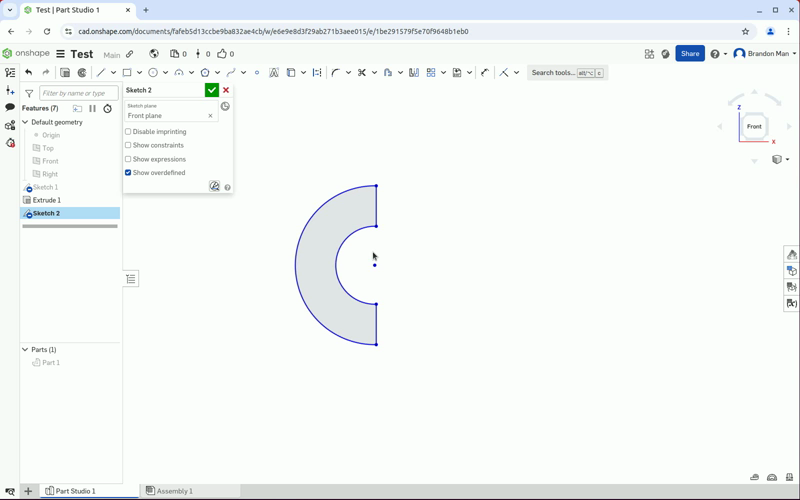
scroll(6)
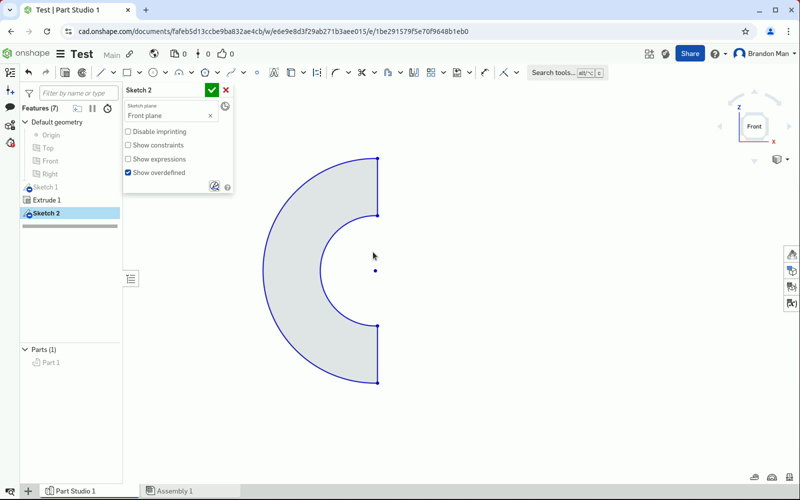
scroll(6)
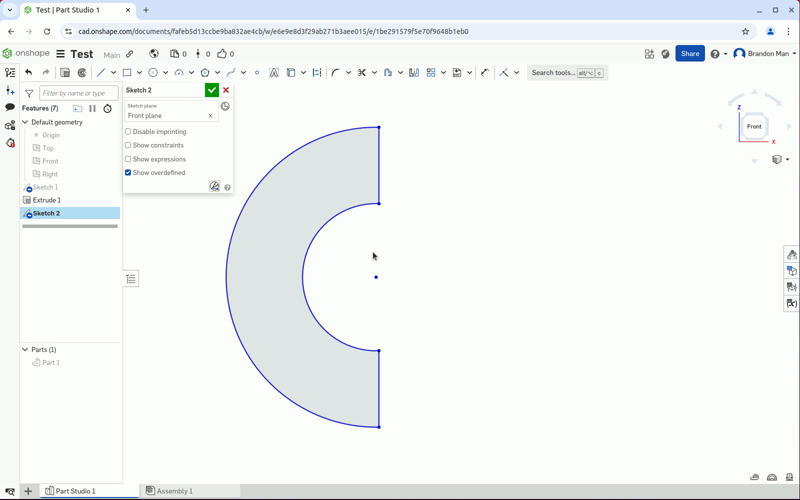
scroll(6)
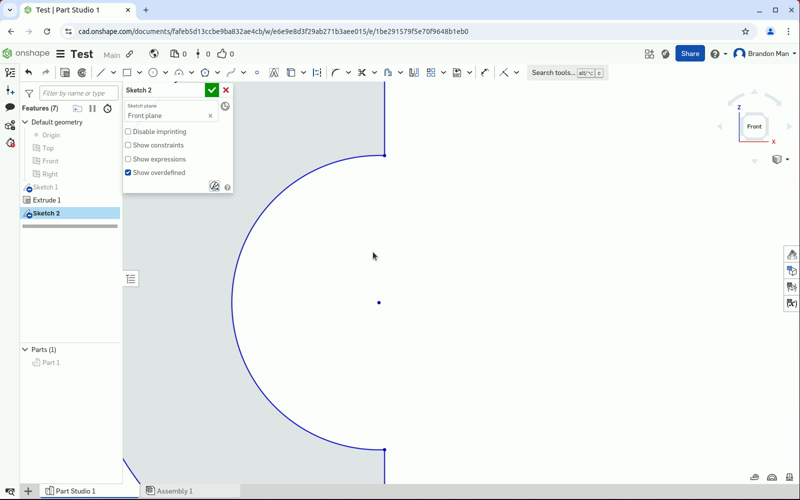
click(373, 251)
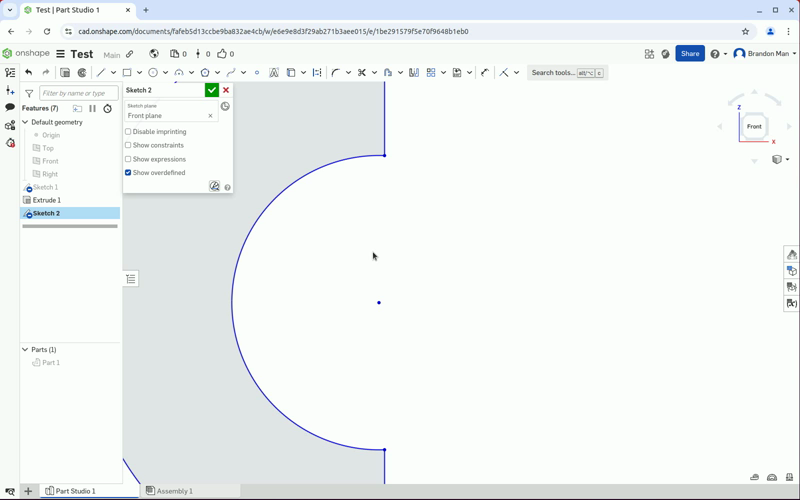
scroll(-6)
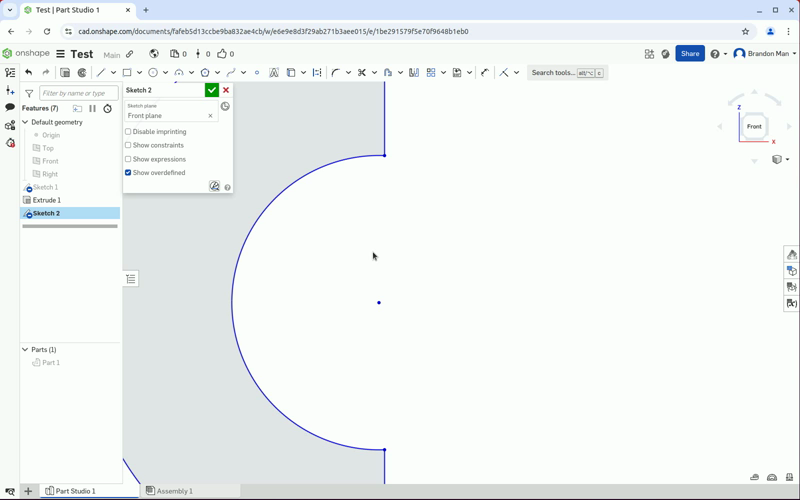
scroll(-6)
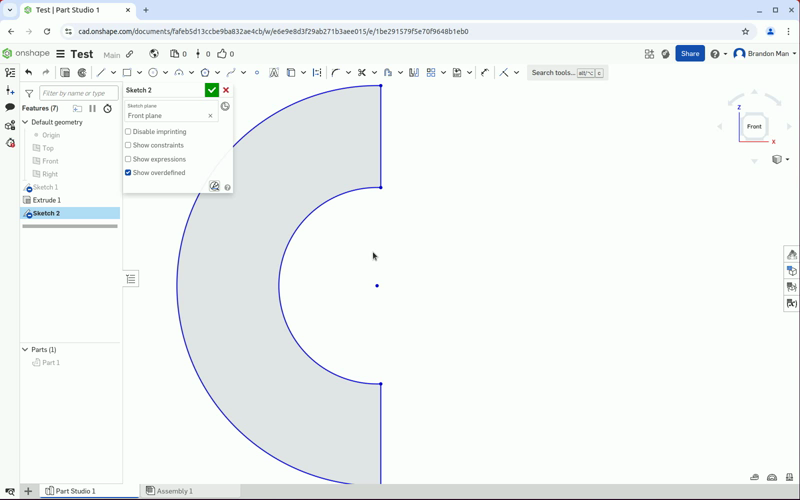
scroll(-6)
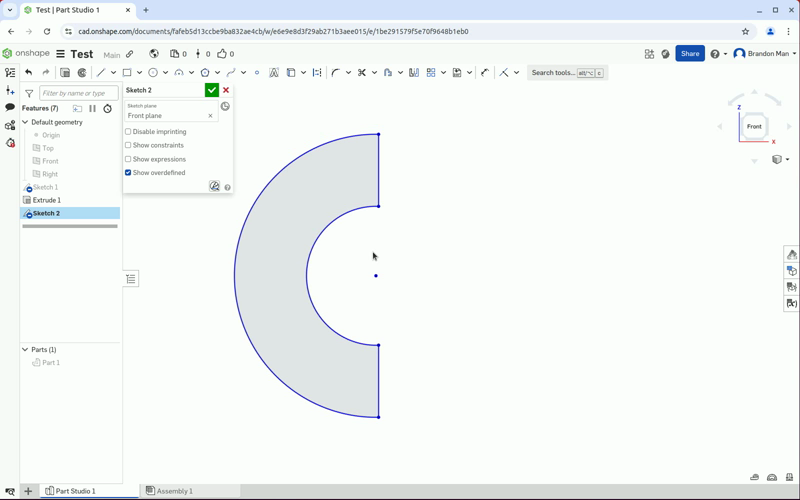
scroll(-6)
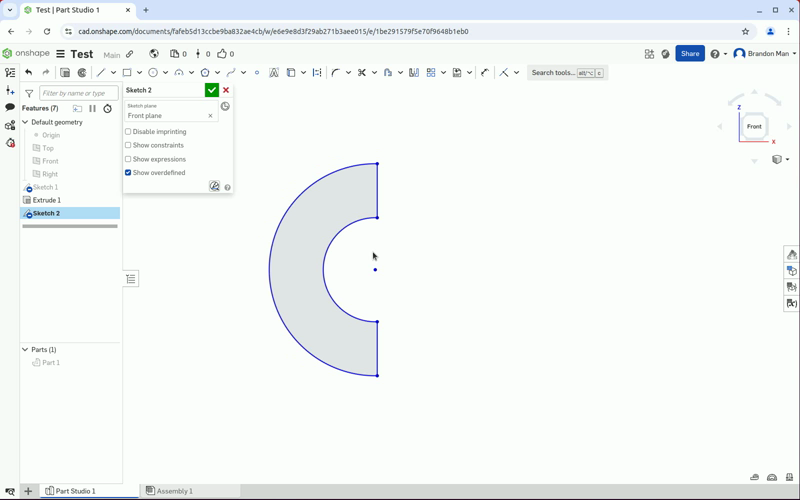
scroll(-6)
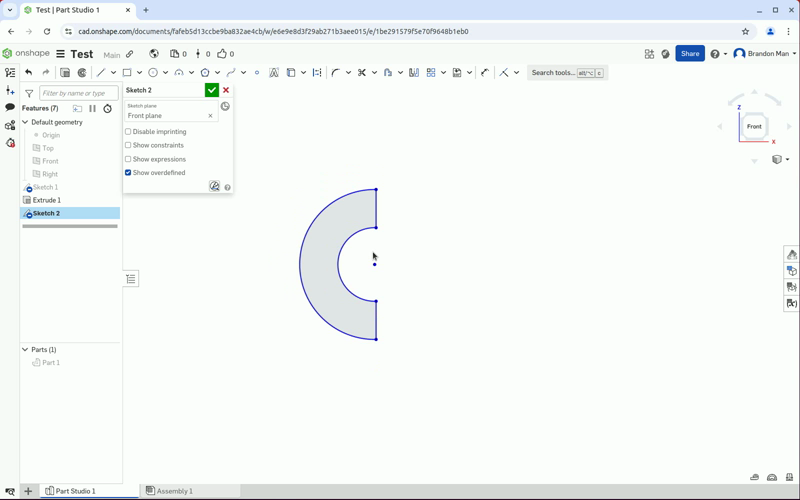
scroll(-6)
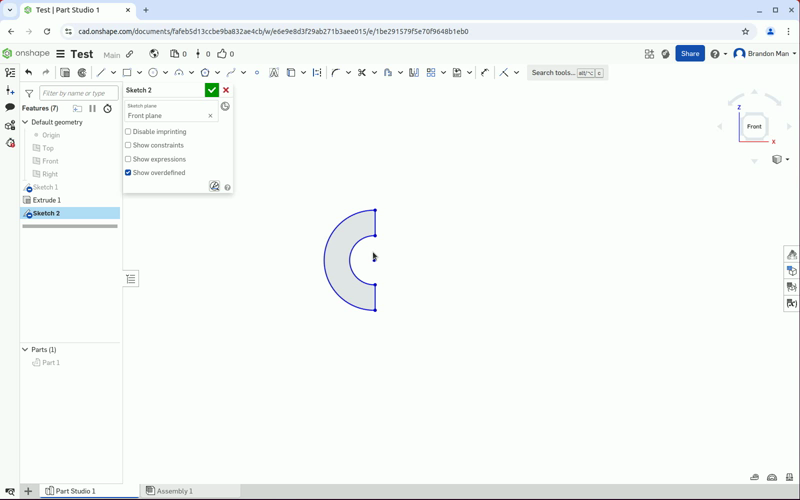
scroll(-6)
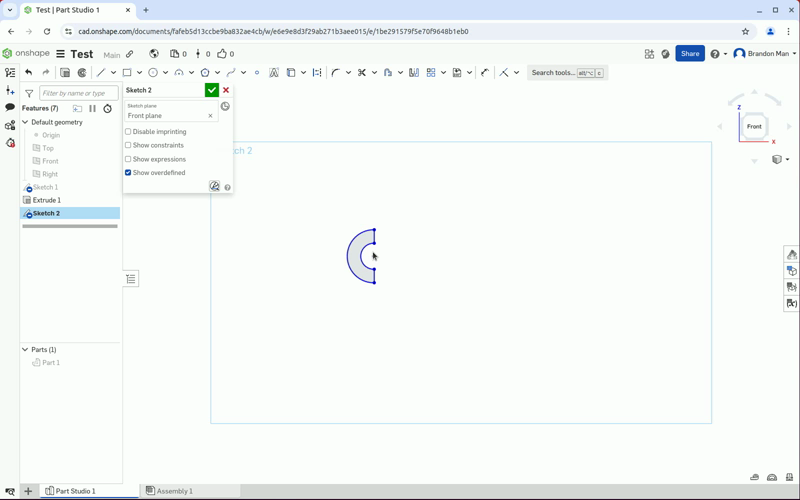
mouse_move(73, 352)
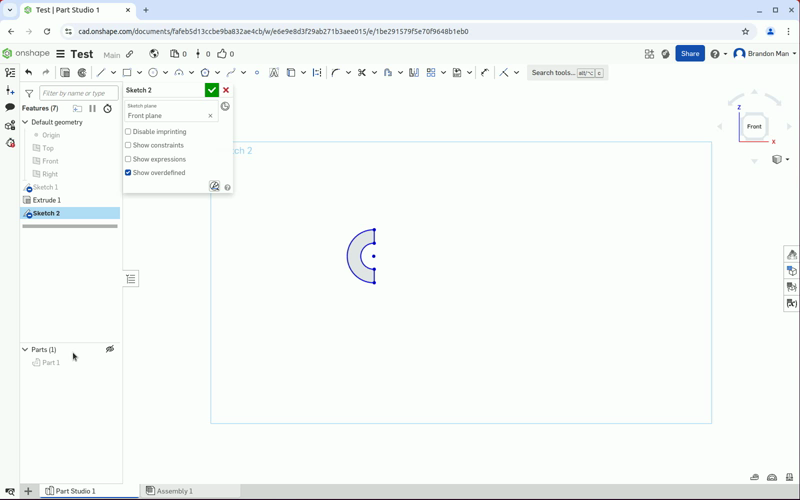
key(shift+y)
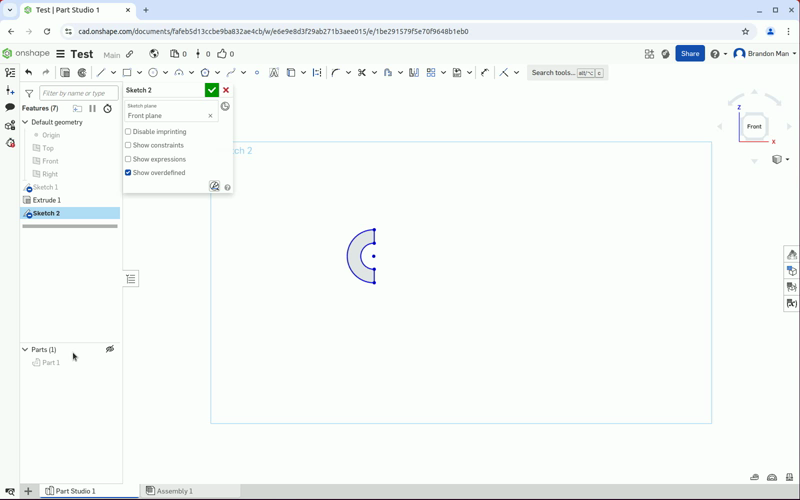
key(shift+e)
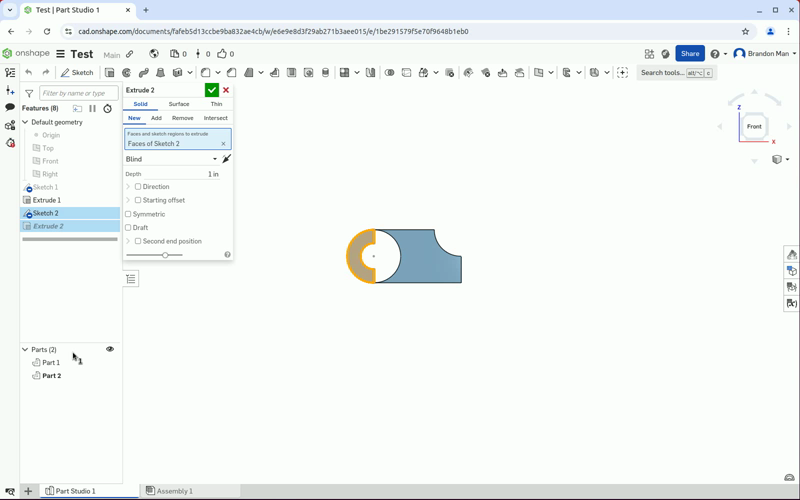
mouse_move(143, 106)
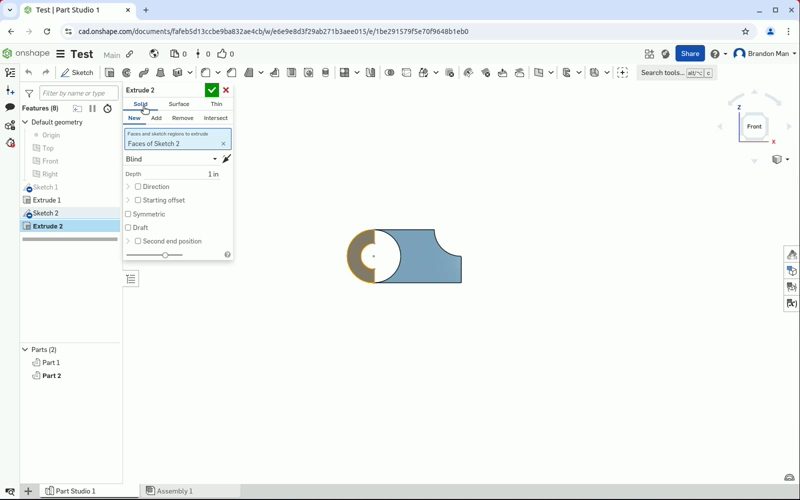
click(143, 106)
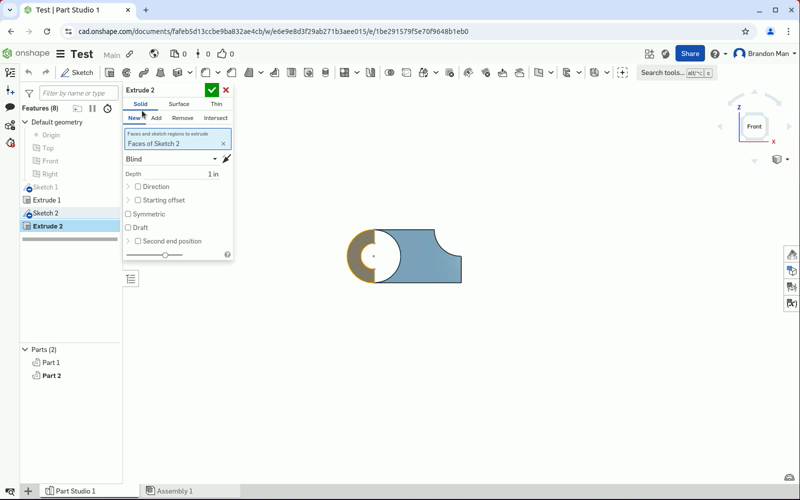
mouse_move(137, 120)
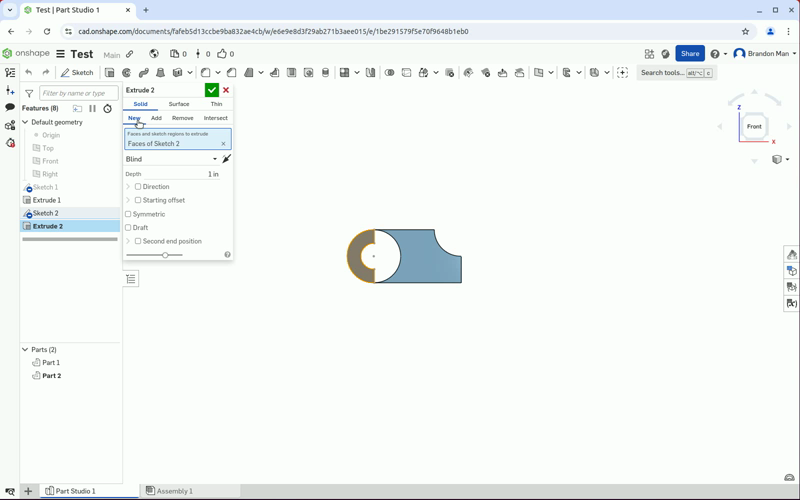
click(137, 120)
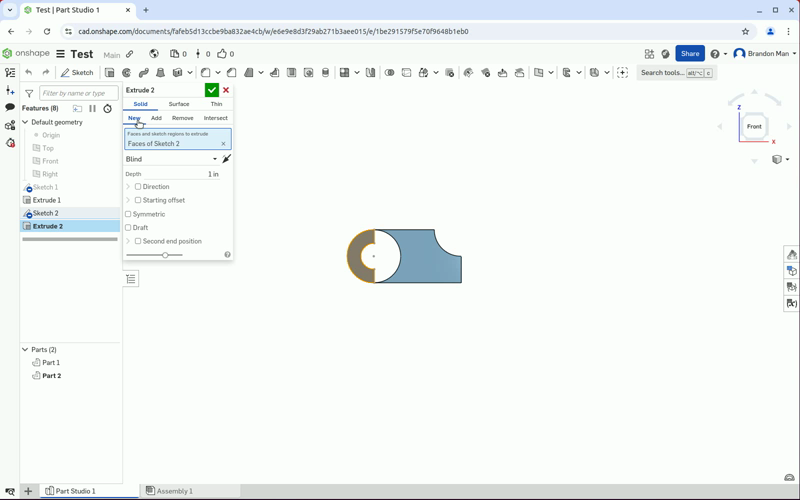
key(tab, 4)
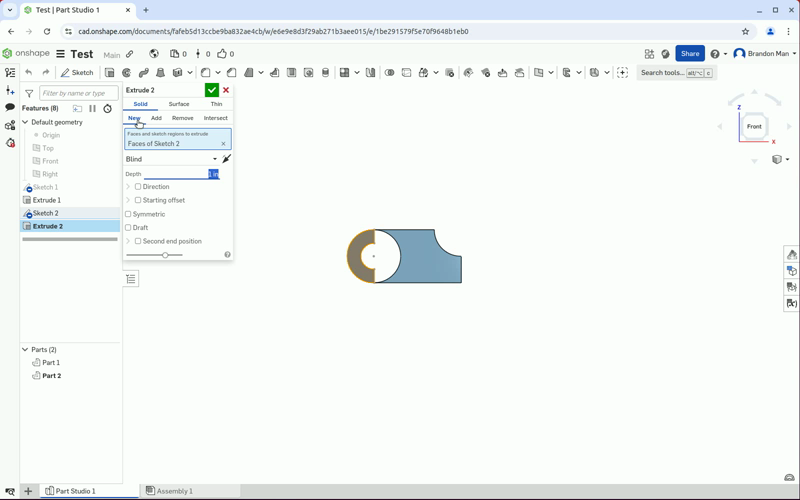
text(4.333)
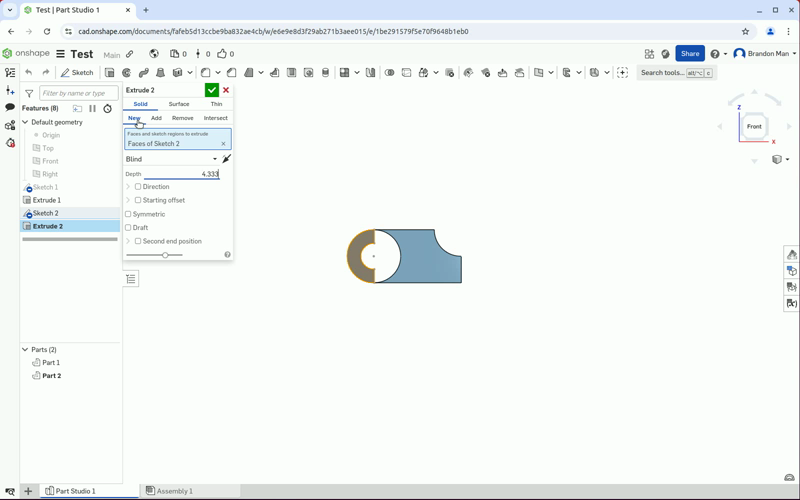
key(enter)
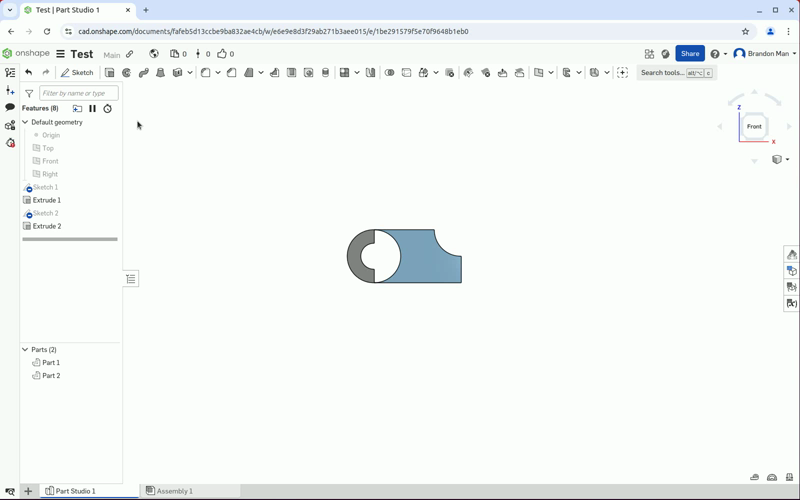
key(shift+h)
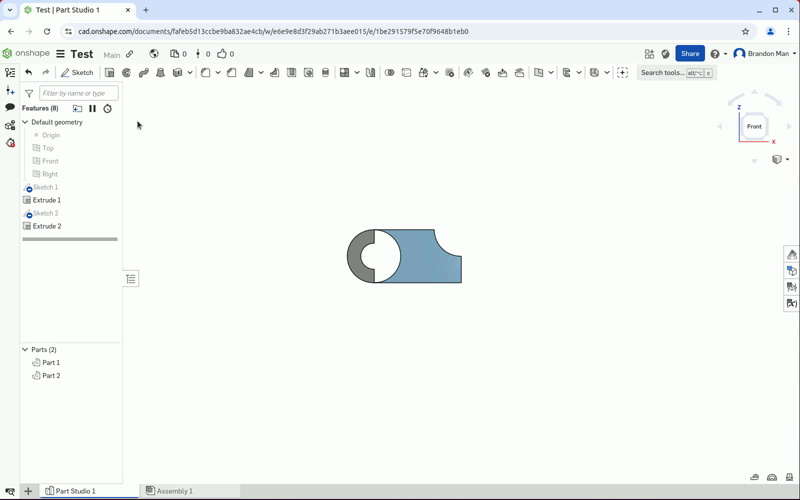
key(shift+h)
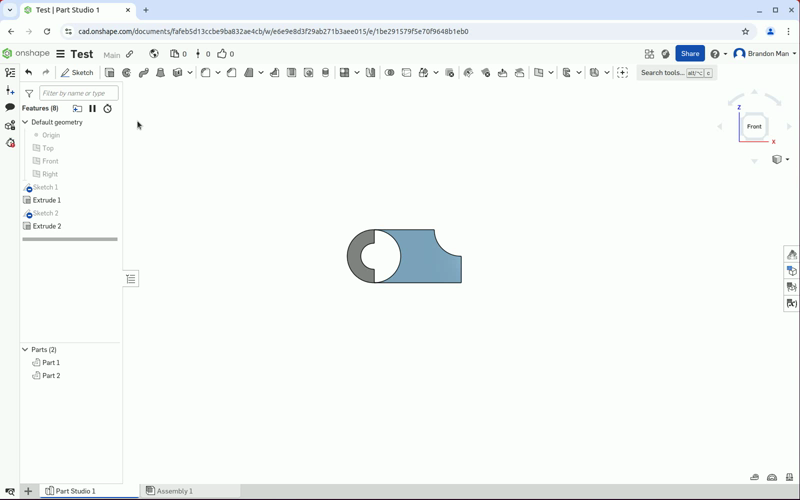
mouse_move(73, 189)
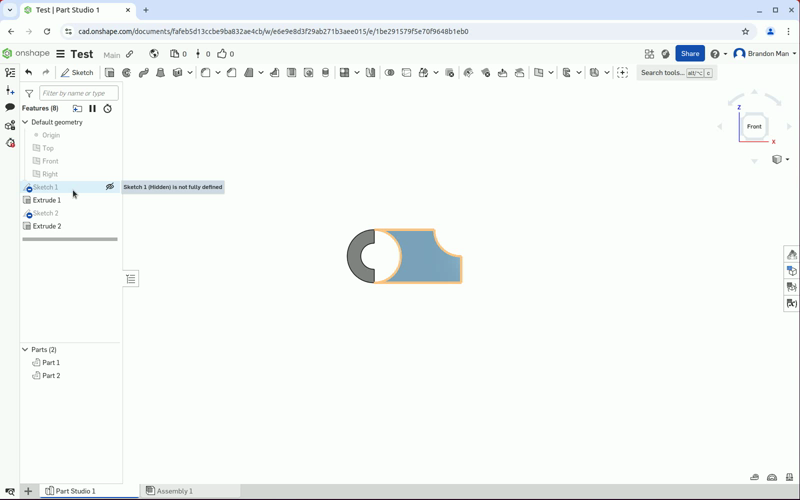
click(73, 189)
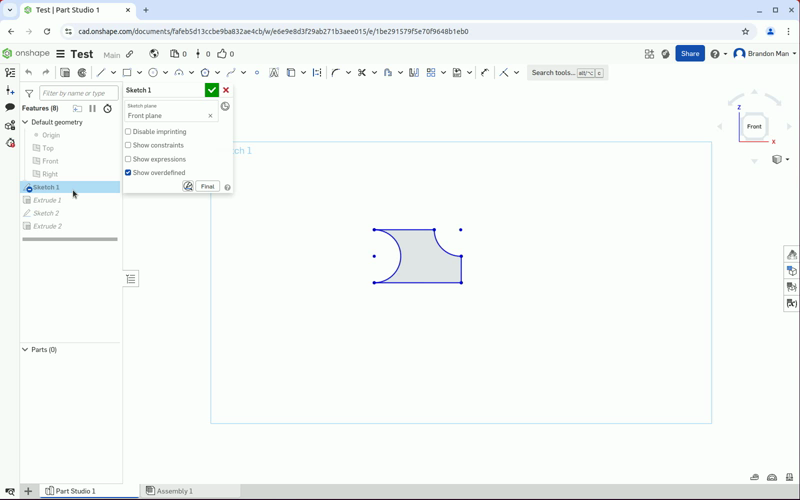
mouse_move(229, 92)
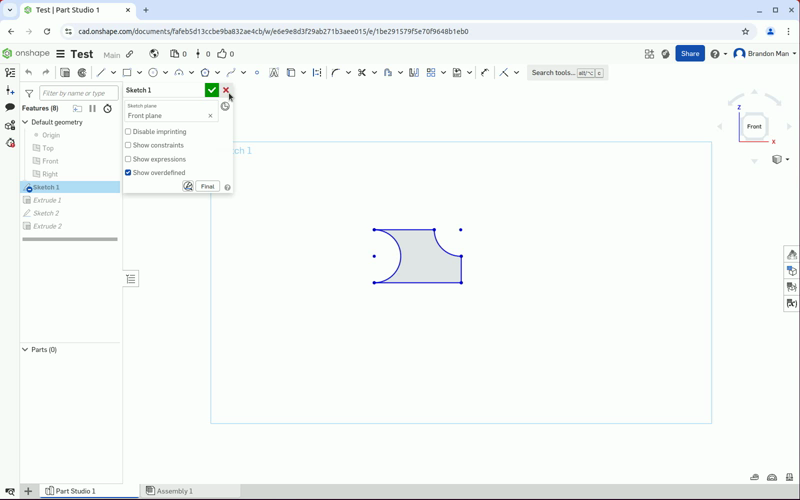
click(229, 92)
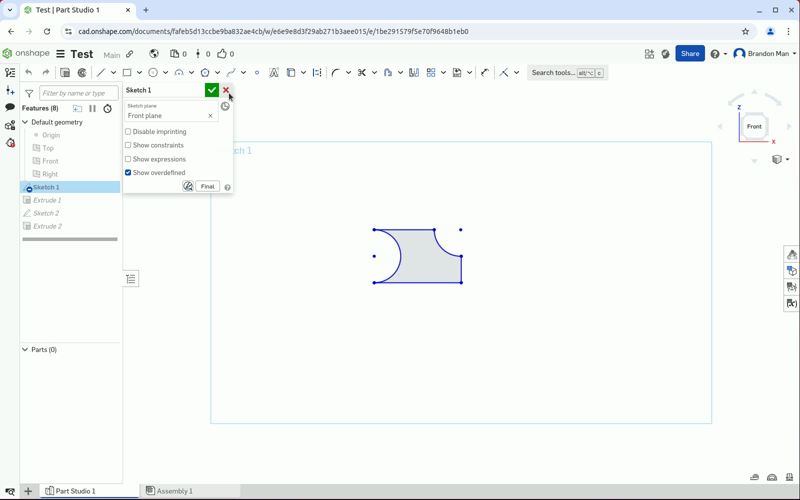
key(shift+s)
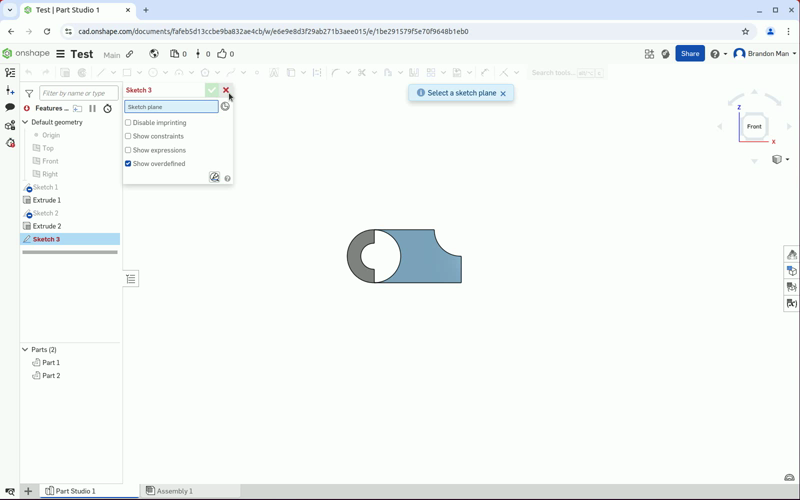
mouse_move(73, 163)
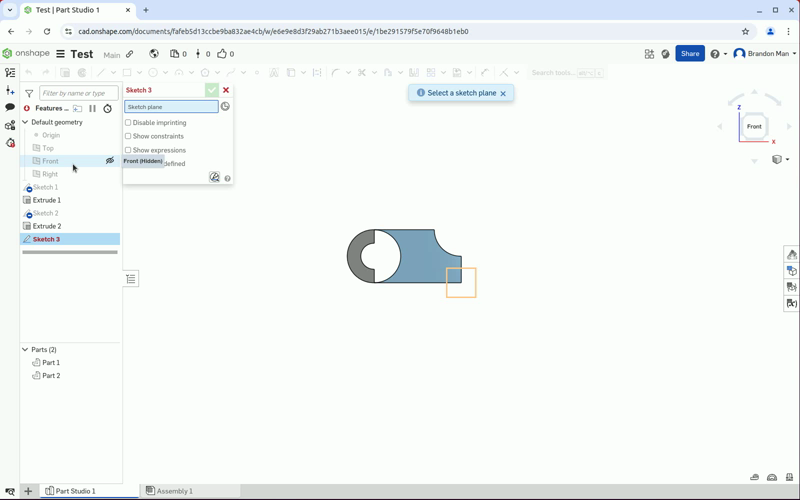
click(73, 163)
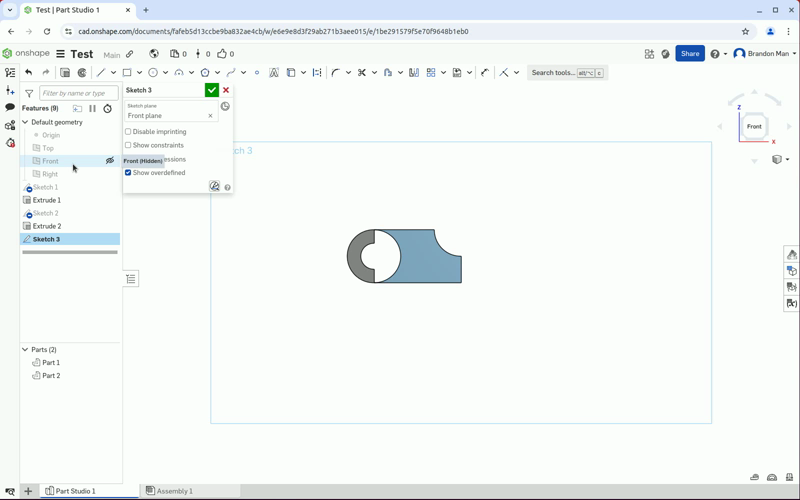
mouse_move(73, 352)
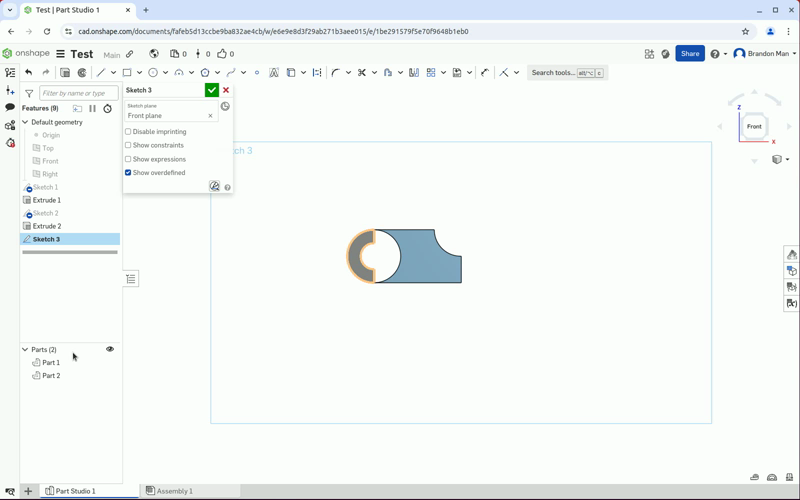
key(y)
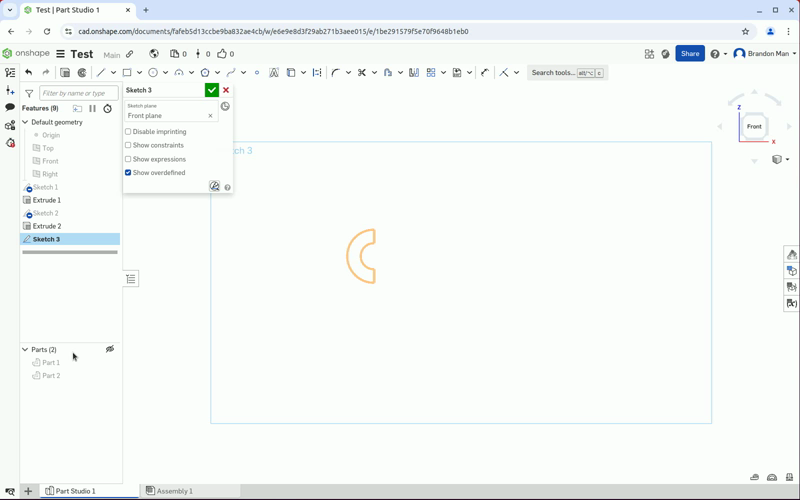
key(a)
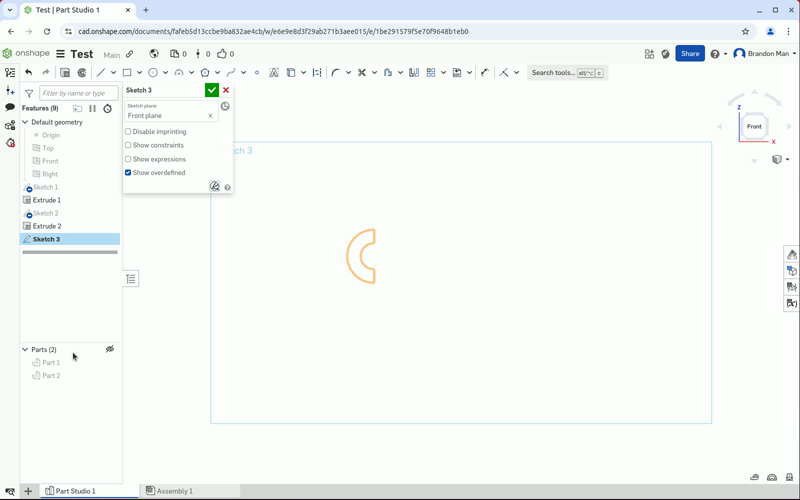
key_down(shift)
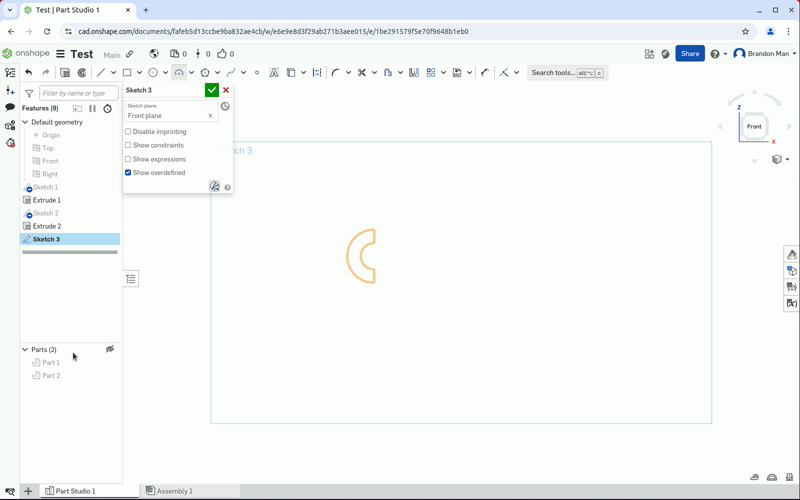
mouse_move(374, 282)
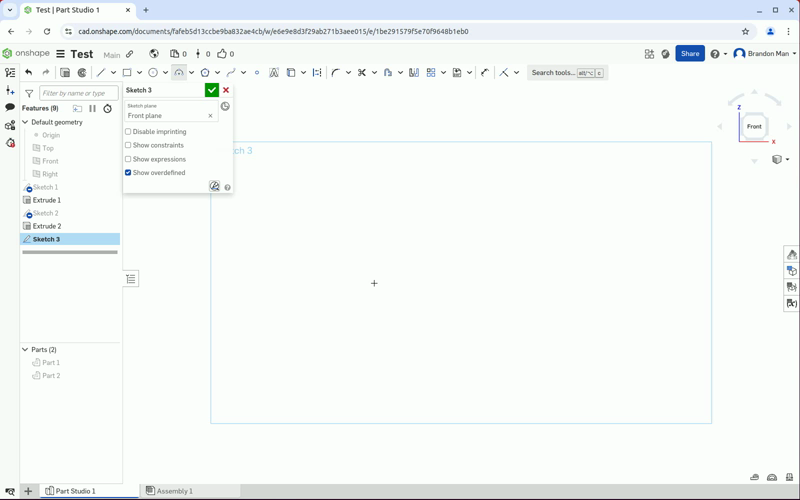
click(374, 282)
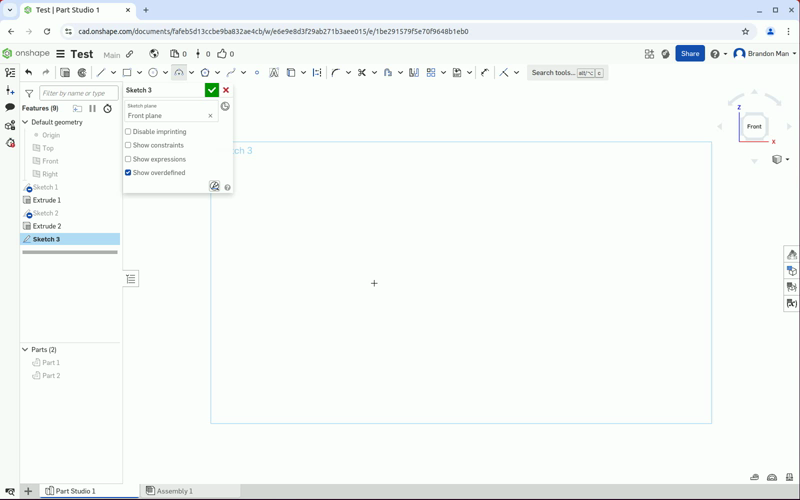
key_up(shift)
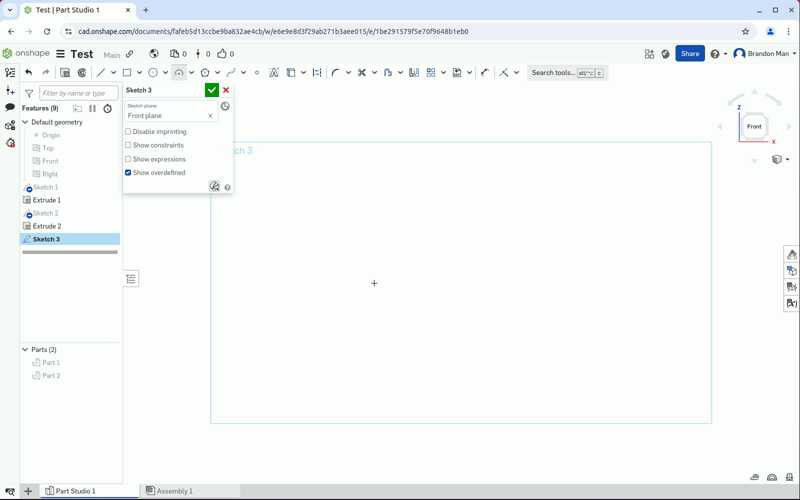
key_down(shift)
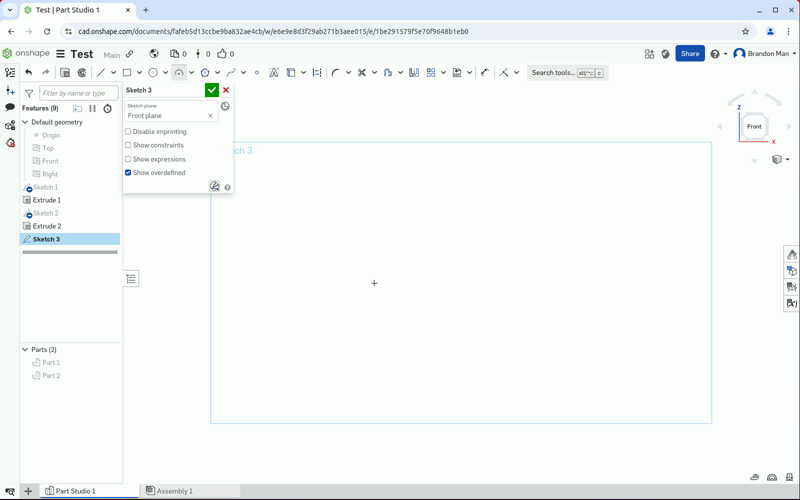
mouse_move(374, 229)
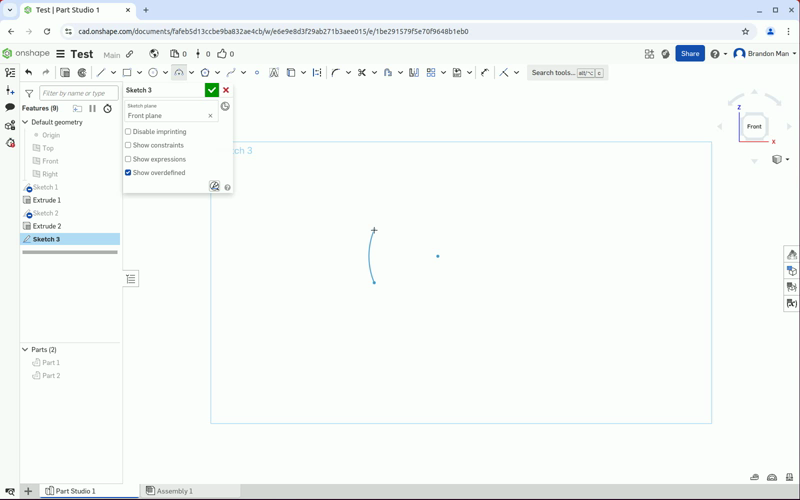
click(374, 229)
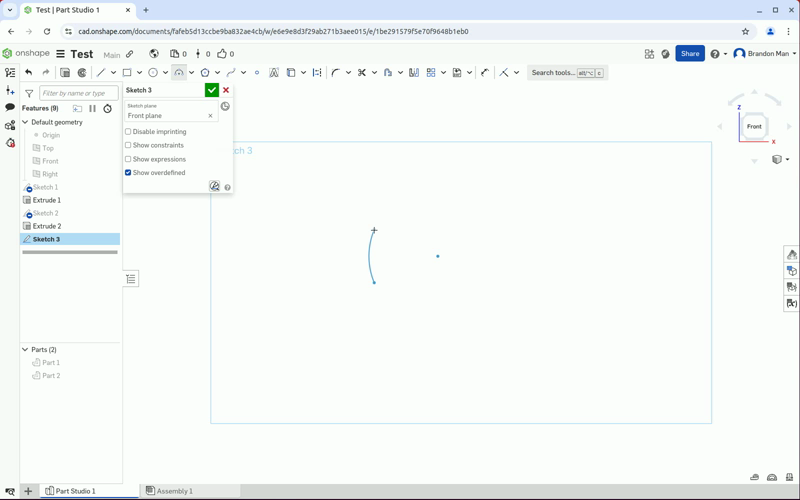
mouse_move(400, 256)
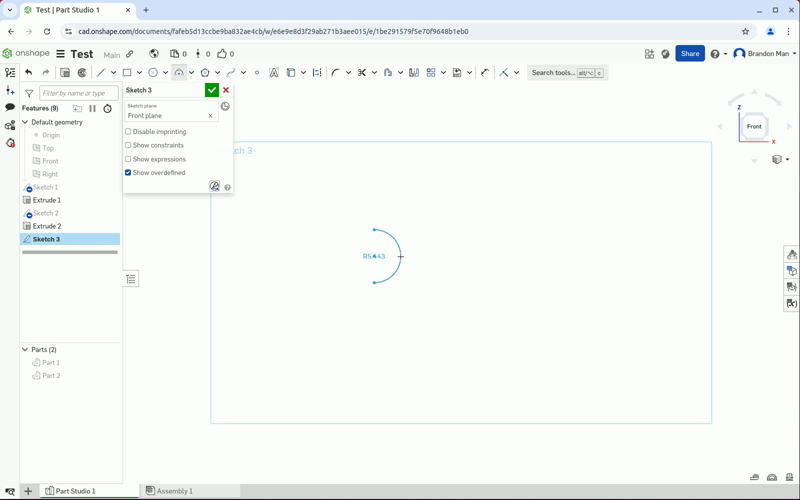
click(400, 256)
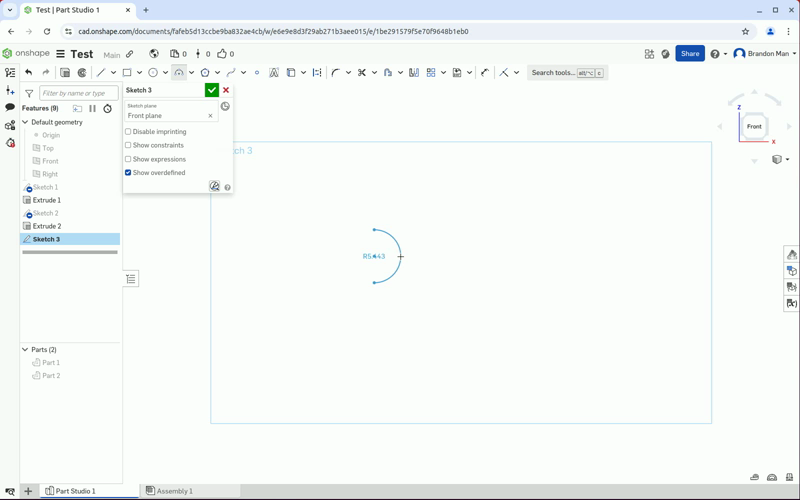
key_up(shift)
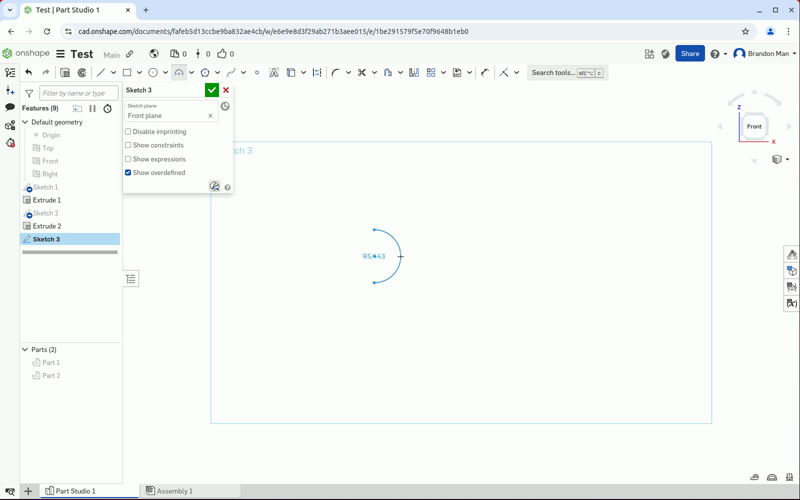
key(esc)
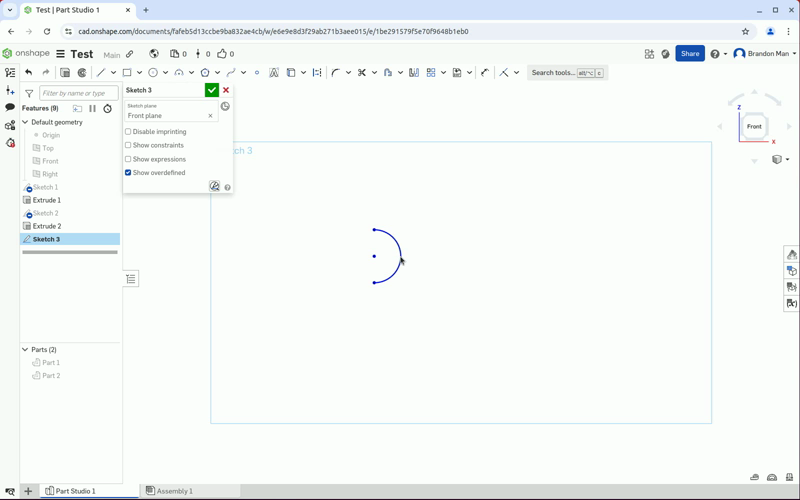
key(l)
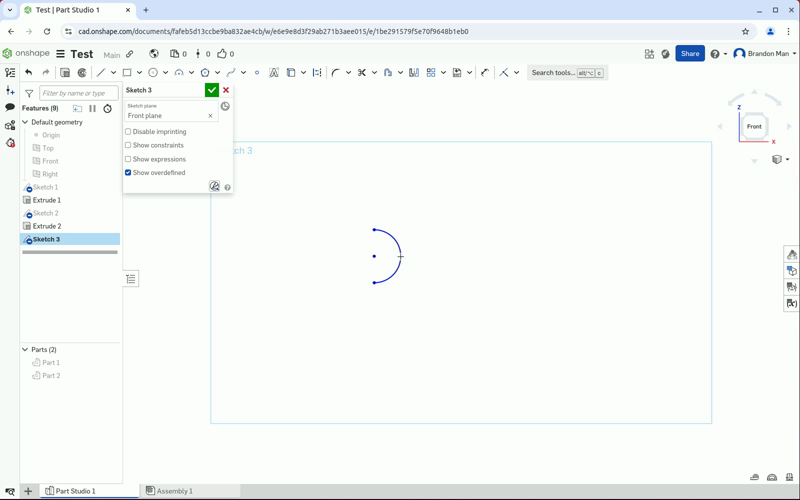
mouse_move(374, 229)
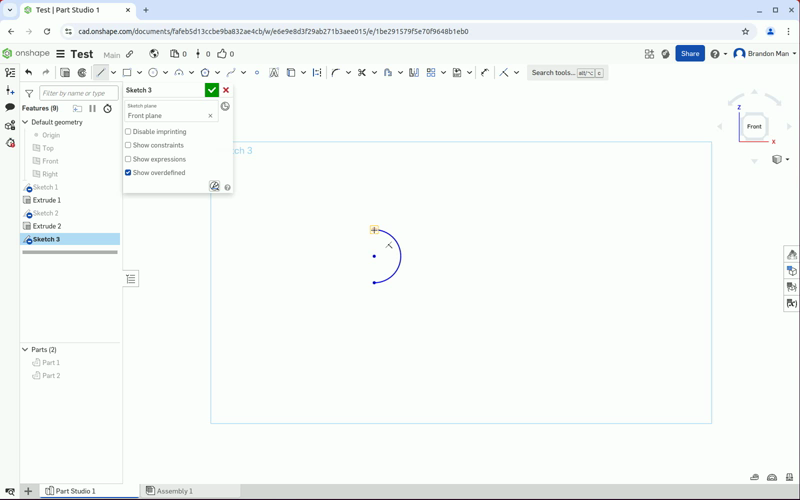
click(374, 229)
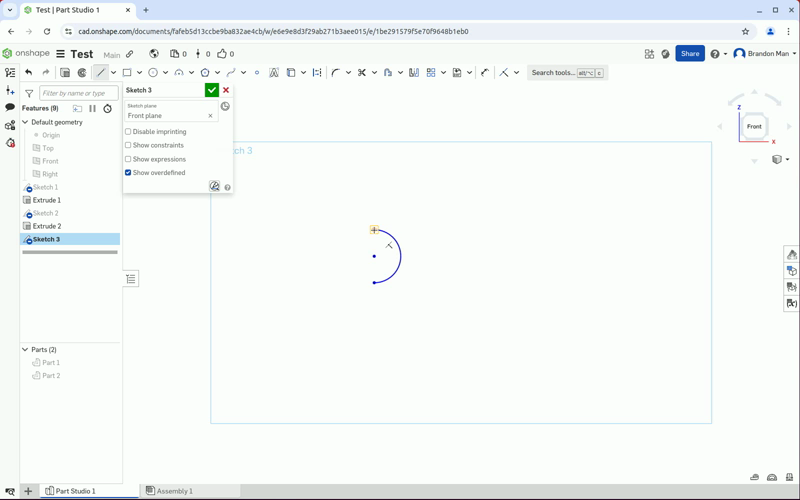
key_down(shift)
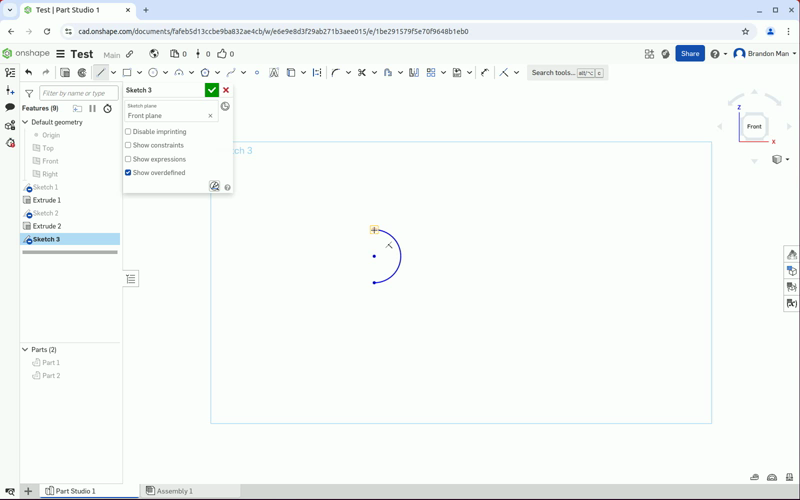
mouse_move(404, 229)
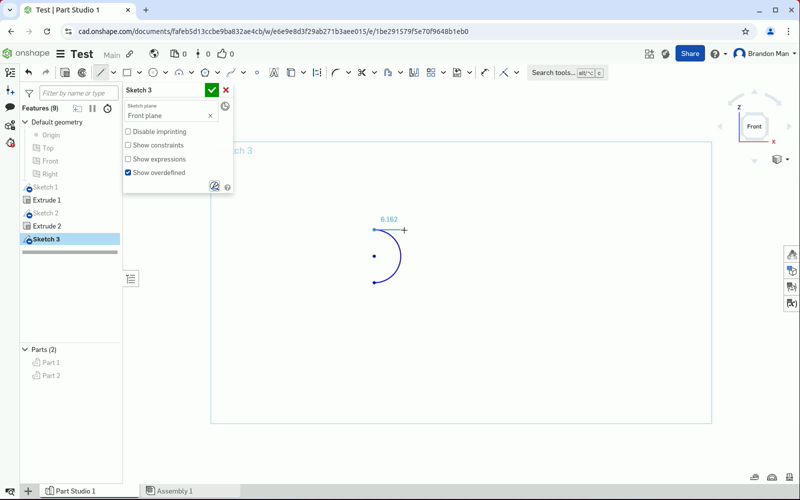
mouse_move(374, 243)
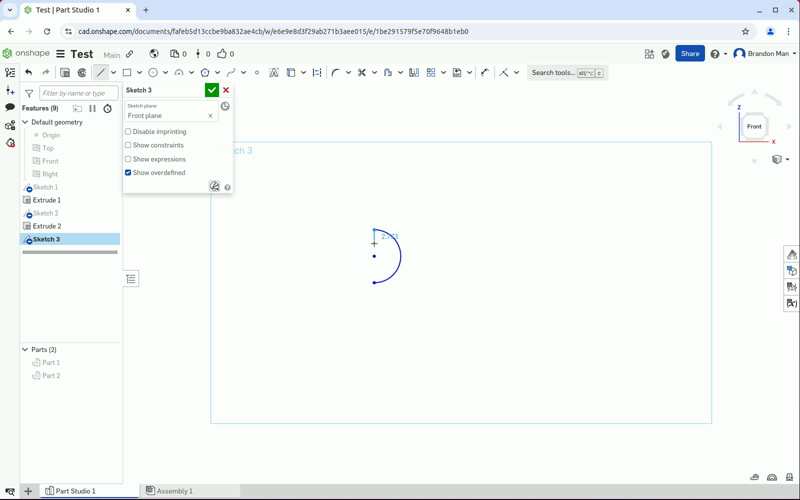
click(374, 243)
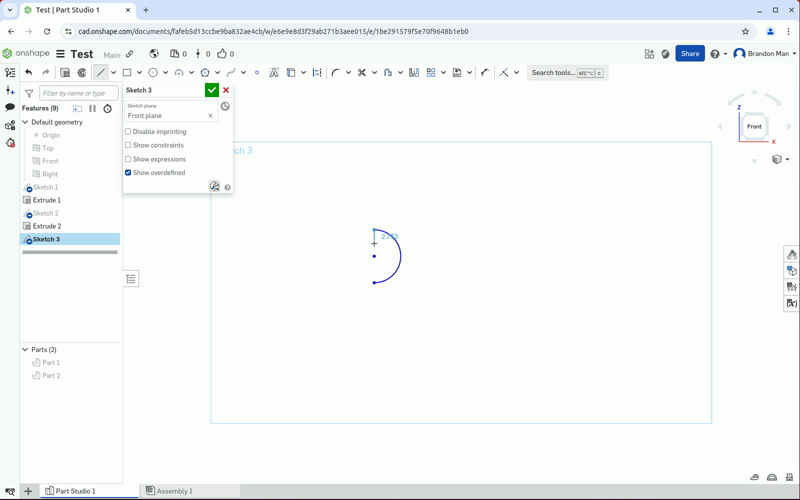
key_up(shift)
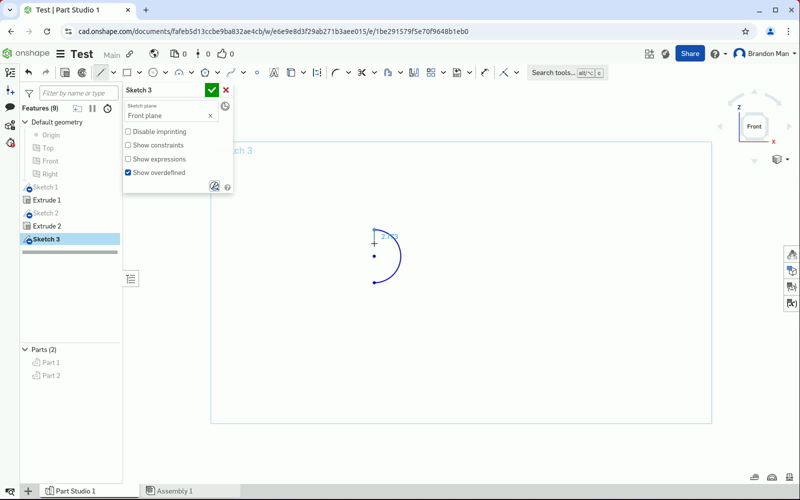
key(esc)
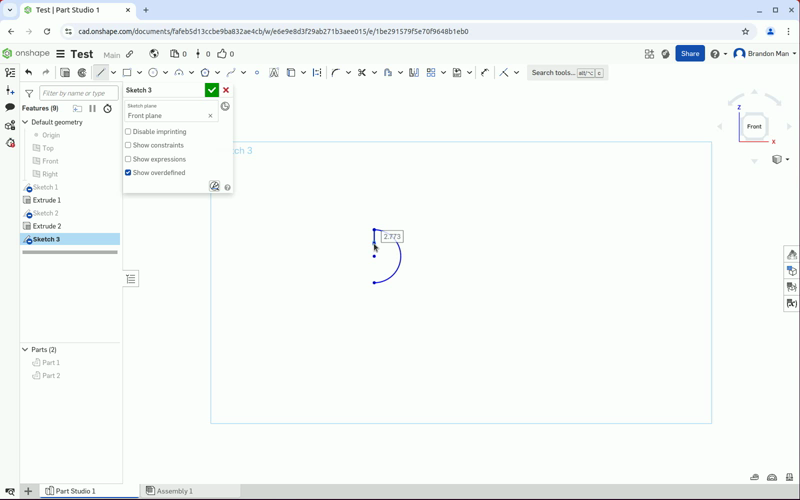
key(a)
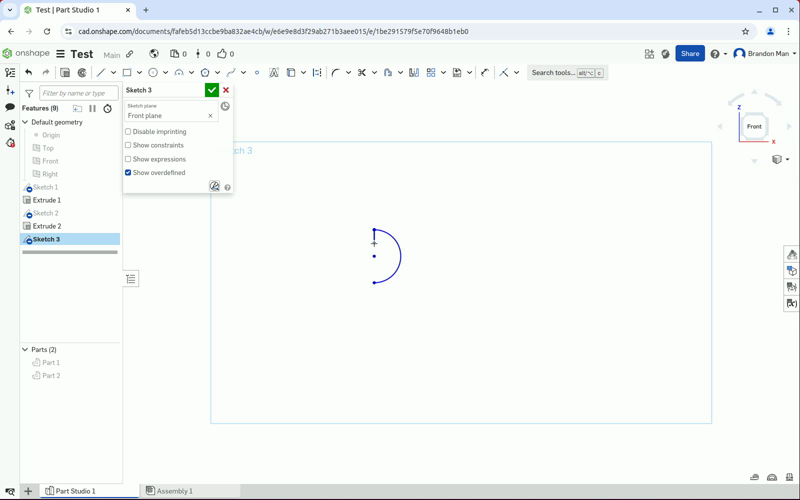
mouse_move(374, 243)
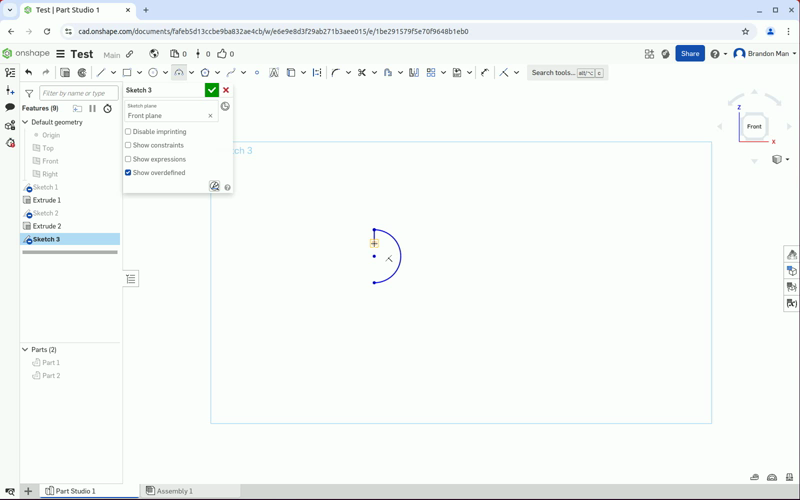
click(374, 243)
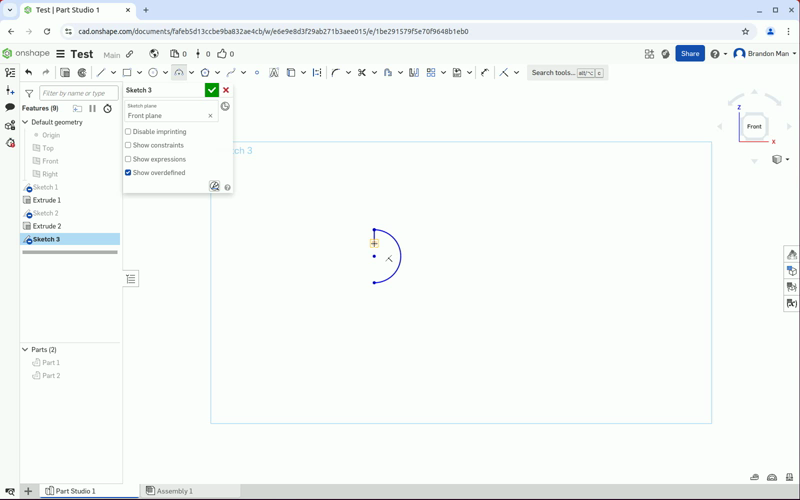
key_down(shift)
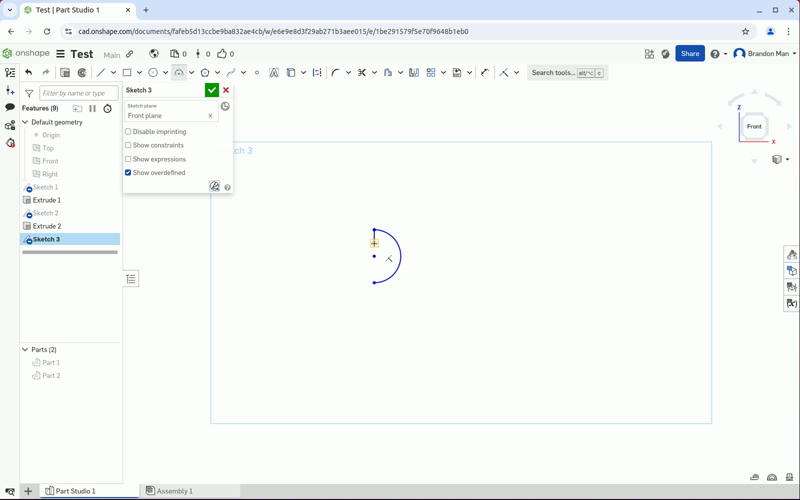
mouse_move(374, 269)
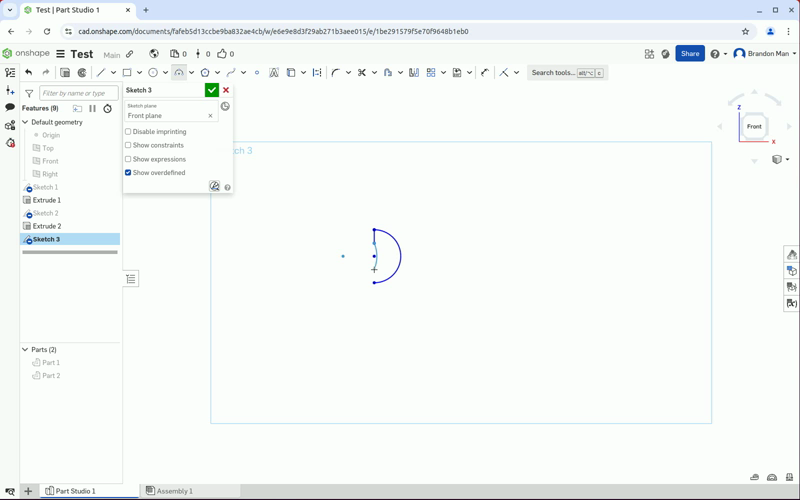
click(374, 269)
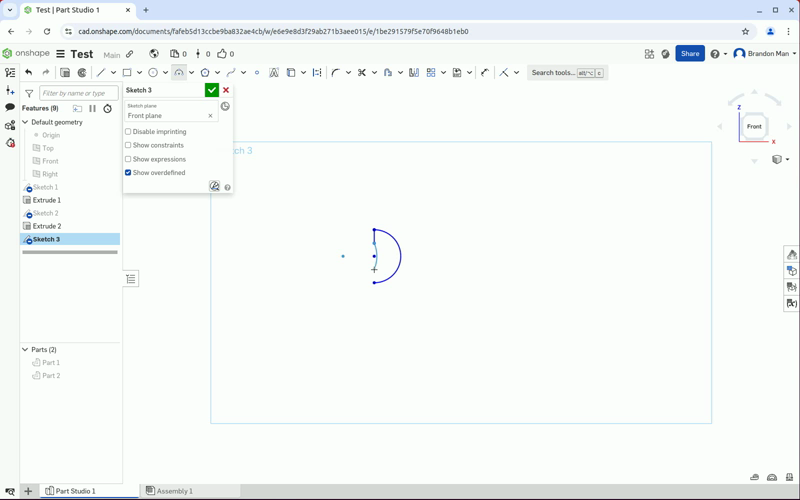
mouse_move(387, 256)
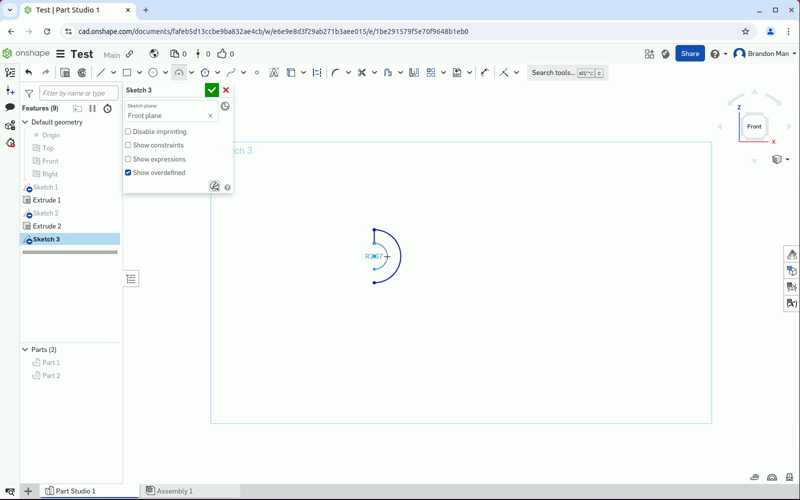
click(387, 256)
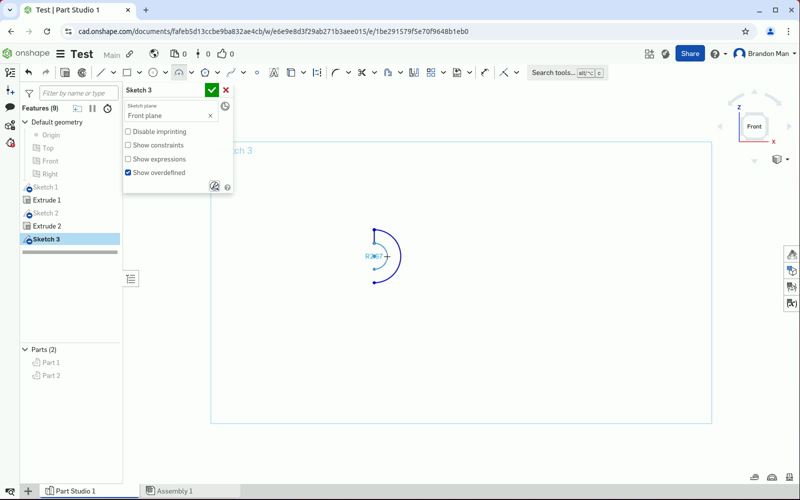
key_up(shift)
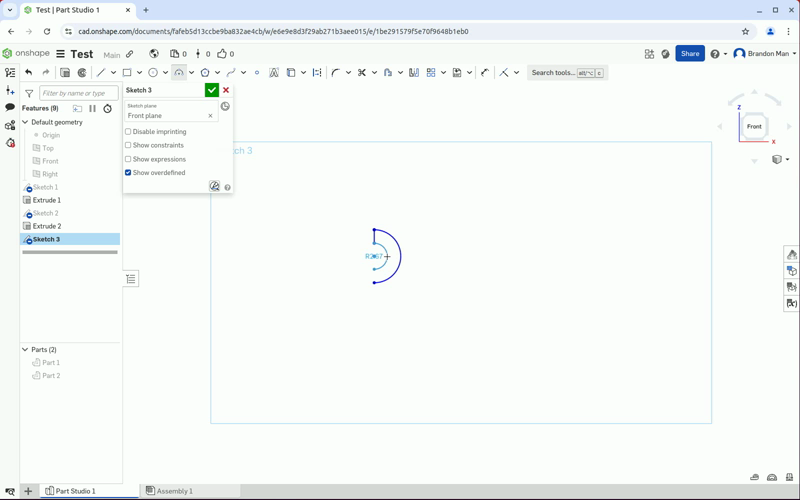
key(esc)
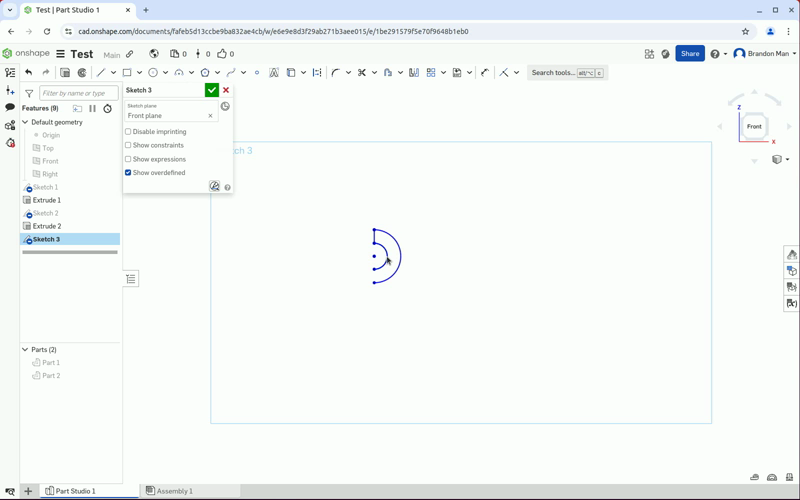
key(l)
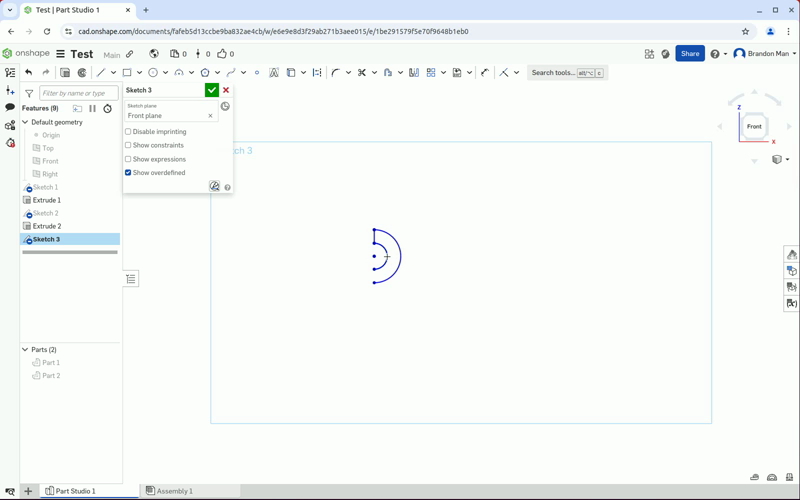
mouse_move(374, 269)
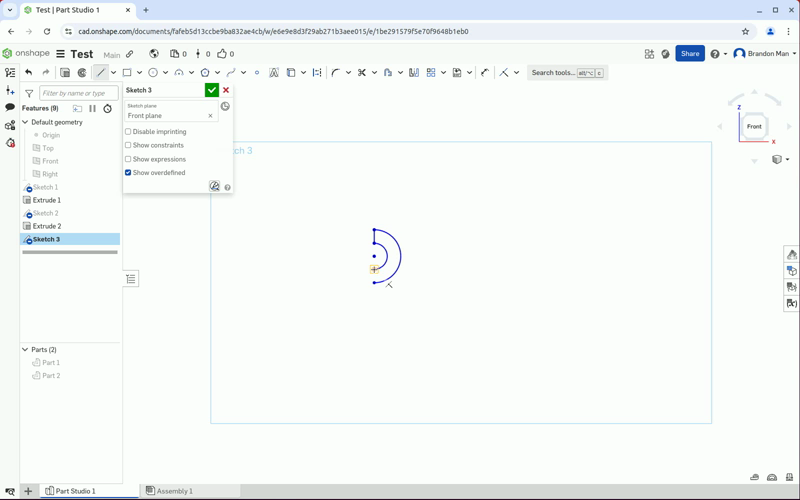
click(374, 269)
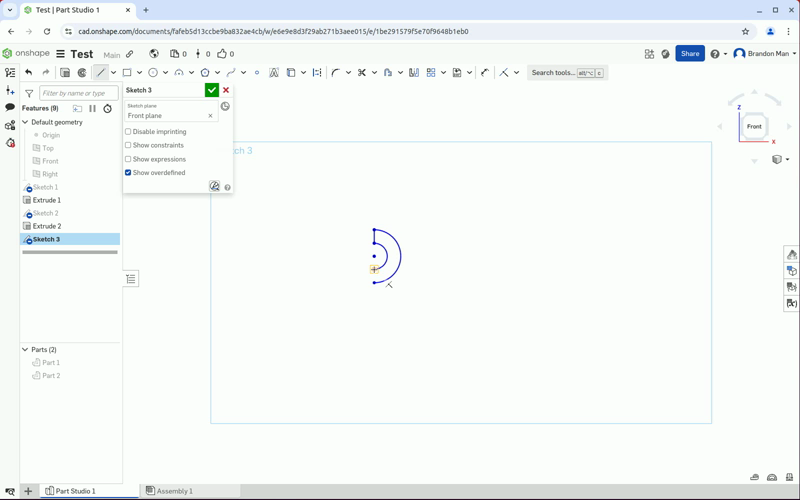
mouse_move(404, 269)
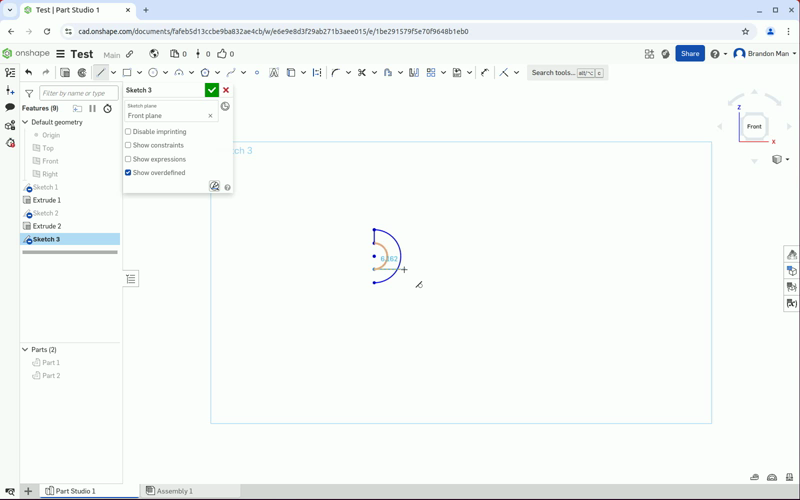
key_down(shift)
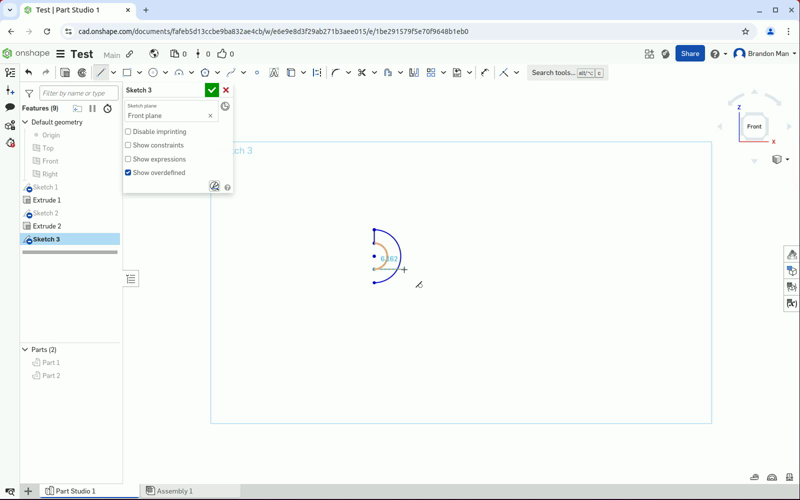
mouse_move(374, 282)
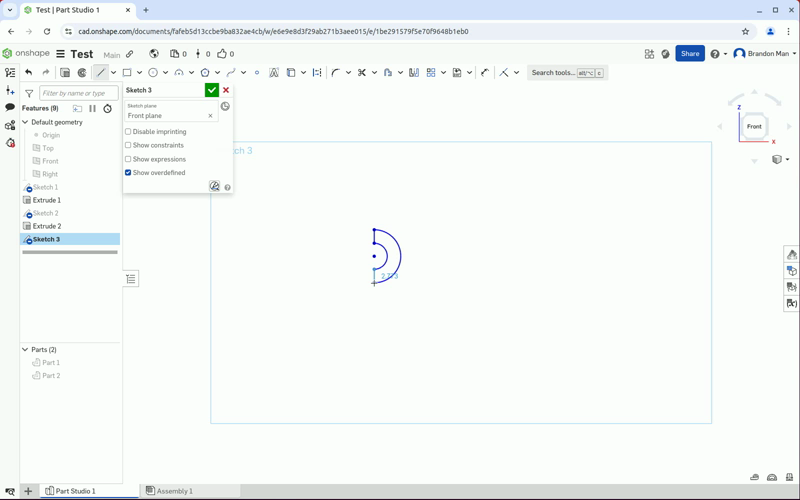
key_up(shift)
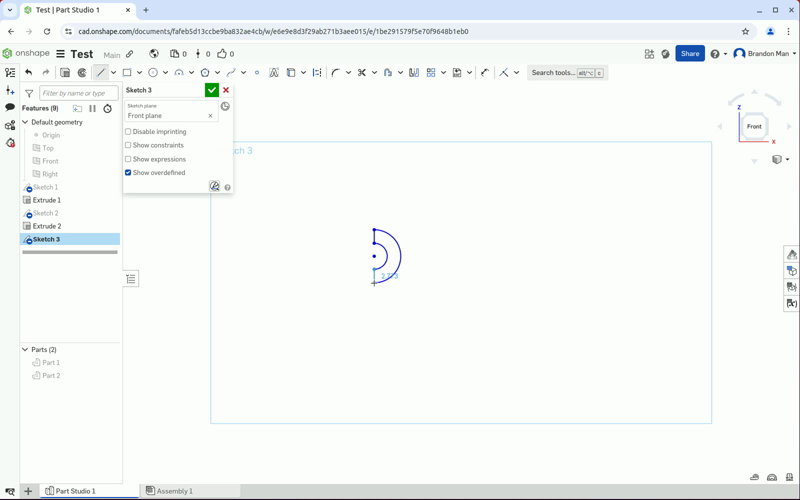
click(374, 282)
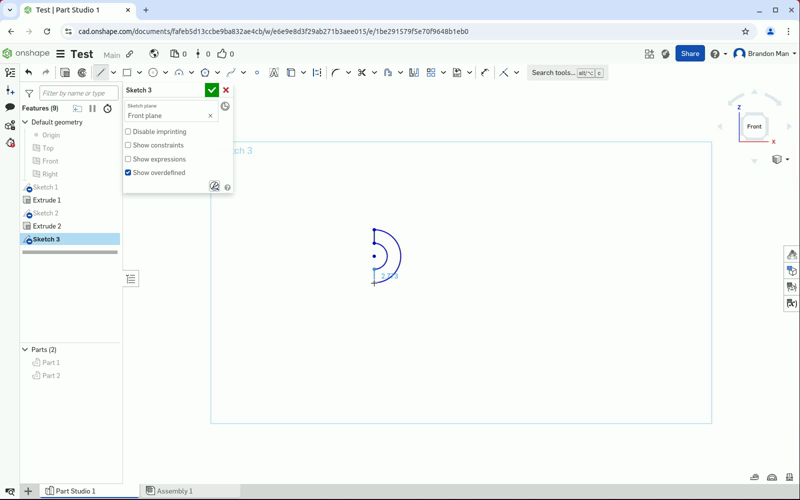
key(esc)
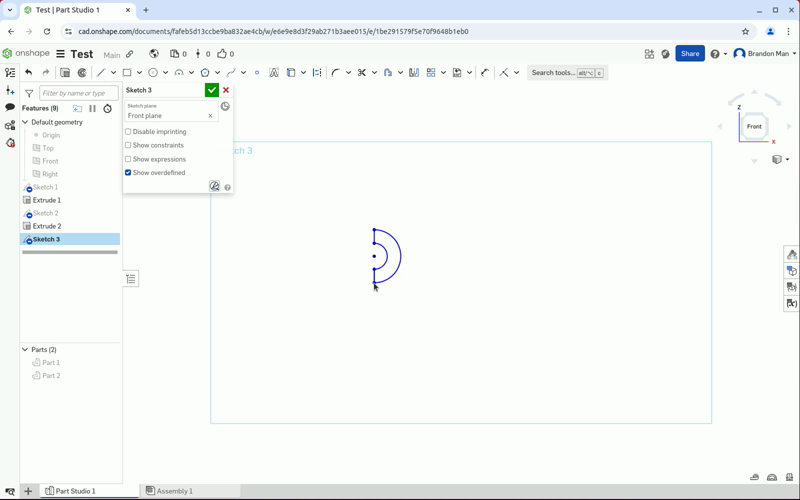
mouse_move(381, 233)
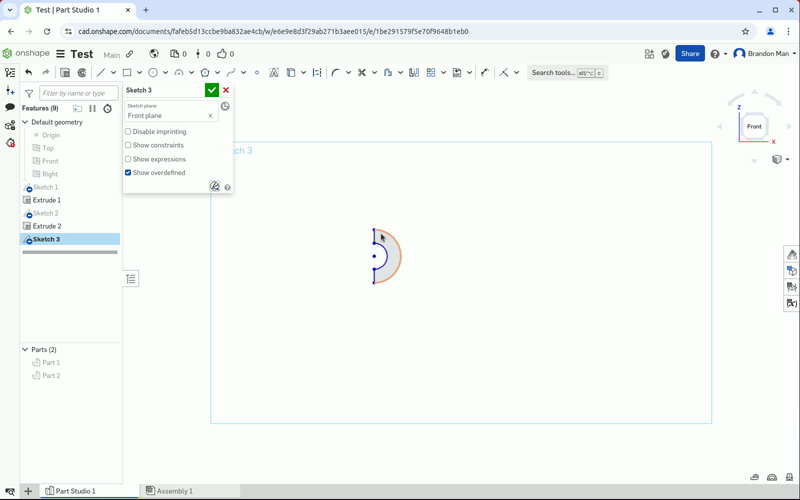
scroll(6)
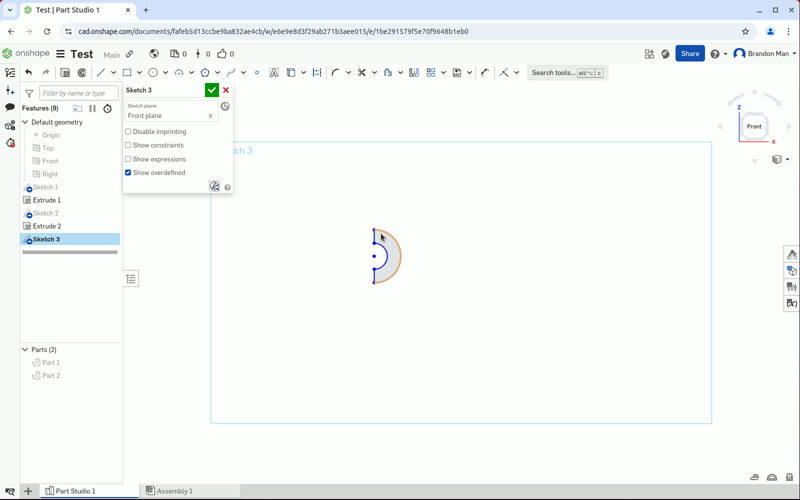
scroll(6)
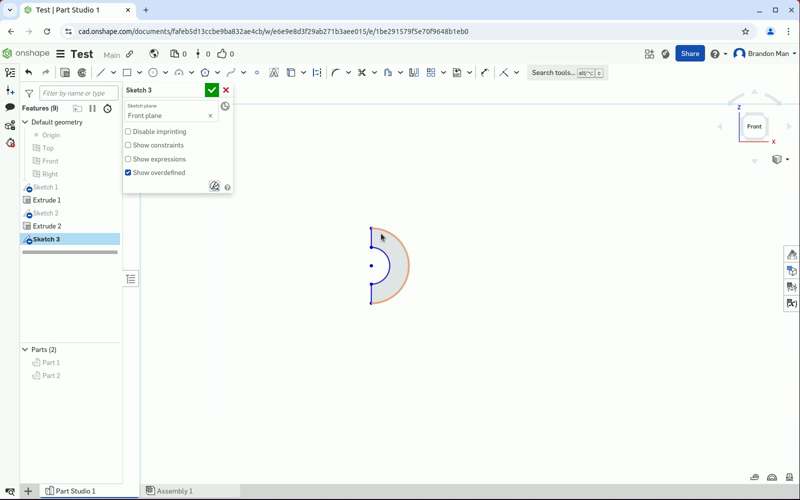
scroll(6)
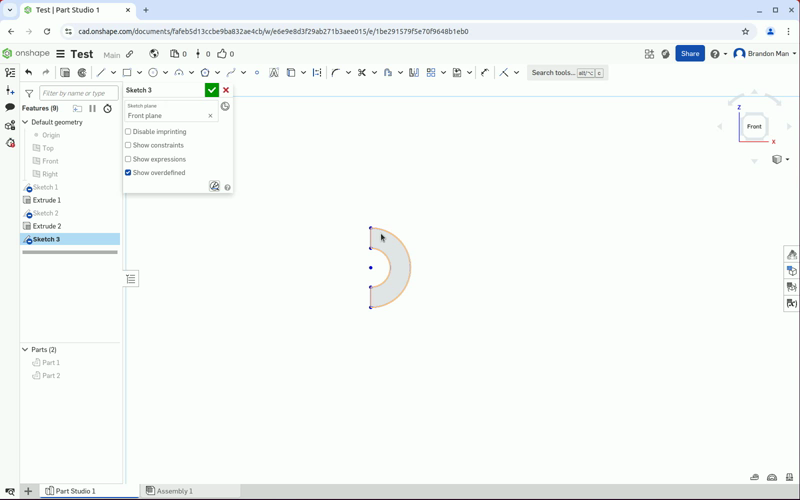
scroll(6)
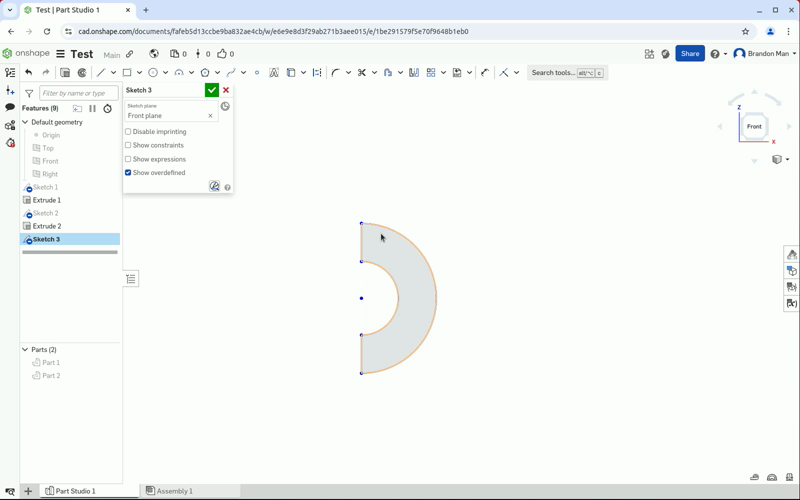
scroll(6)
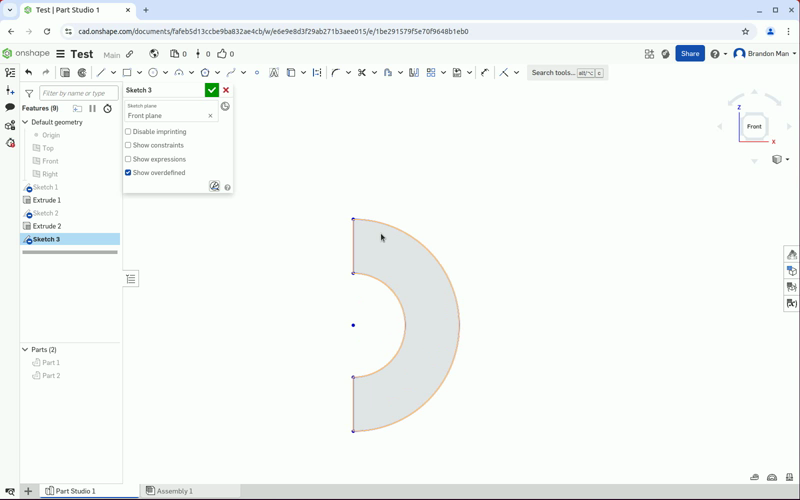
scroll(6)
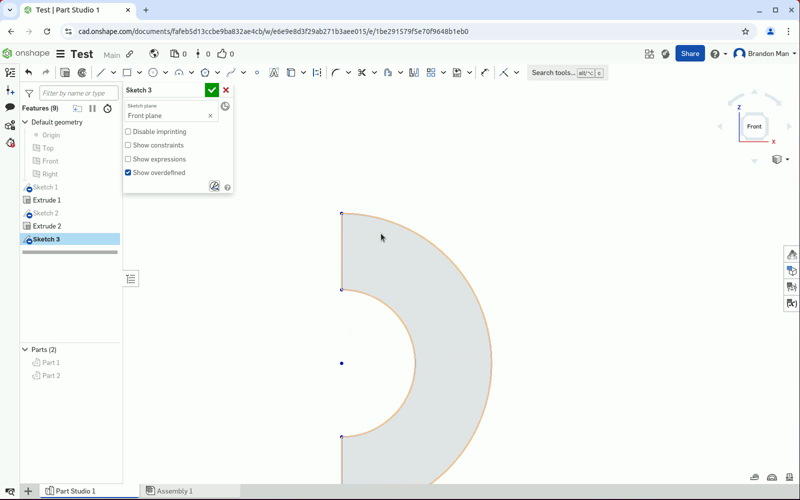
scroll(6)
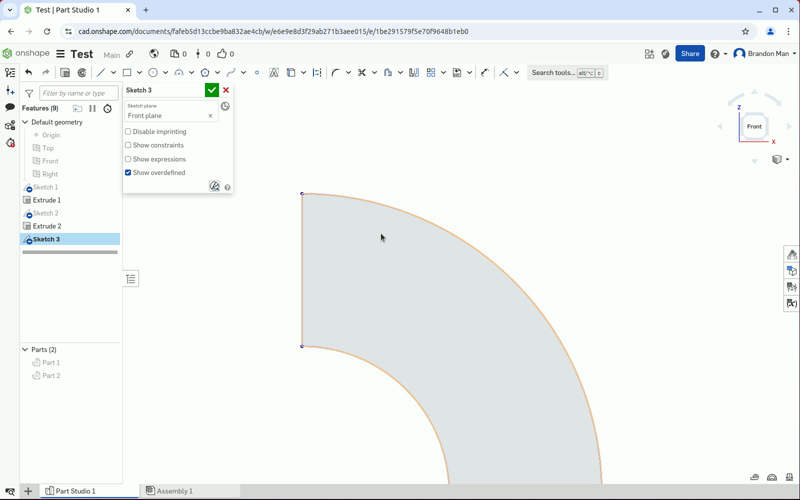
click(381, 233)
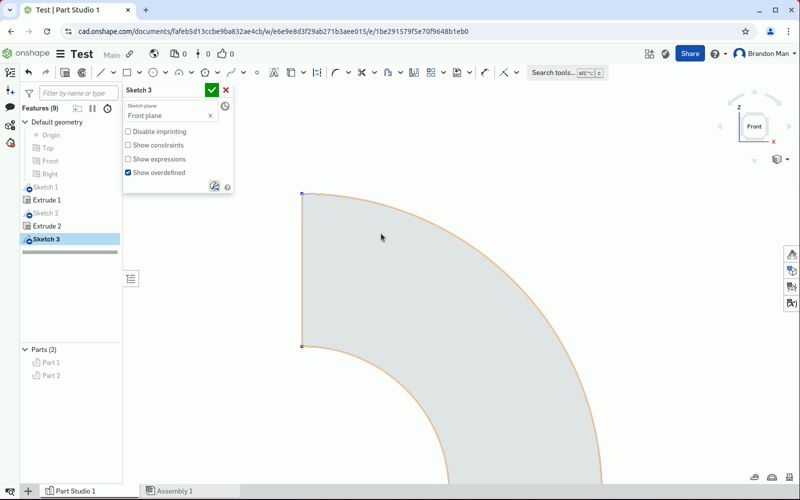
scroll(-6)
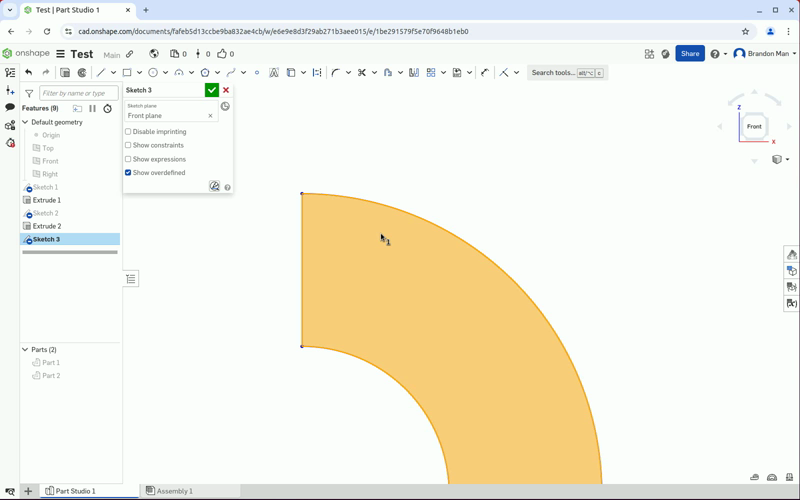
scroll(-6)
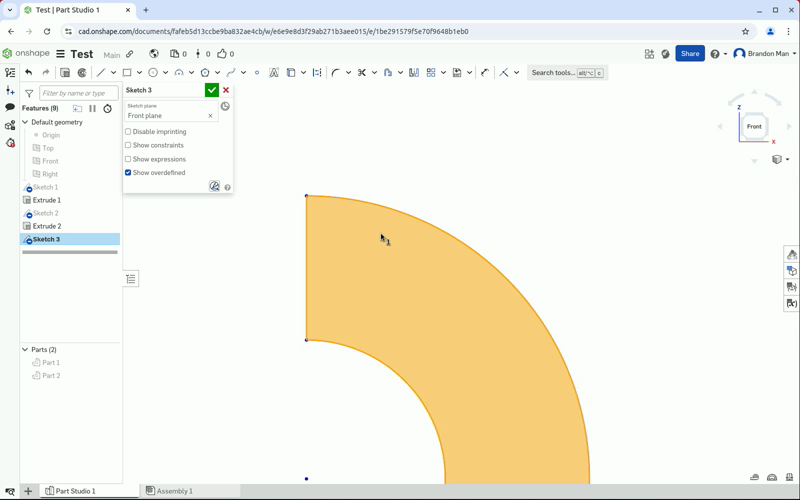
scroll(-6)
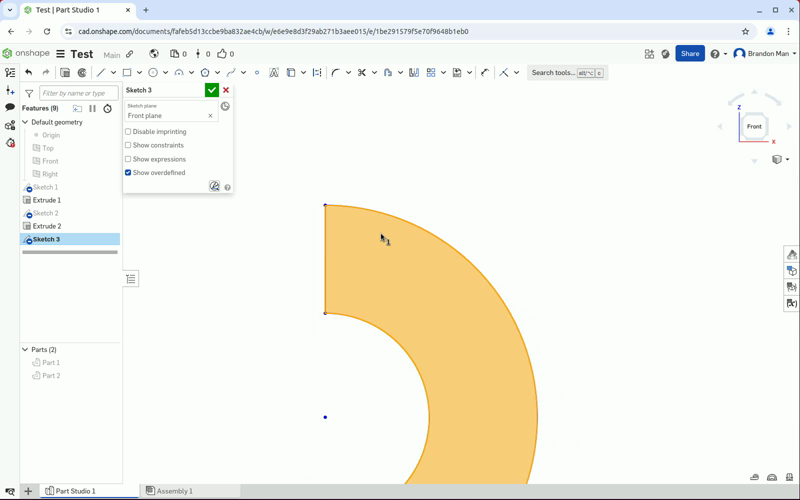
scroll(-6)
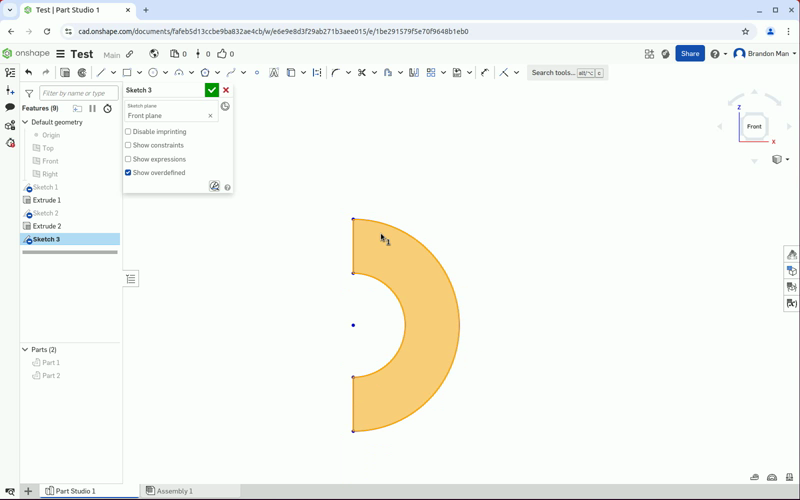
scroll(-6)
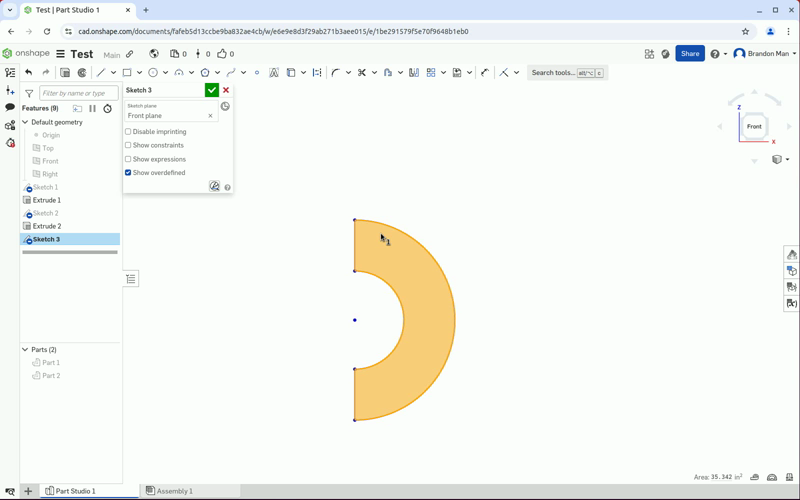
scroll(-6)
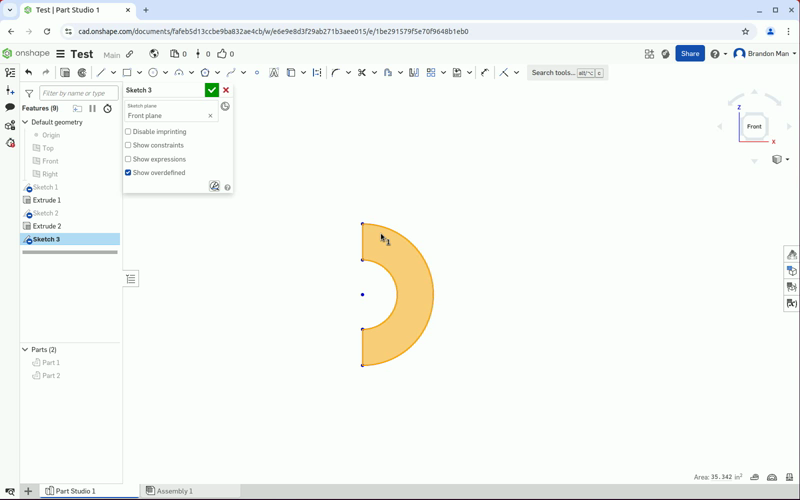
scroll(-6)
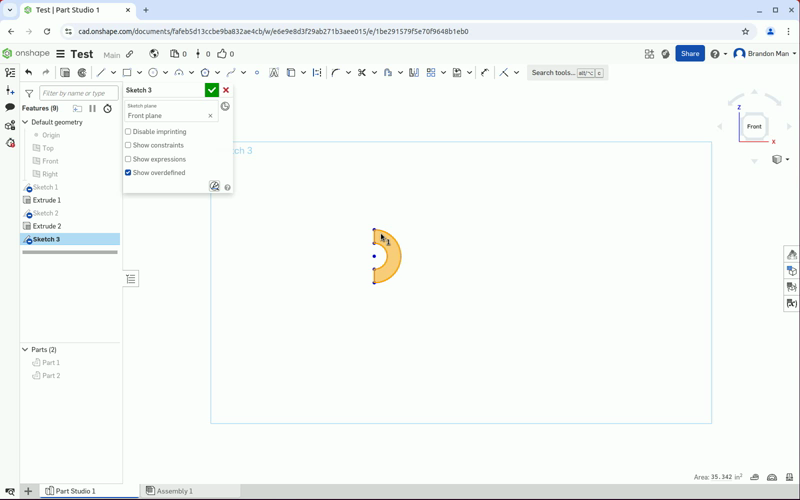
mouse_move(73, 352)
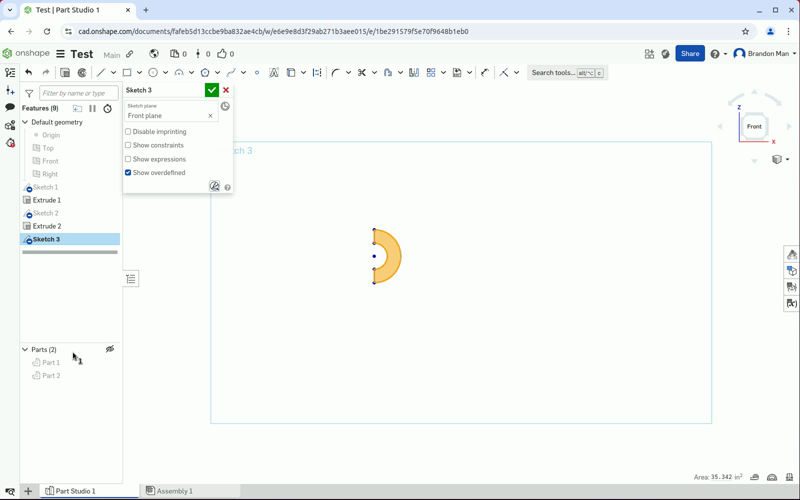
key(shift+y)
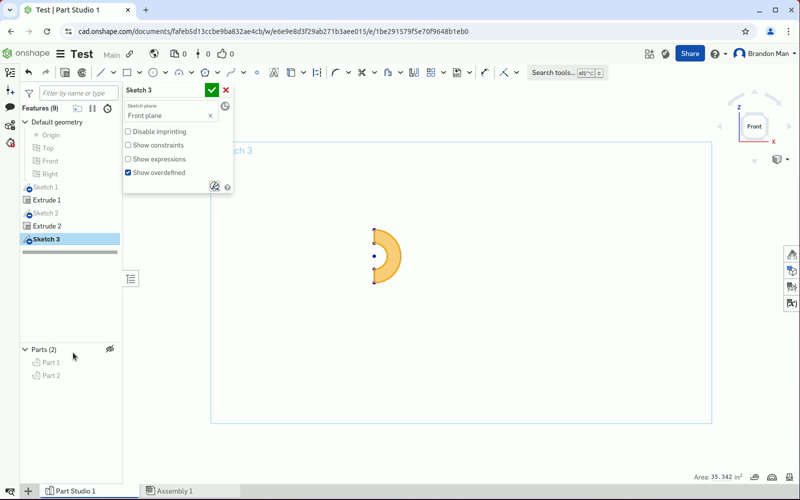
key(shift+e)
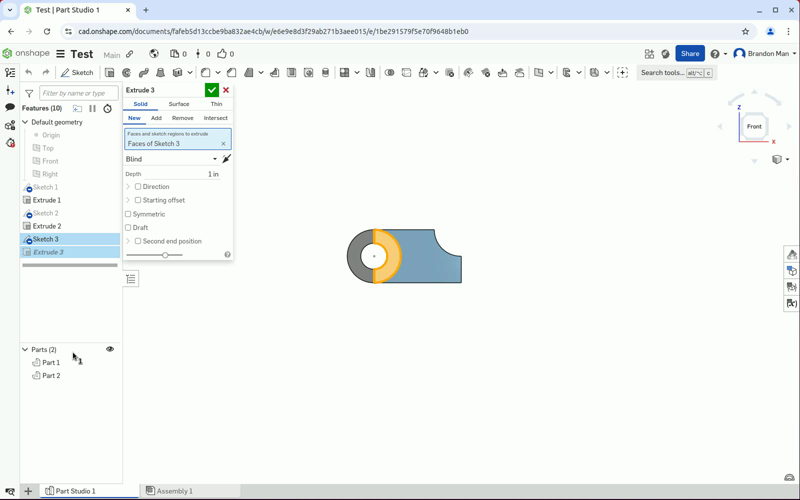
mouse_move(143, 106)
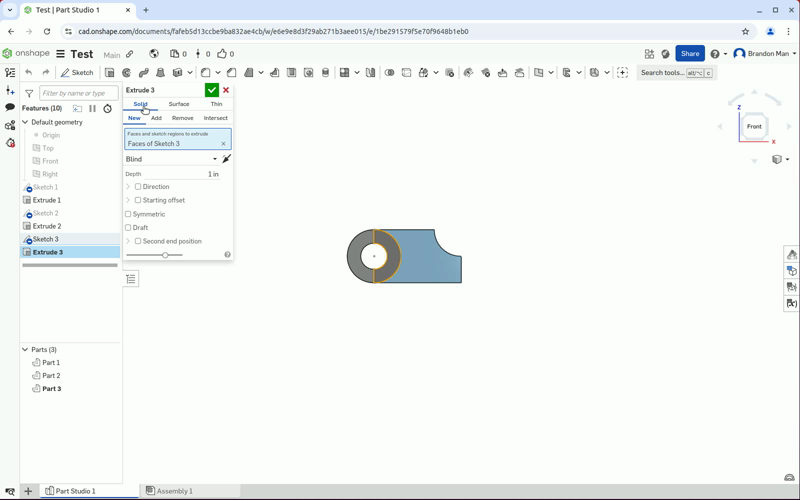
click(143, 106)
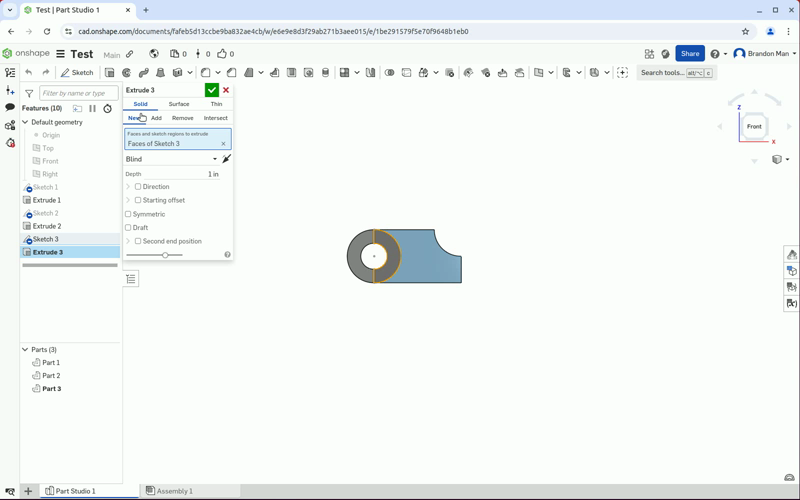
mouse_move(137, 120)
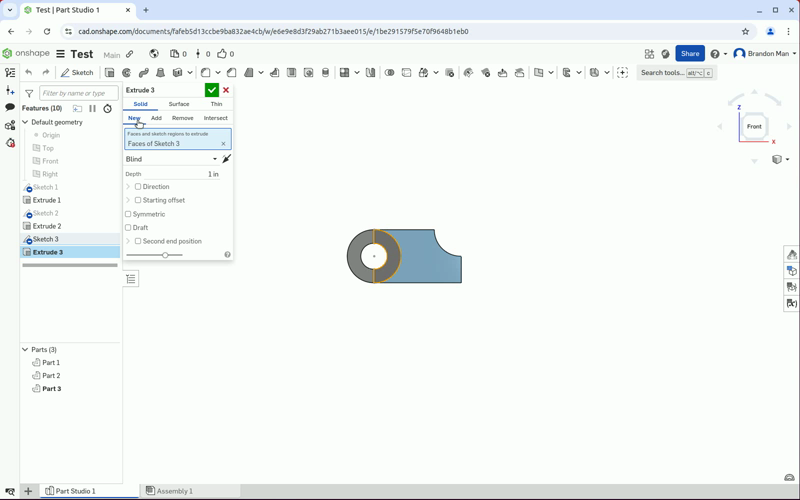
click(137, 120)
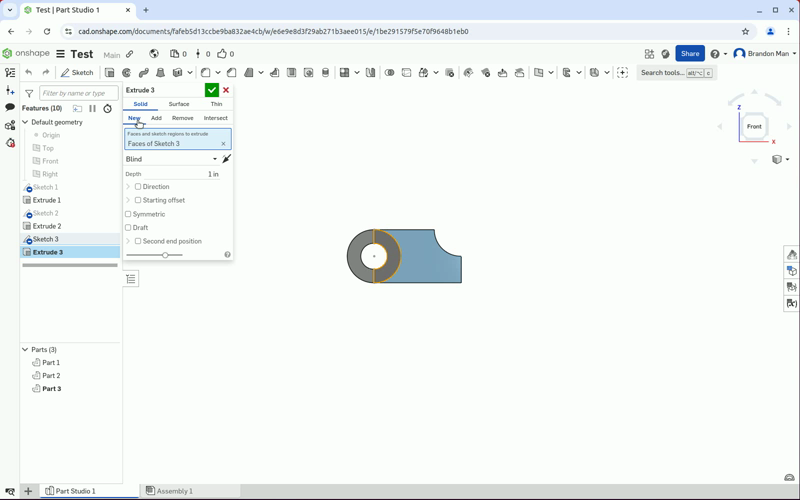
key(tab, 4)
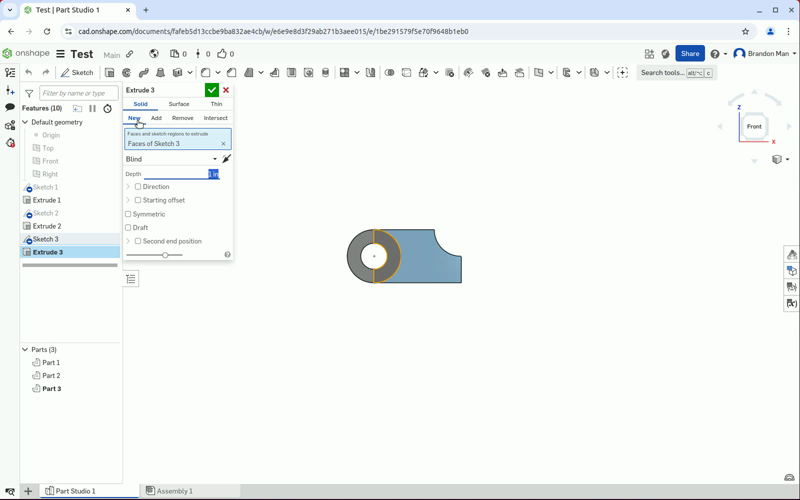
text(4.333)
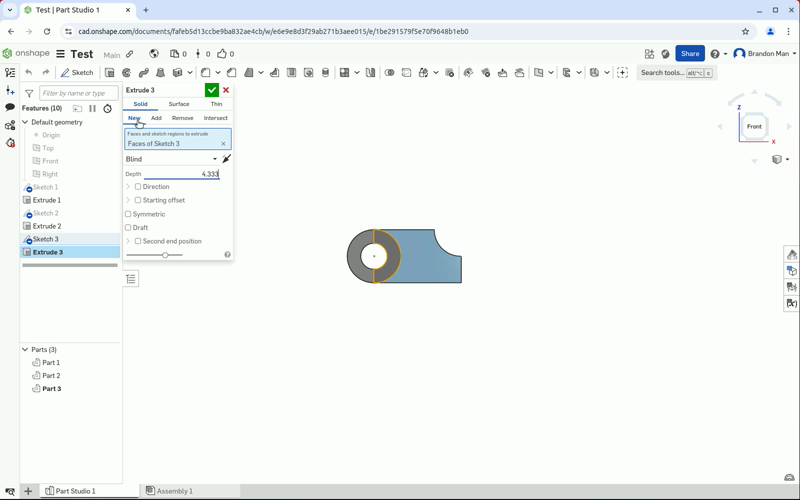
key(enter)
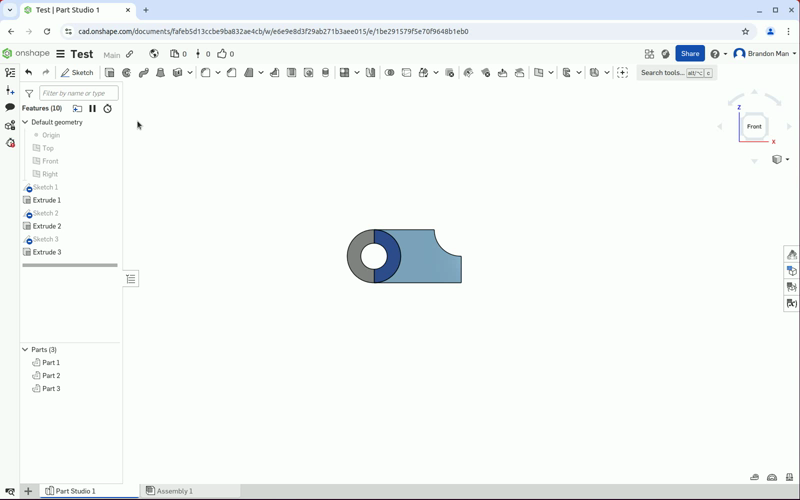
key(shift+h)
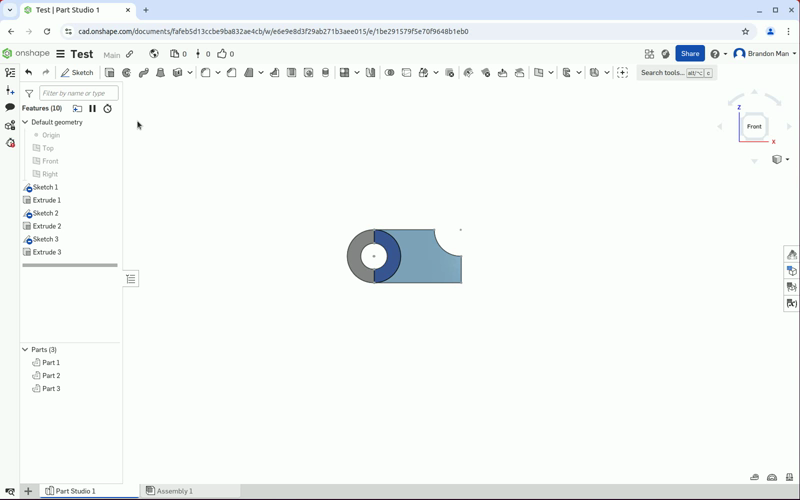
key(shift+h)
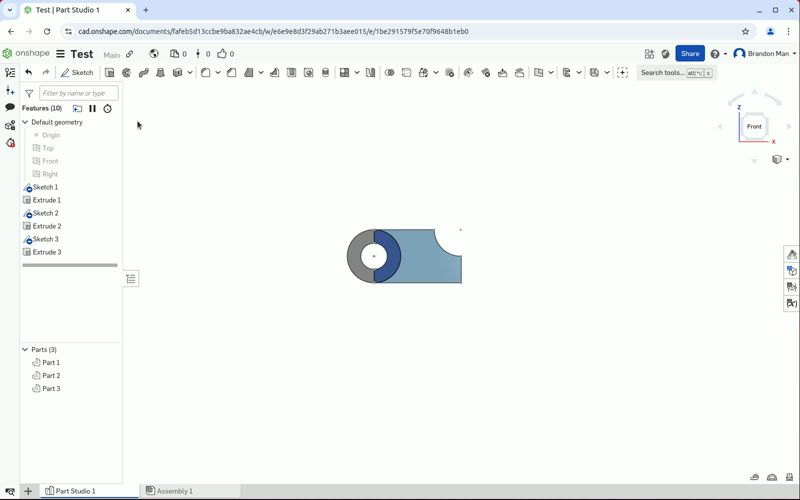
key(shift+7)
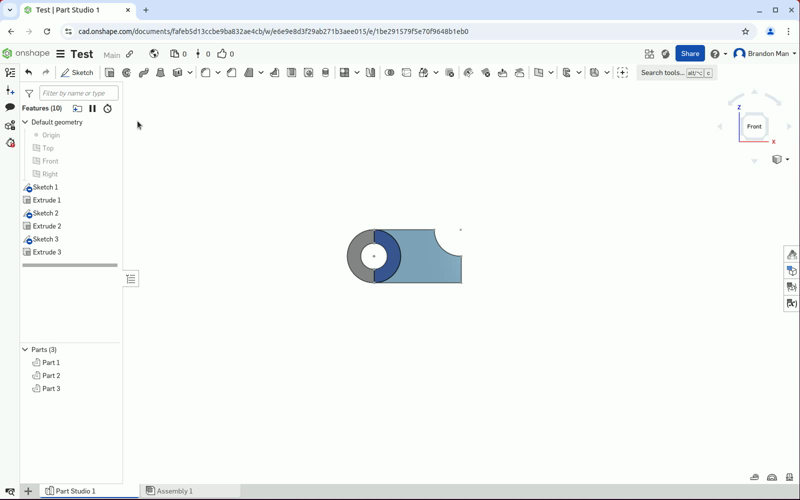
key(left, 2)
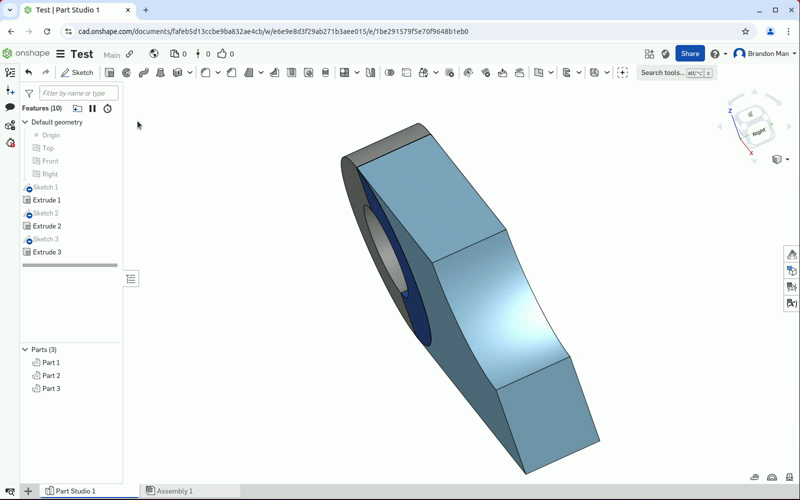
key(down, 2)
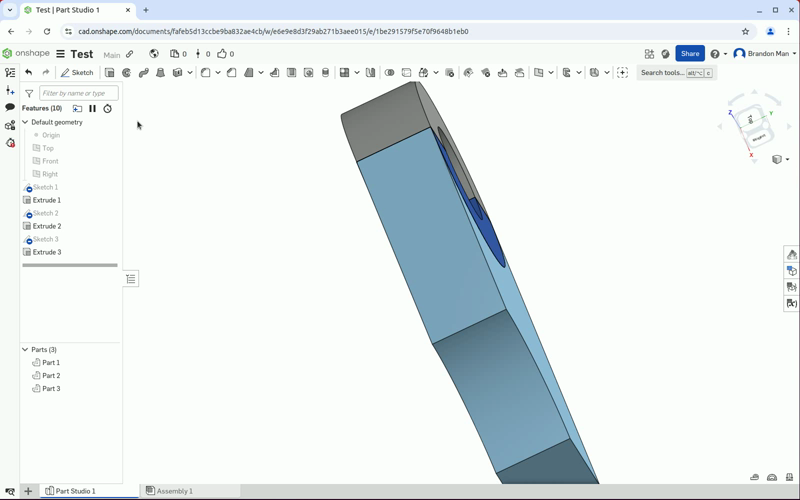
key(up, 2)
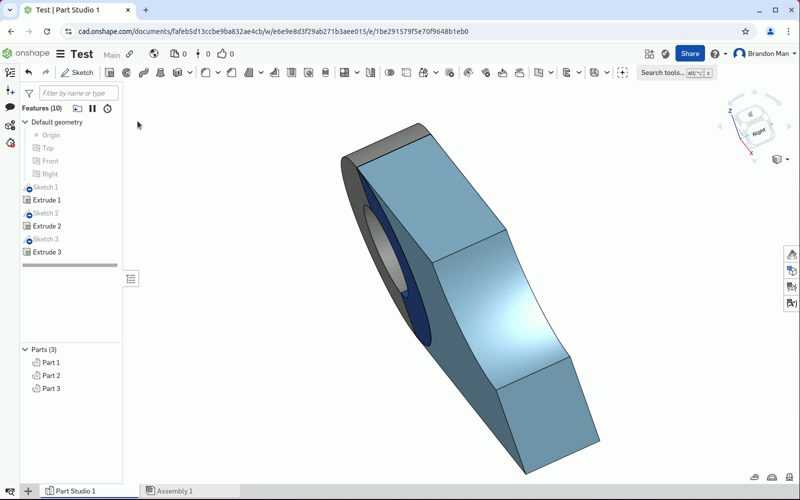
key(right, 2)
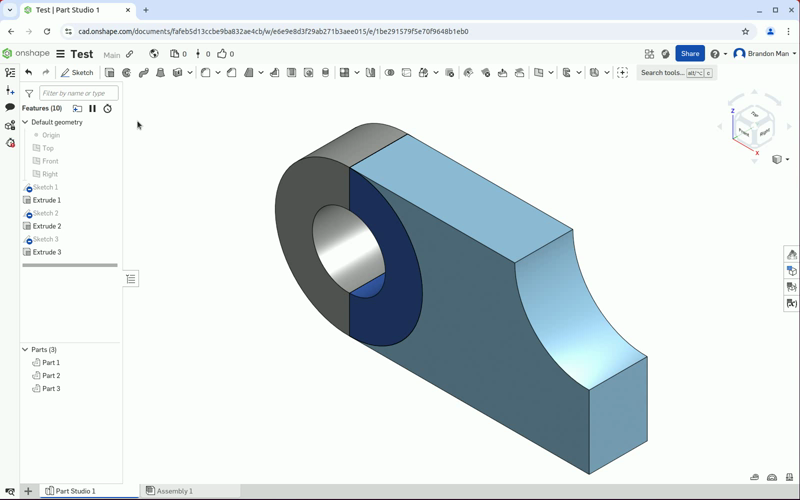
mouse_move(73, 189)
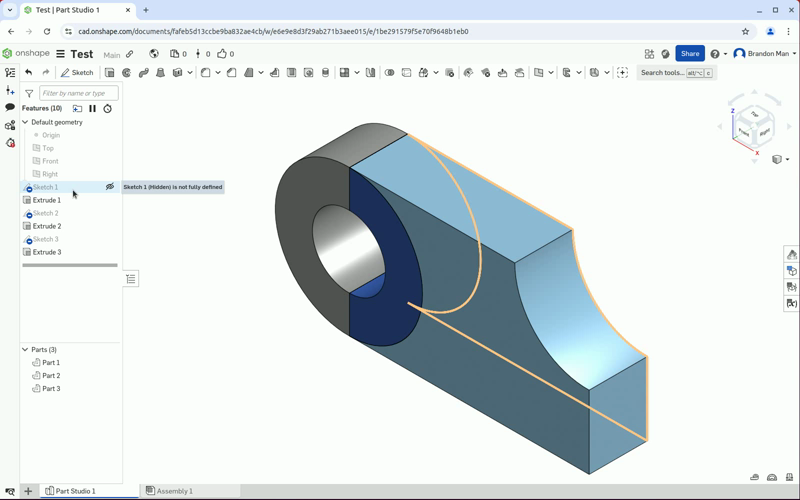
click(73, 189)